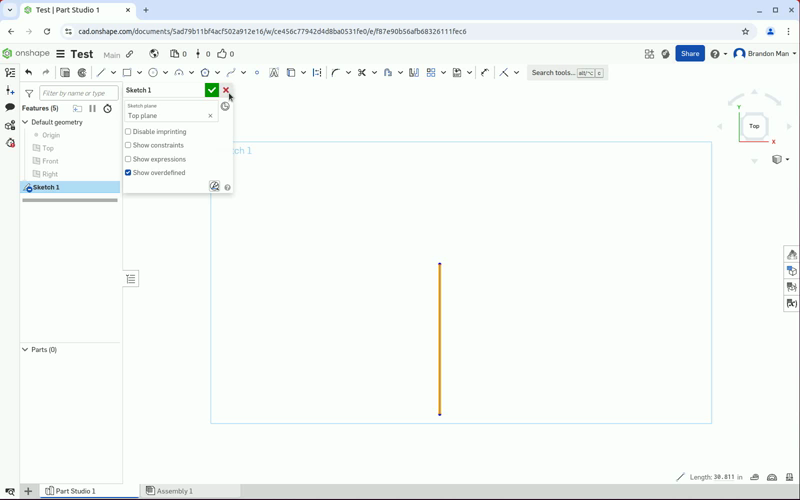
key(shift+h)
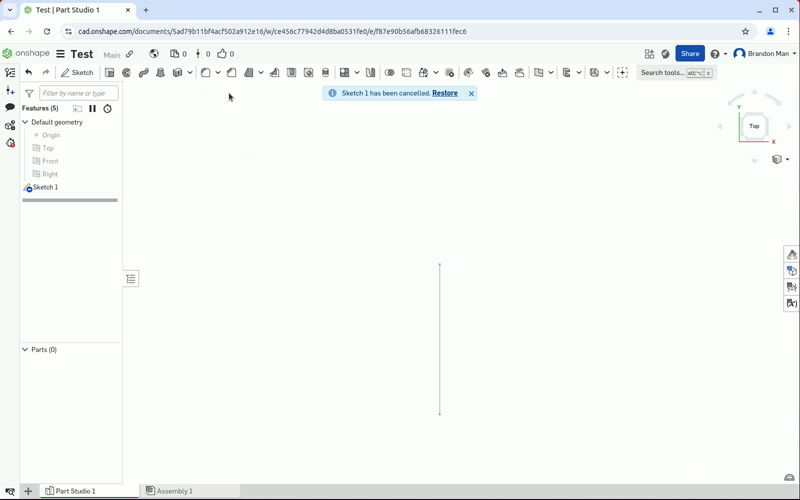
key(shift+s)
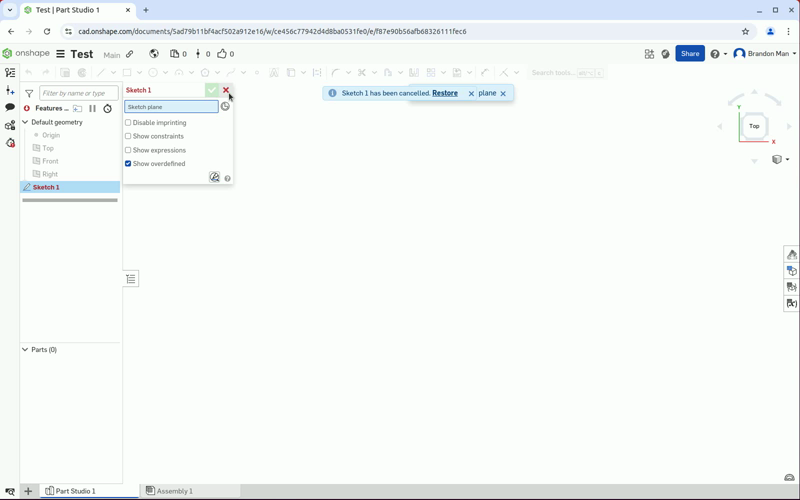
mouse_move(73, 150)
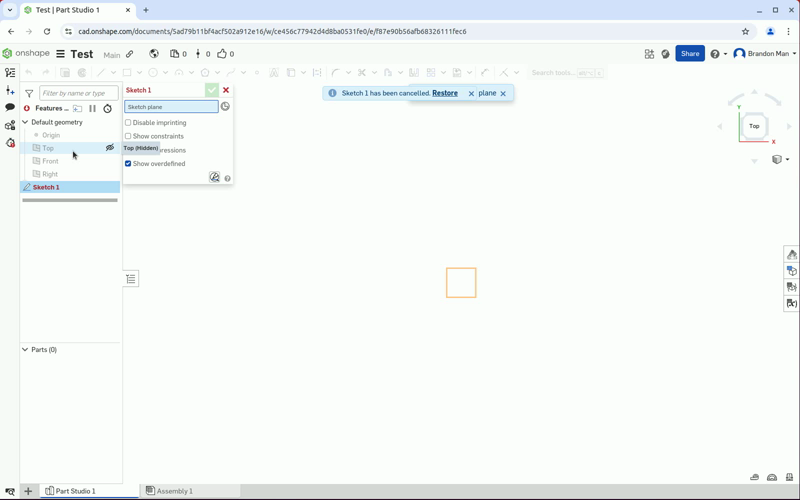
click(73, 150)
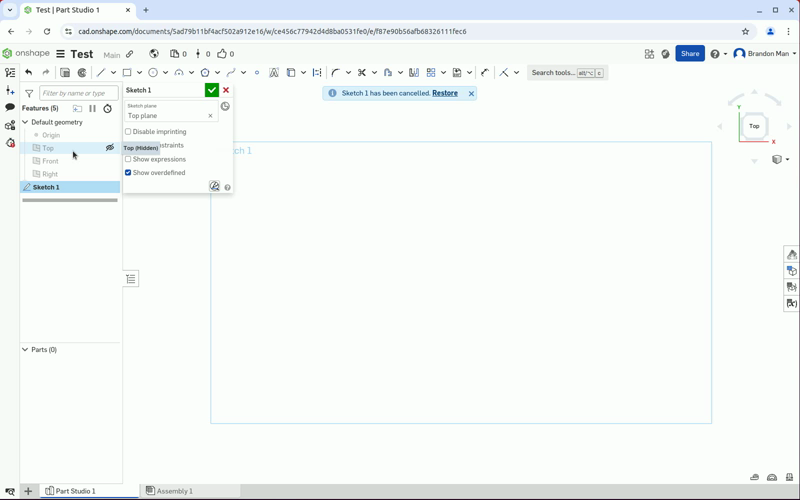
mouse_move(73, 352)
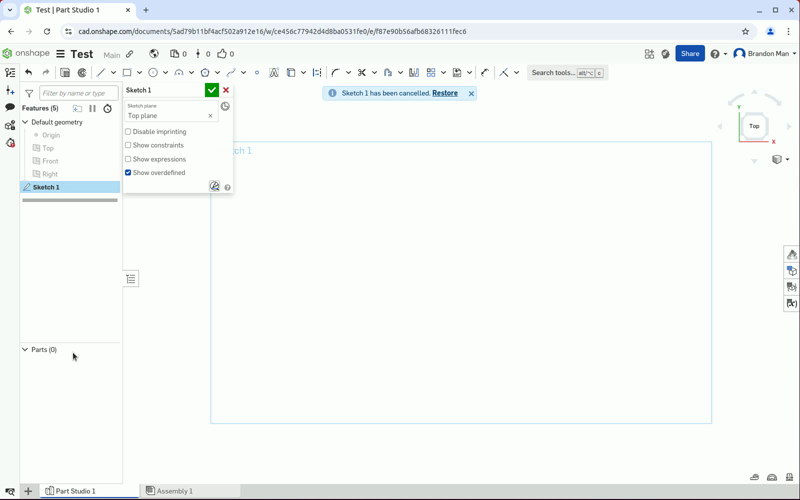
key(y)
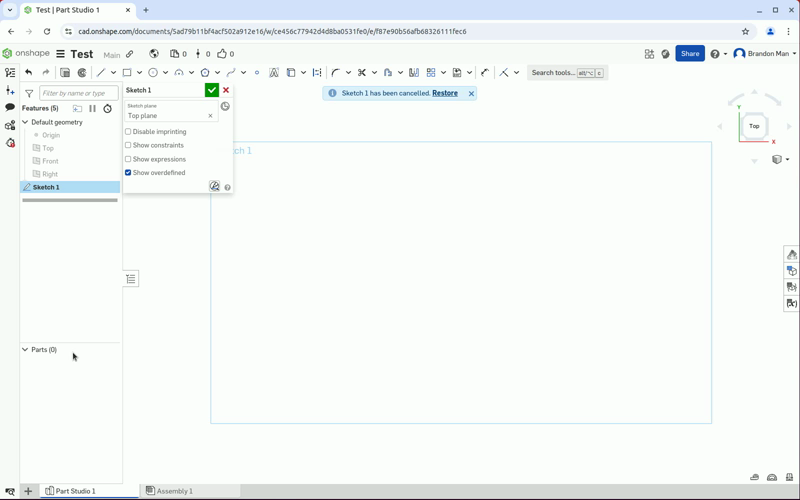
key(l)
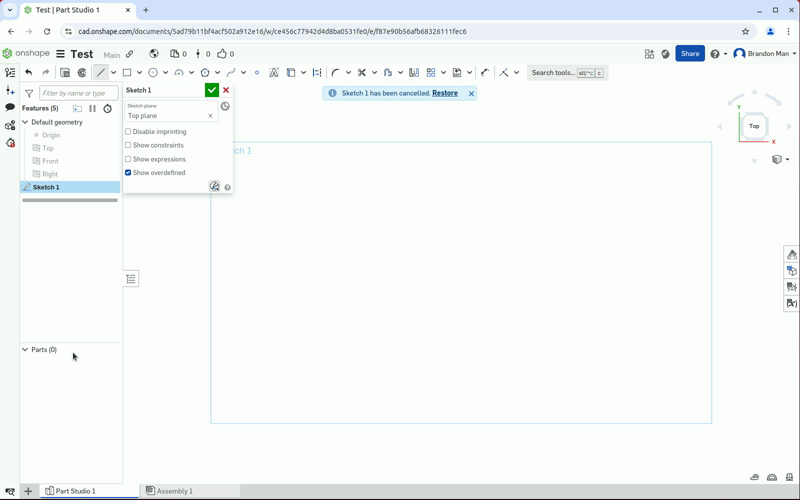
key_down(shift)
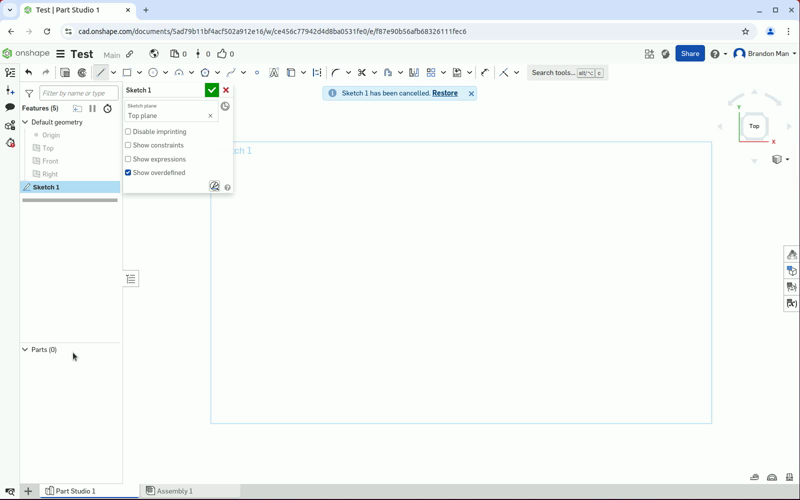
mouse_move(460, 282)
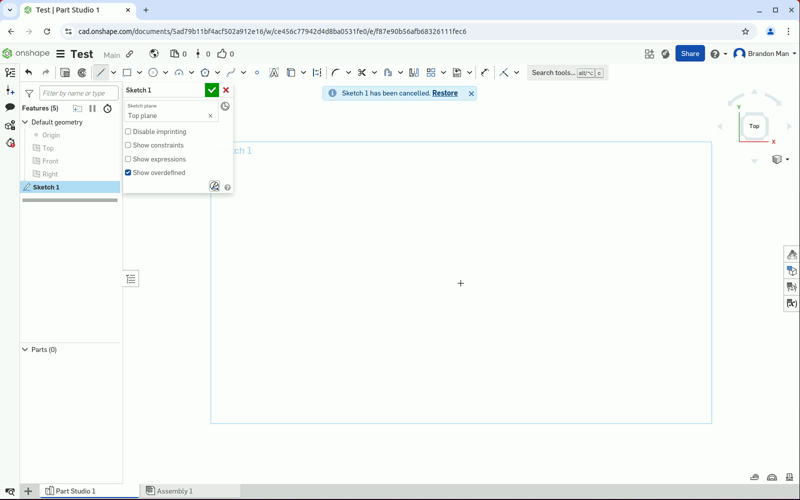
click(460, 282)
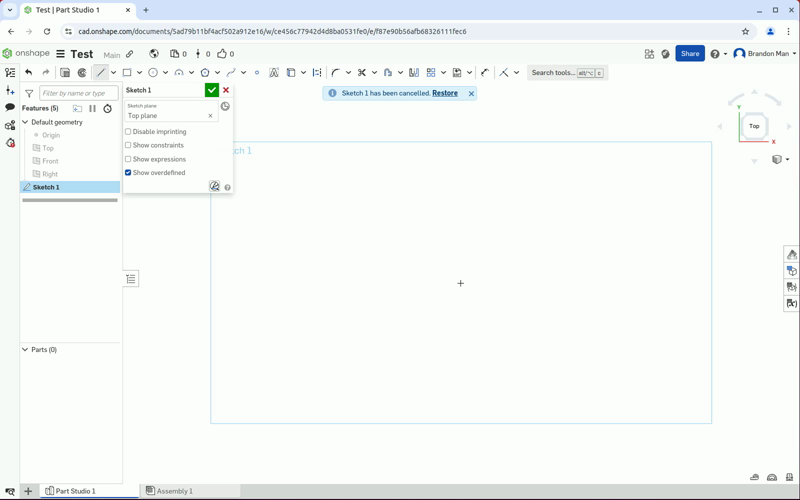
key_up(shift)
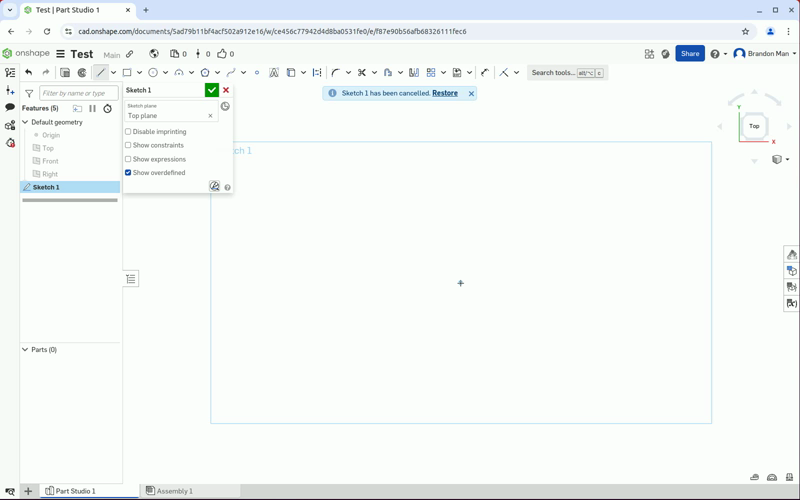
key_down(shift)
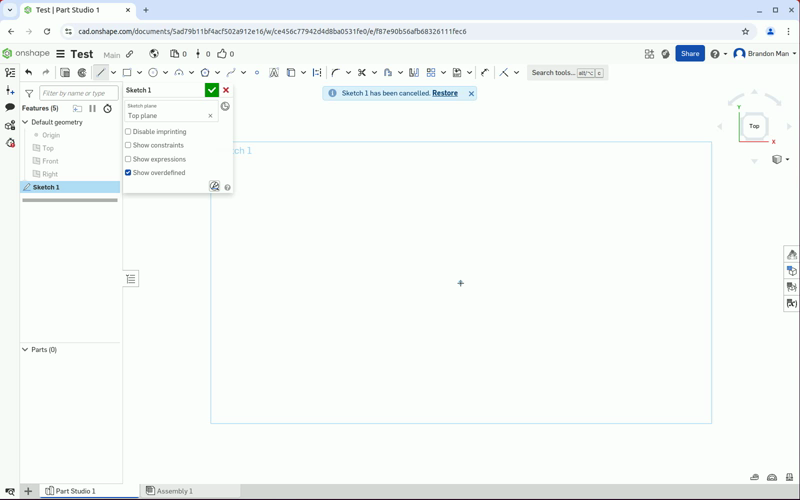
mouse_move(573, 282)
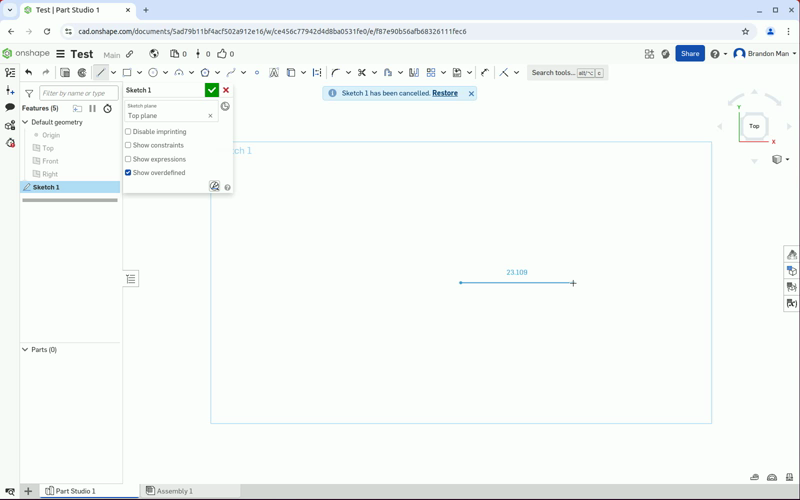
click(573, 282)
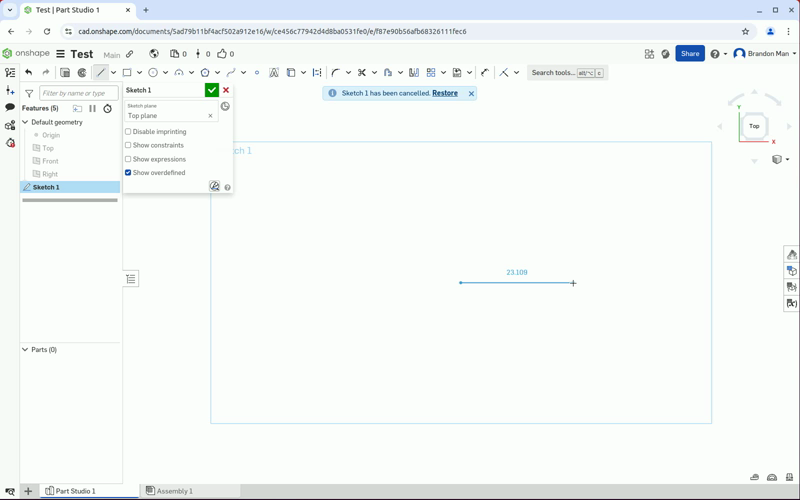
key_up(shift)
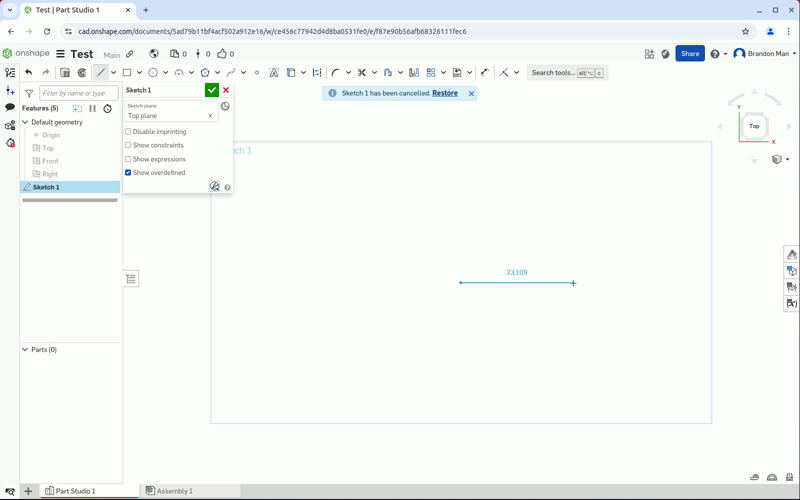
key_down(shift)
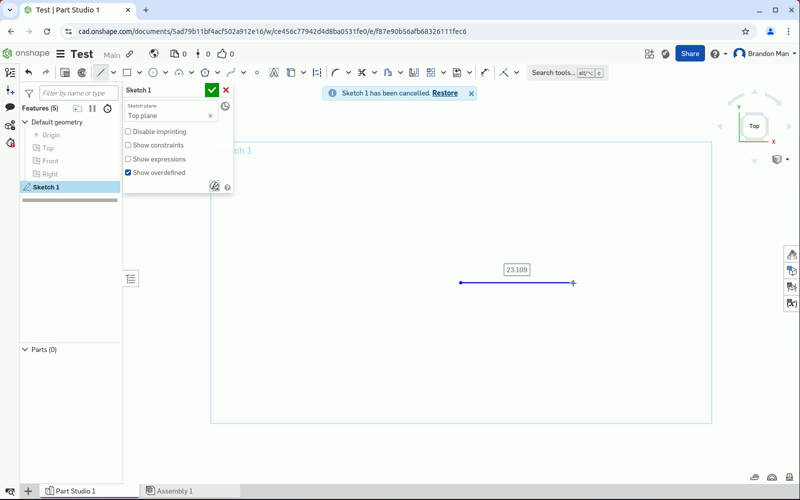
mouse_move(589, 282)
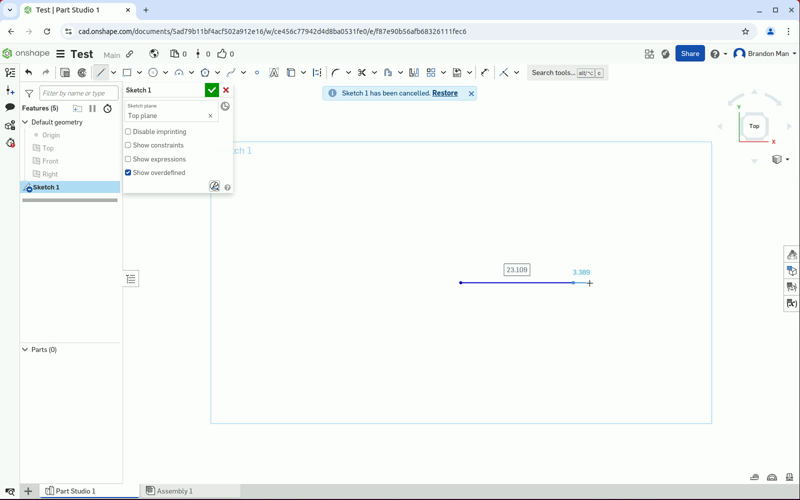
mouse_move(573, 266)
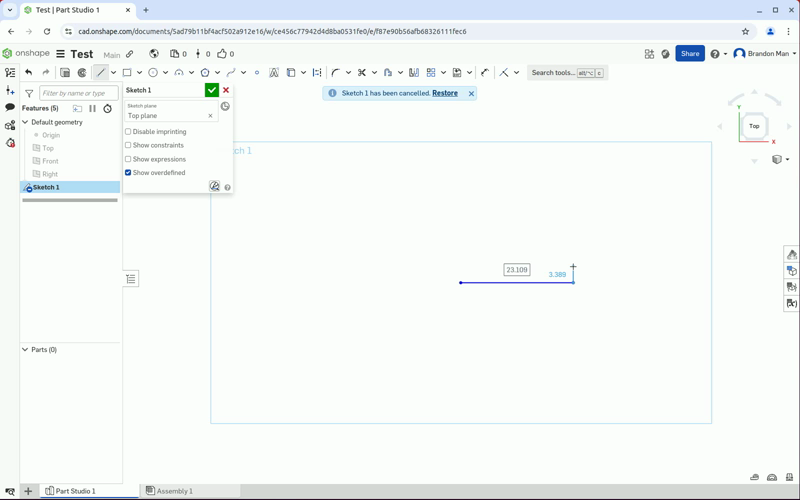
click(573, 266)
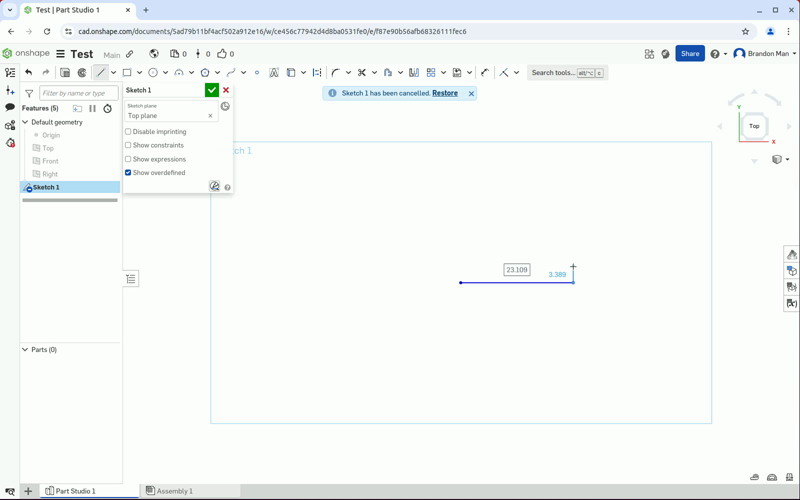
key_up(shift)
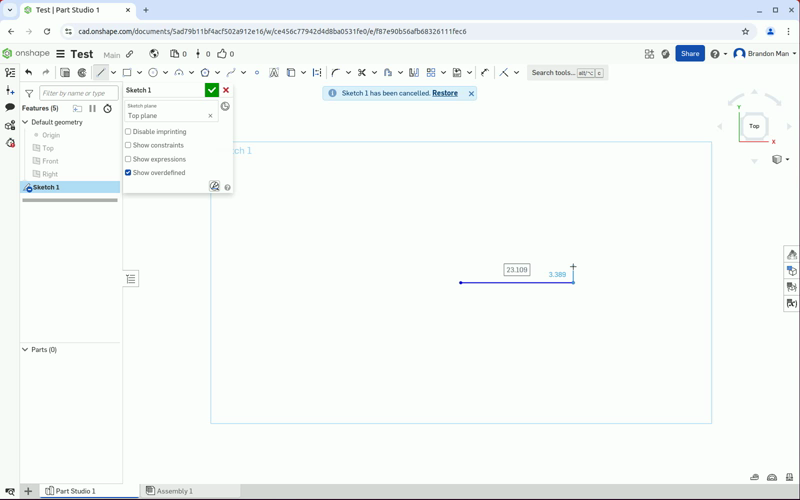
key_down(shift)
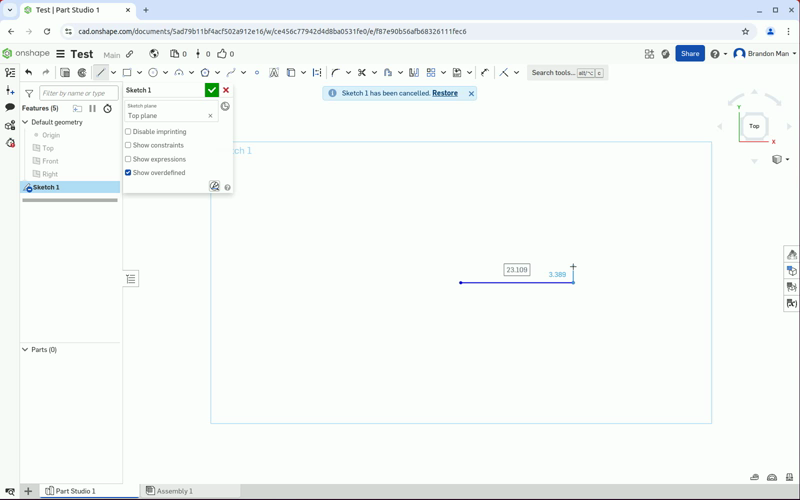
mouse_move(589, 266)
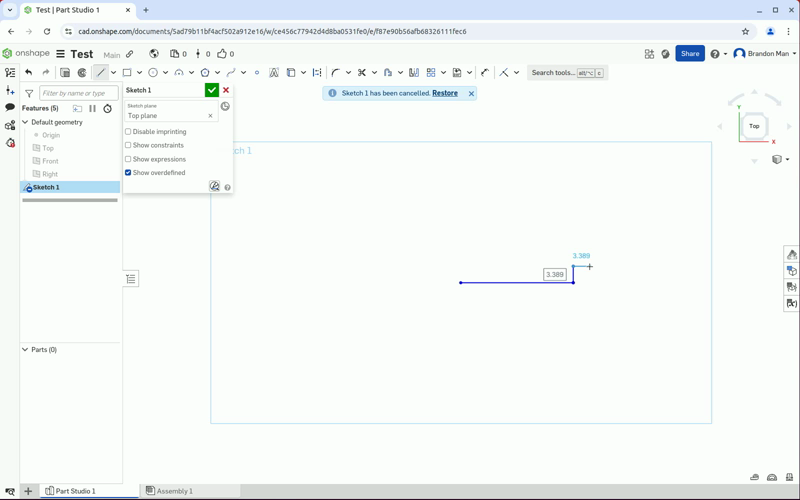
mouse_move(573, 234)
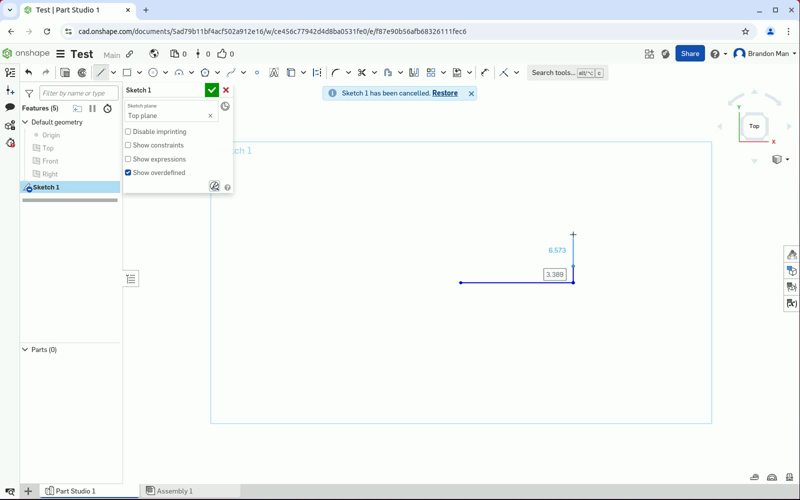
click(573, 234)
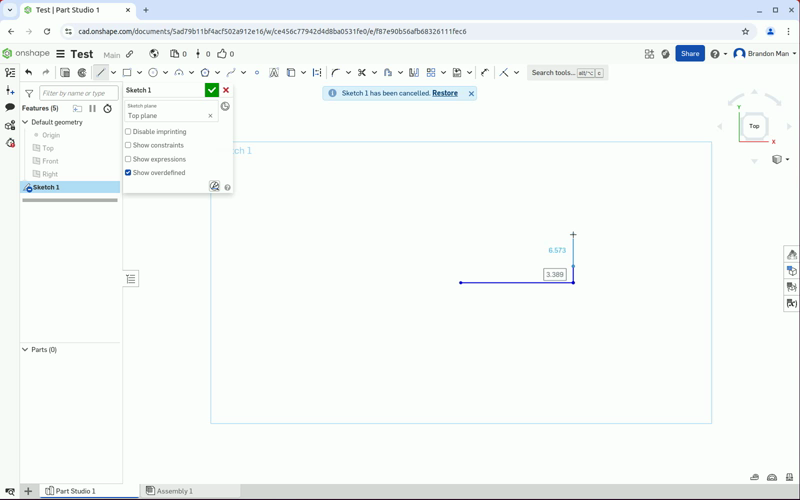
key_up(shift)
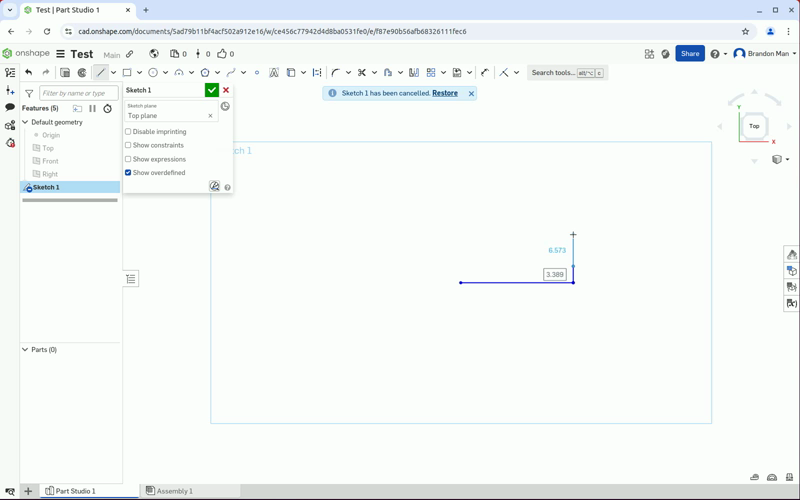
key_down(shift)
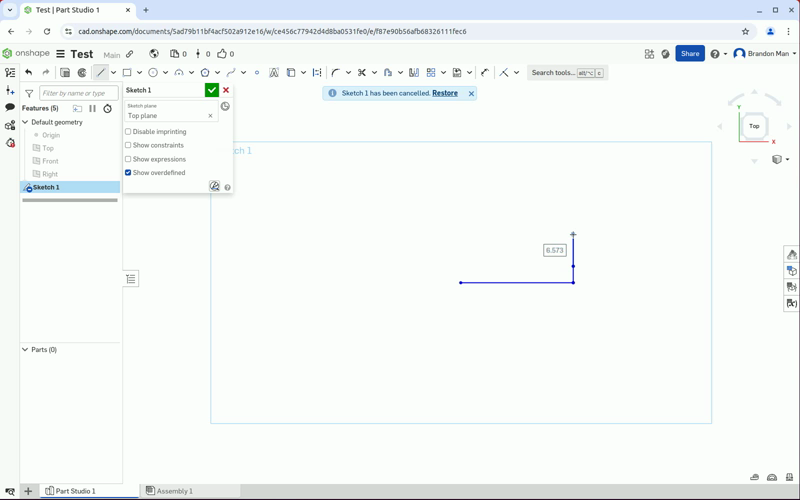
mouse_move(589, 234)
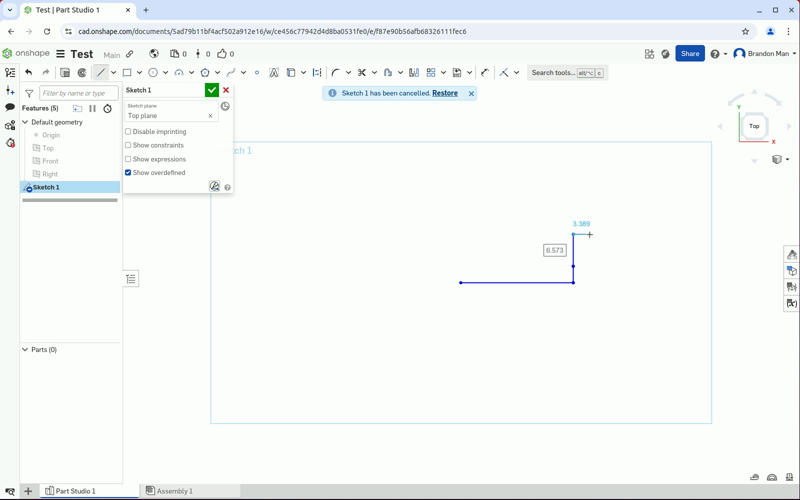
mouse_move(573, 217)
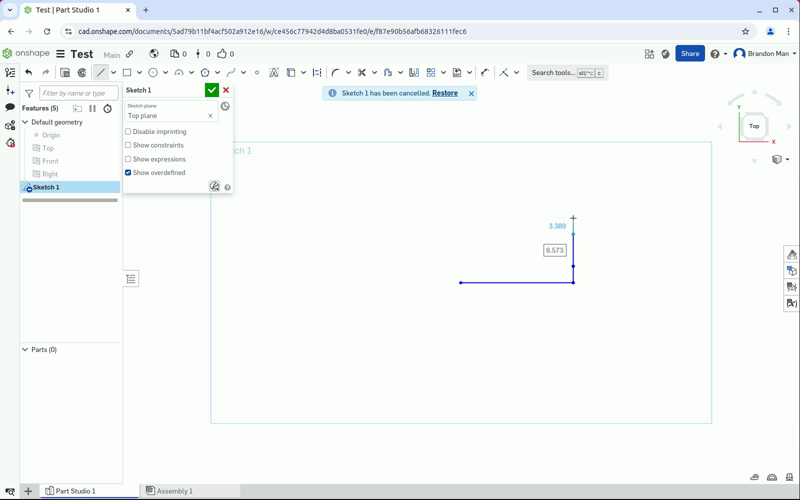
click(573, 217)
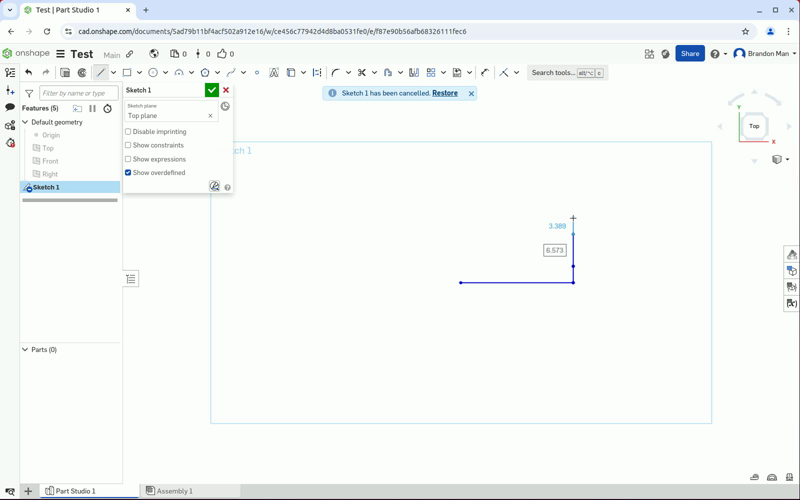
key_up(shift)
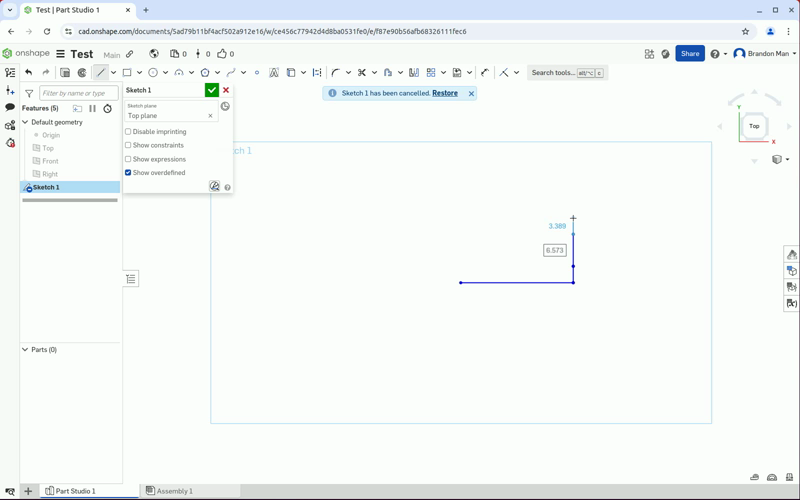
key_down(shift)
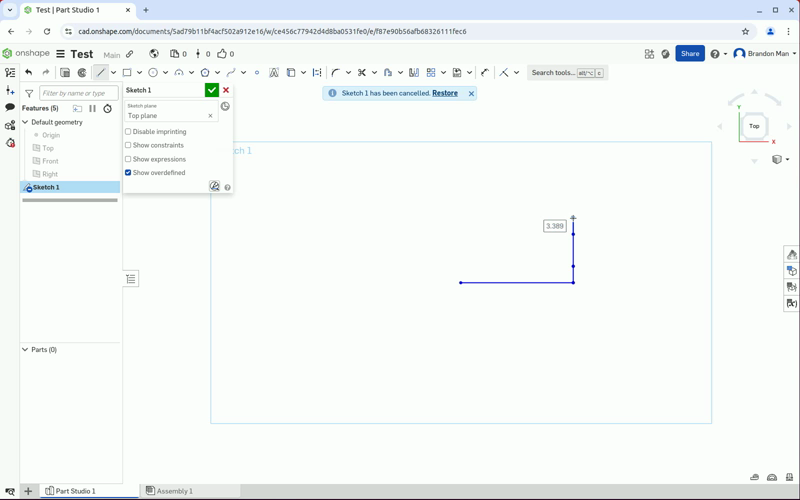
mouse_move(460, 217)
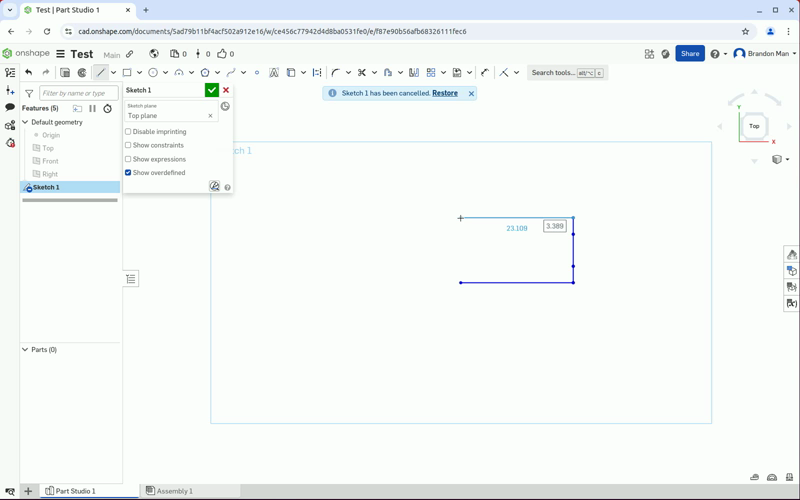
click(460, 217)
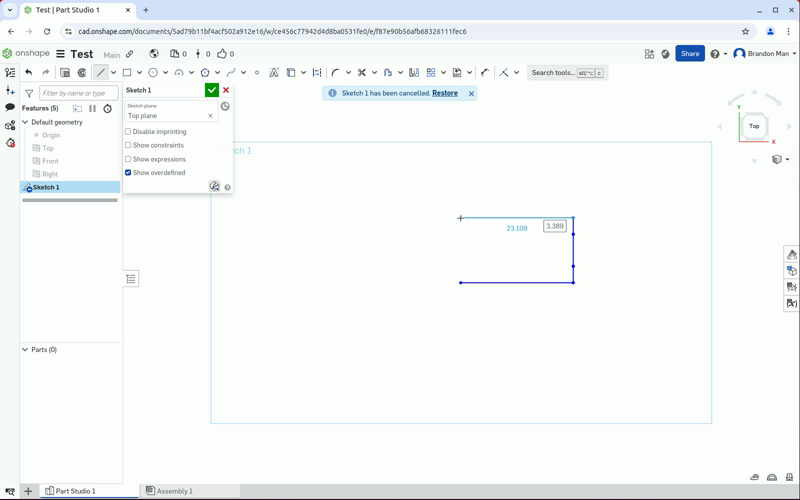
key_up(shift)
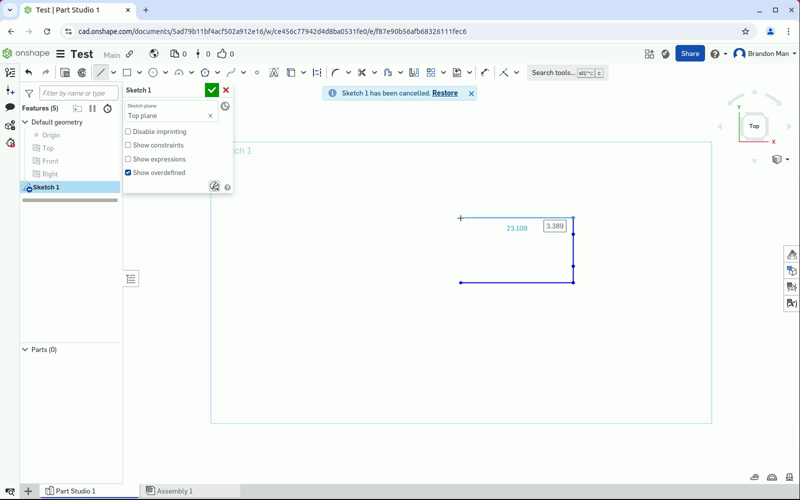
key_down(shift)
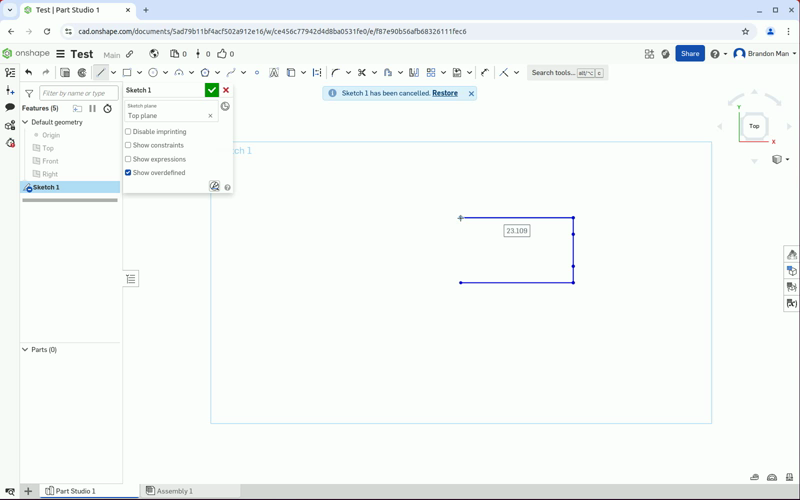
mouse_move(460, 282)
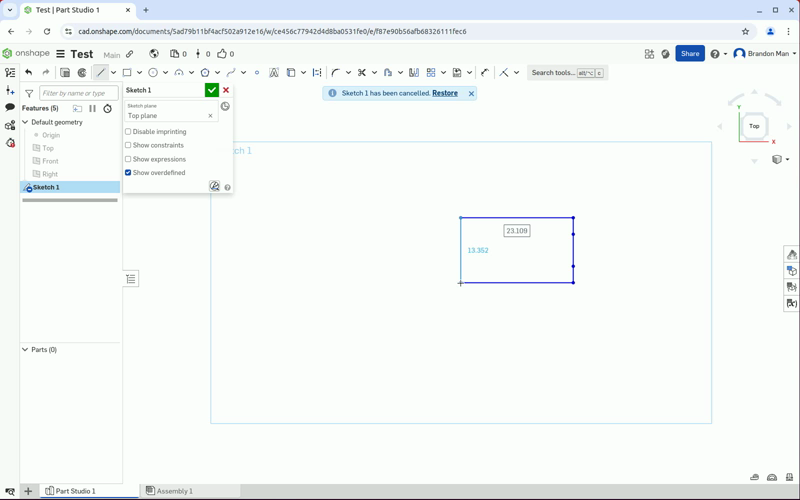
key_up(shift)
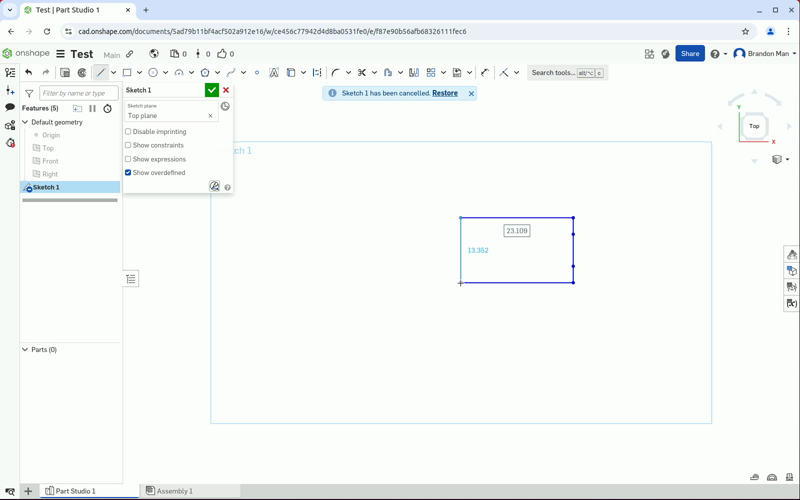
click(460, 282)
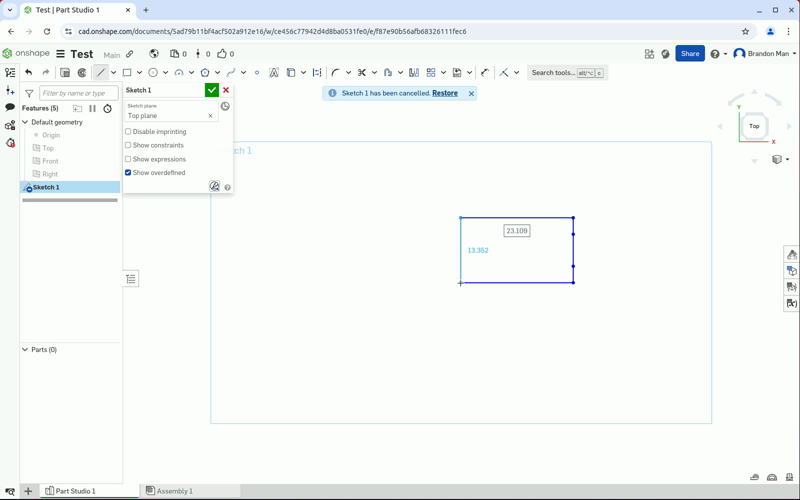
key(esc)
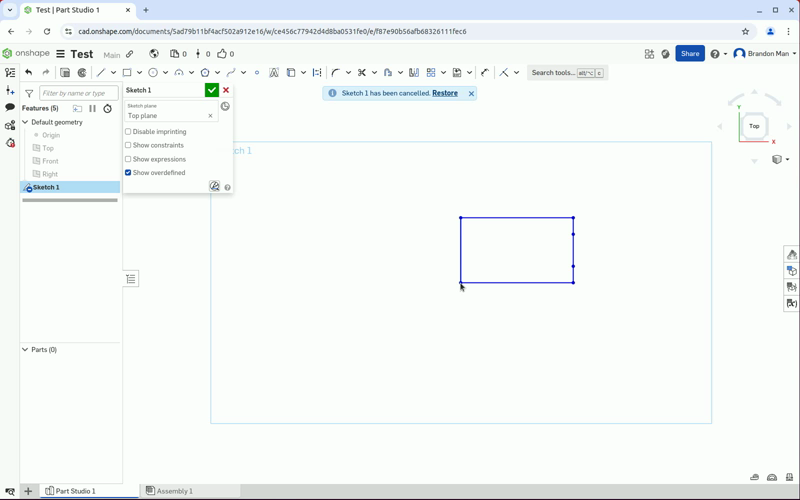
key(l)
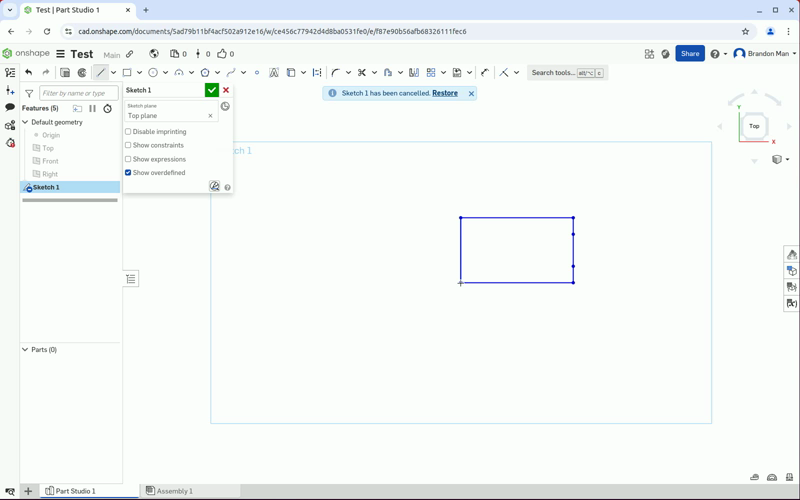
key_down(shift)
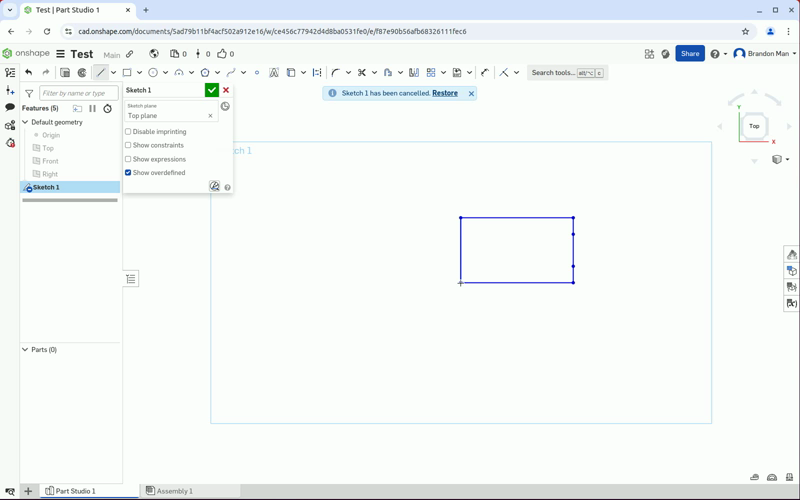
mouse_move(480, 266)
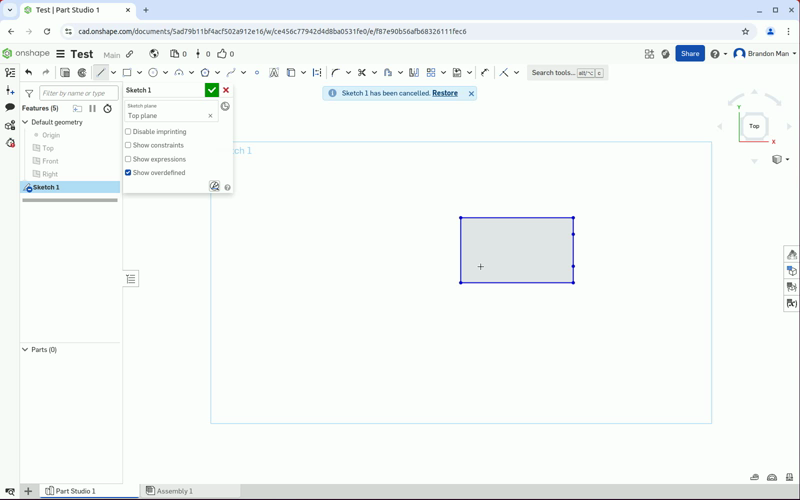
click(480, 266)
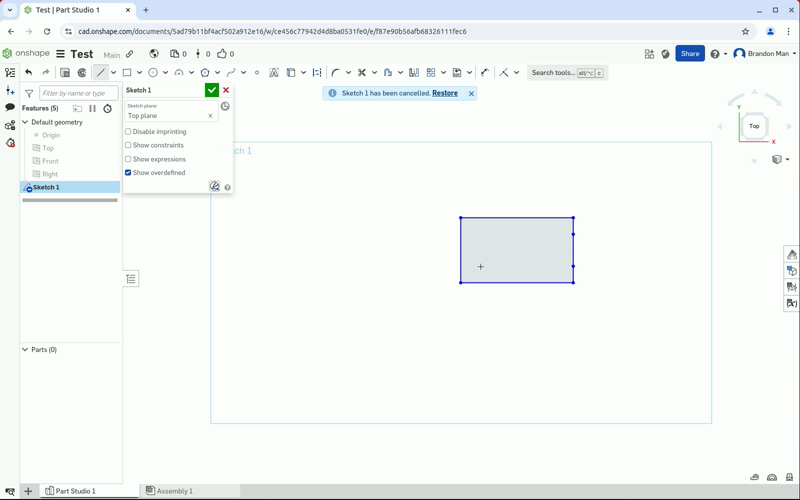
key_up(shift)
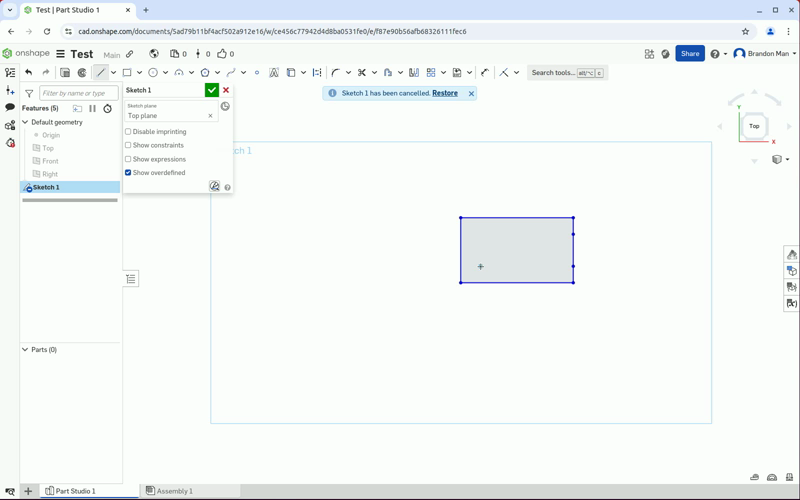
key_down(shift)
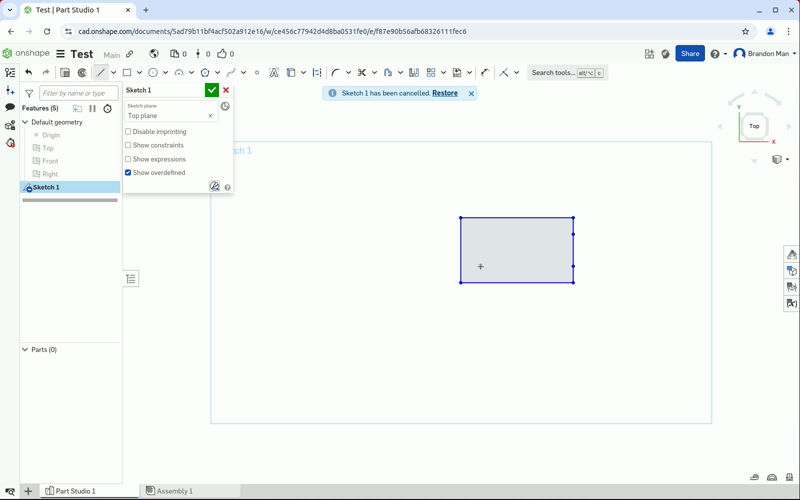
mouse_move(510, 266)
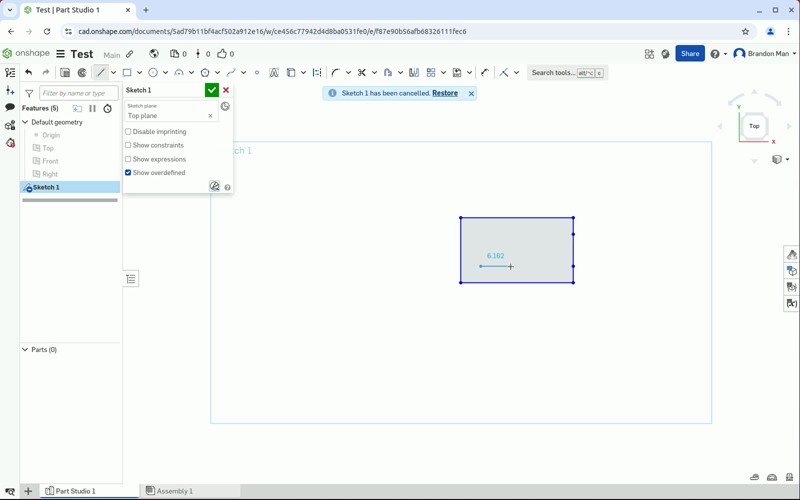
mouse_move(488, 266)
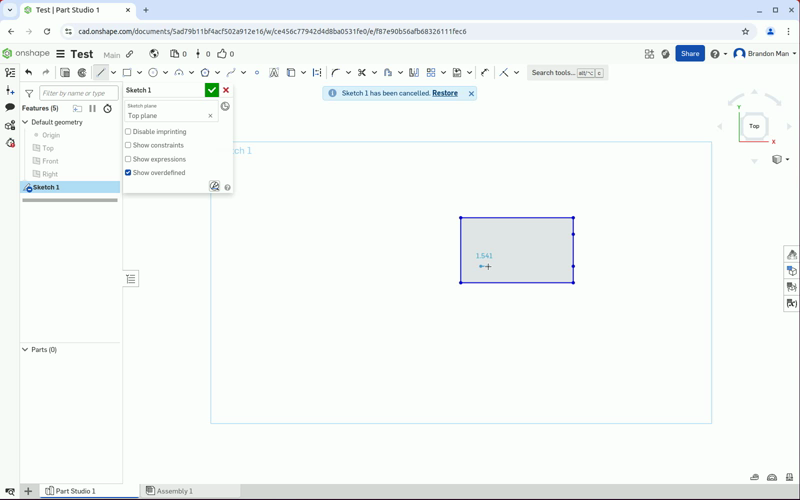
scroll(6)
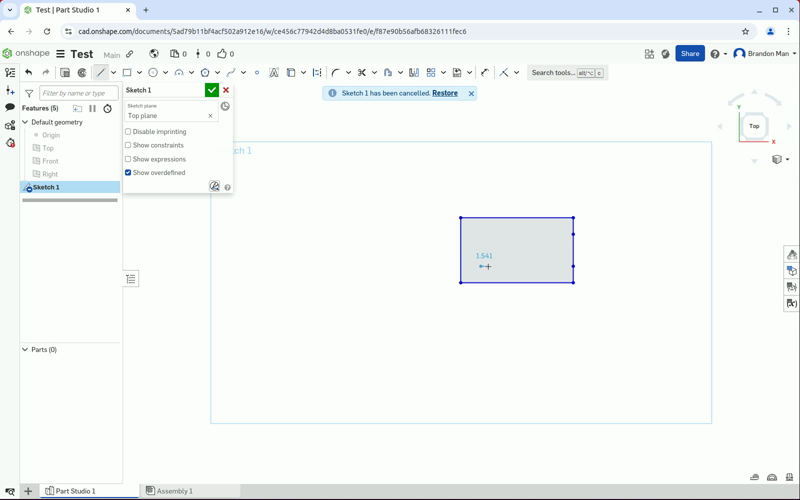
scroll(6)
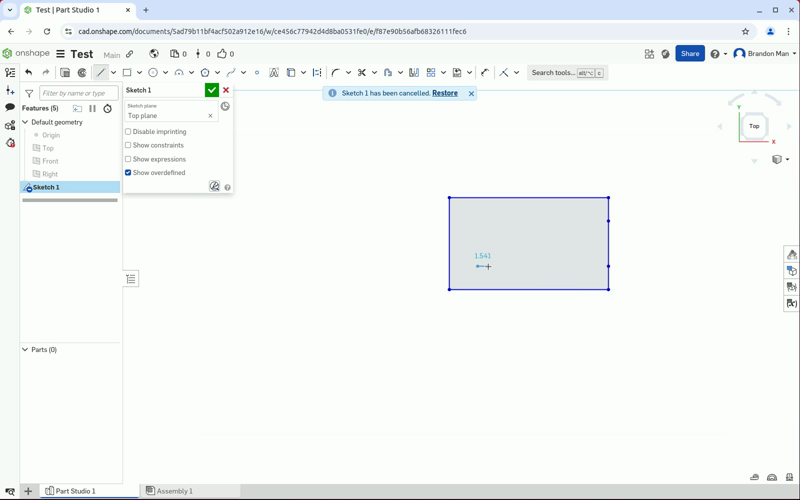
scroll(6)
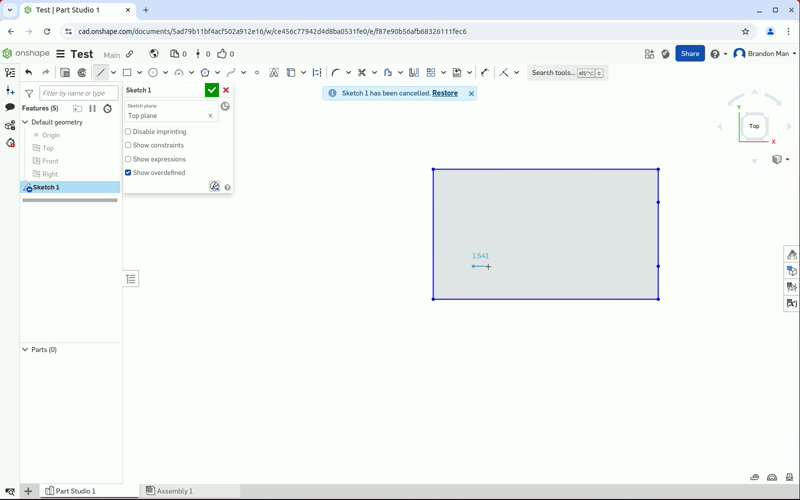
scroll(6)
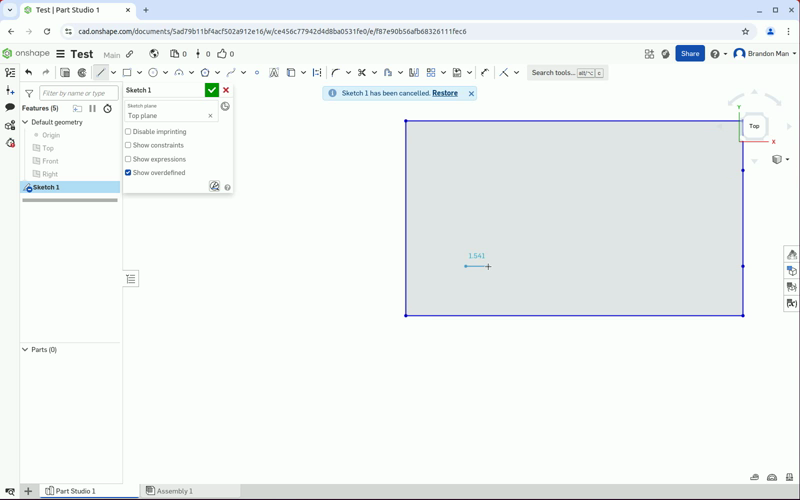
scroll(6)
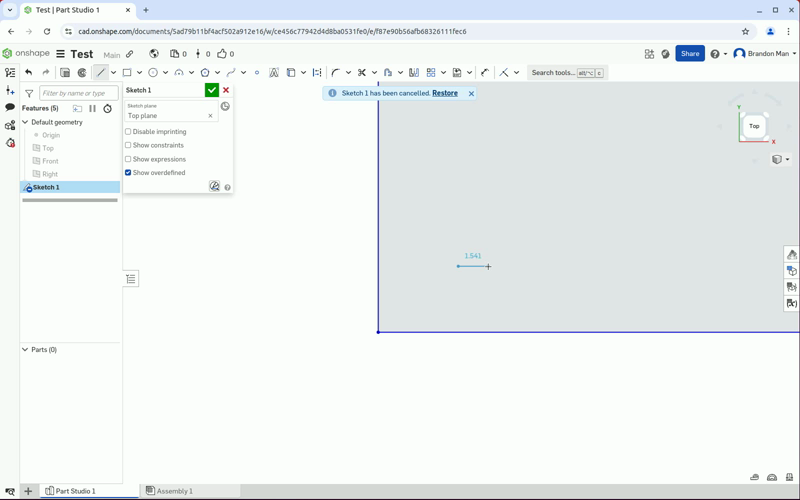
scroll(6)
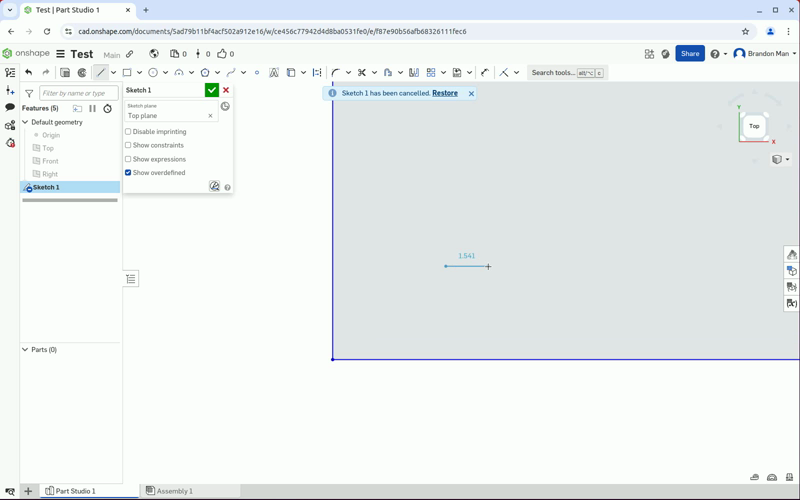
scroll(6)
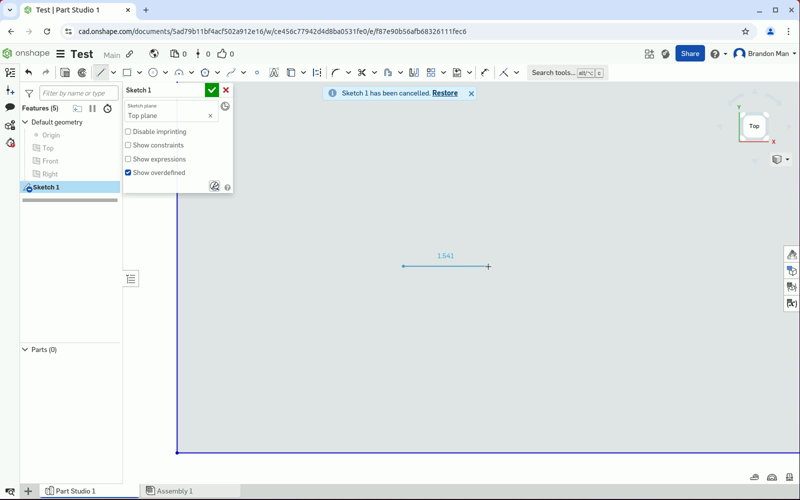
click(488, 266)
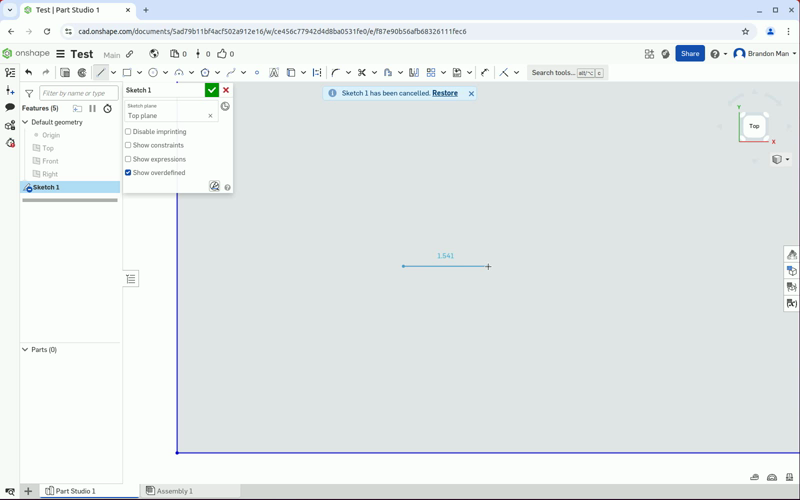
scroll(-6)
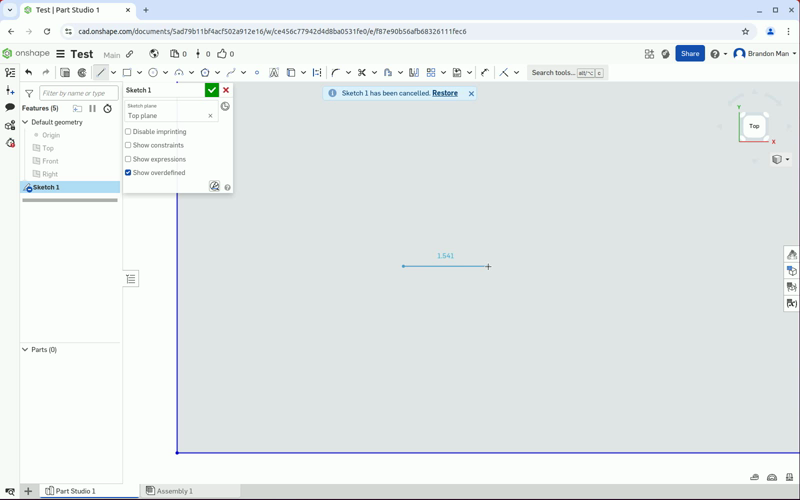
scroll(-6)
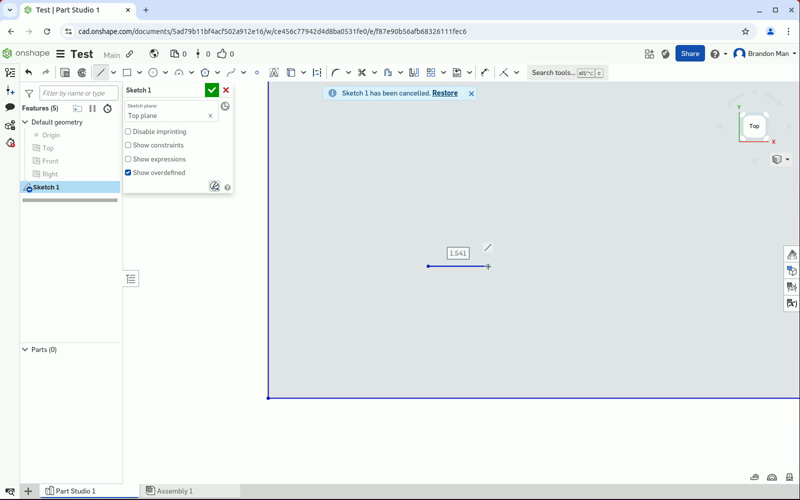
scroll(-6)
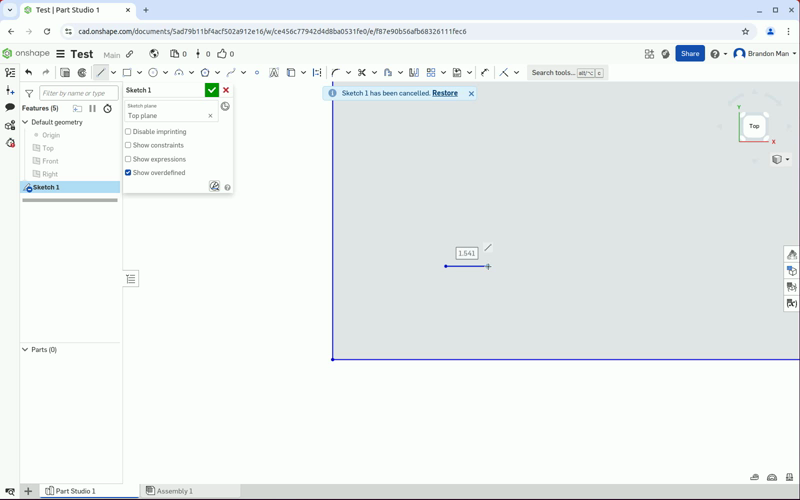
scroll(-6)
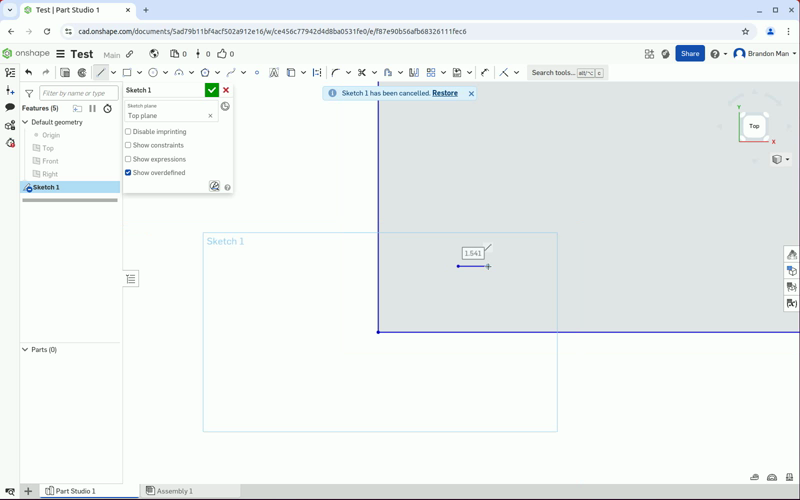
scroll(-6)
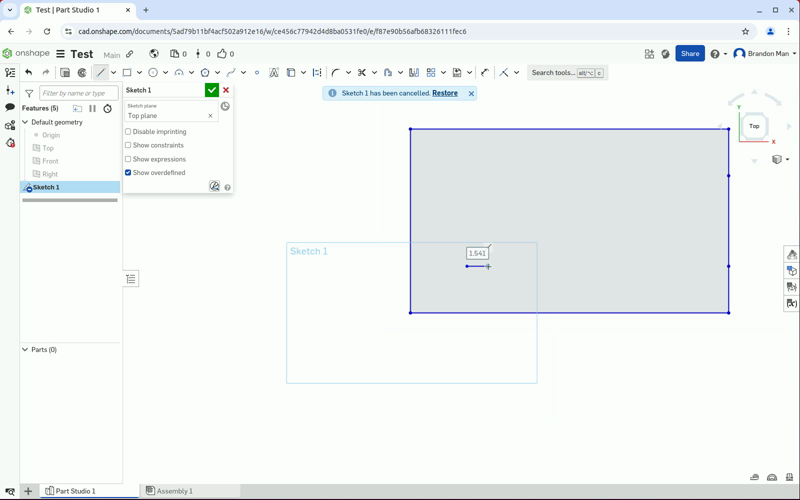
scroll(-6)
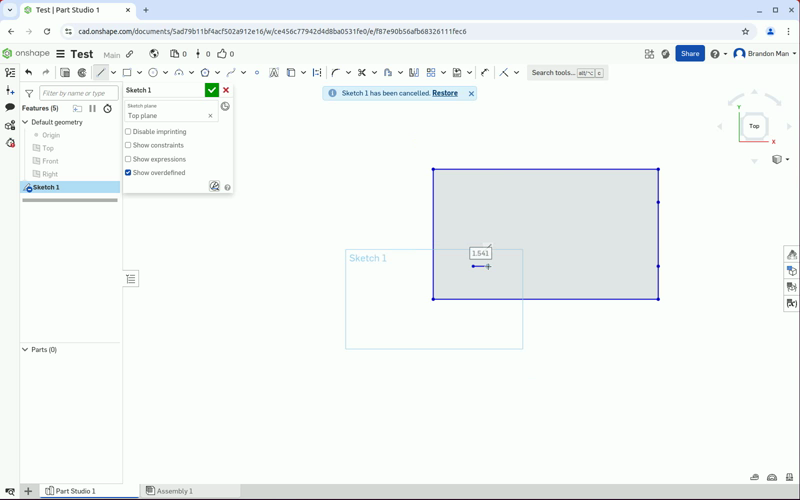
scroll(-6)
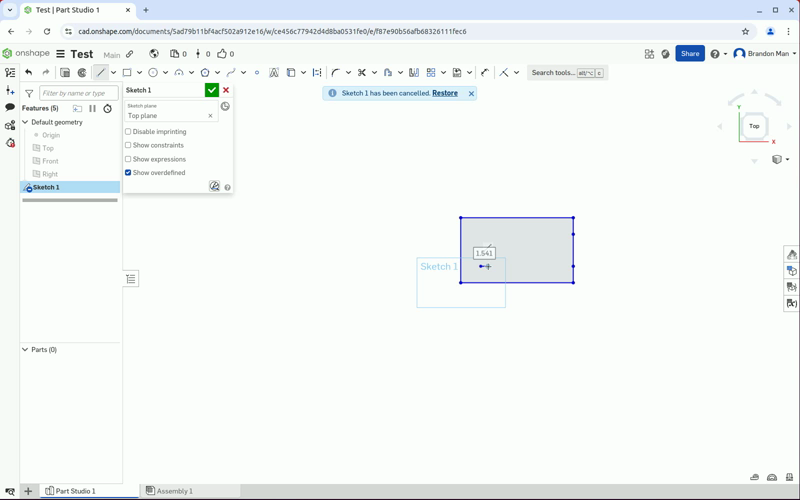
key_up(shift)
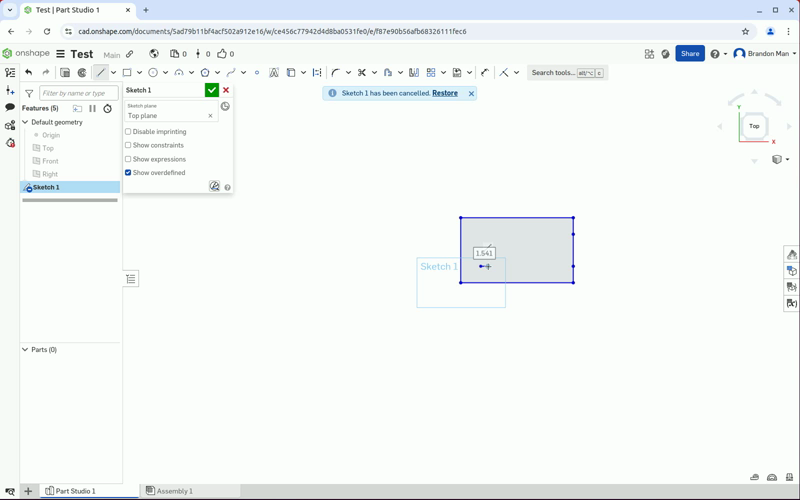
key_down(shift)
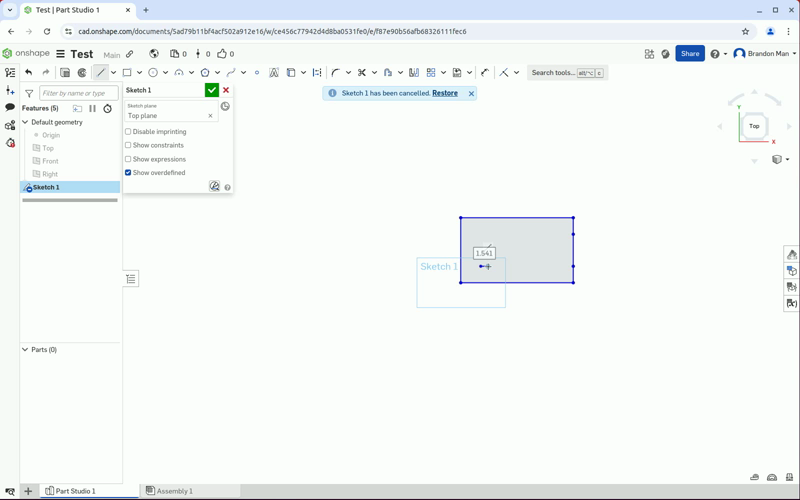
mouse_move(518, 266)
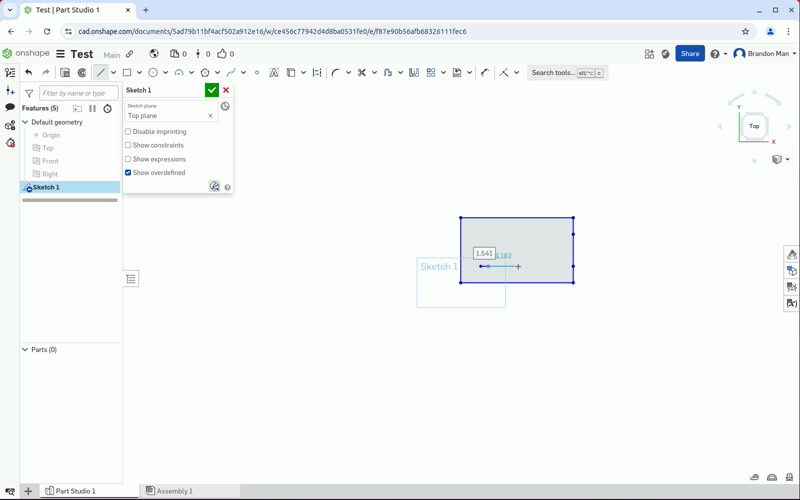
mouse_move(488, 234)
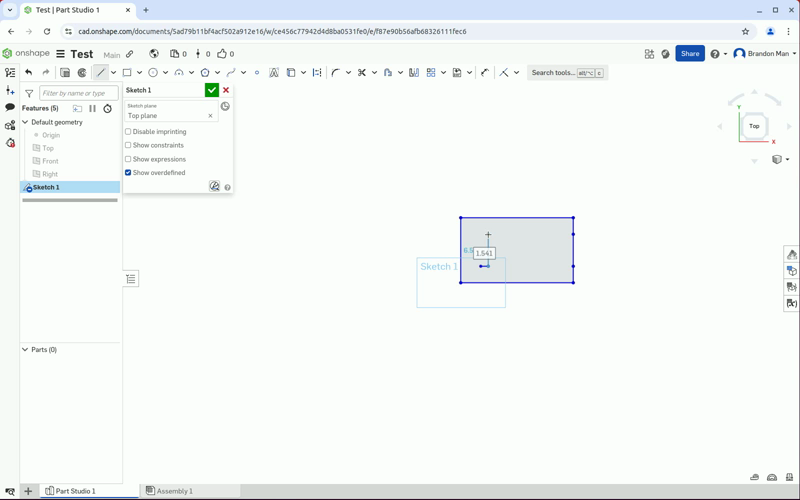
click(488, 234)
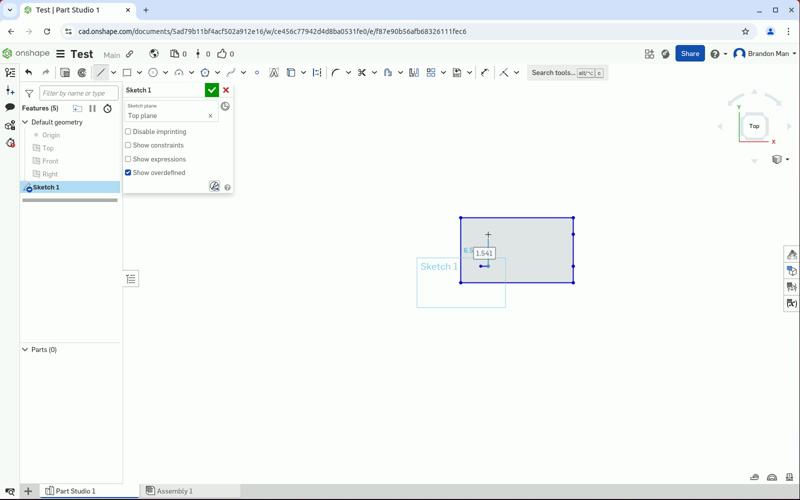
key_up(shift)
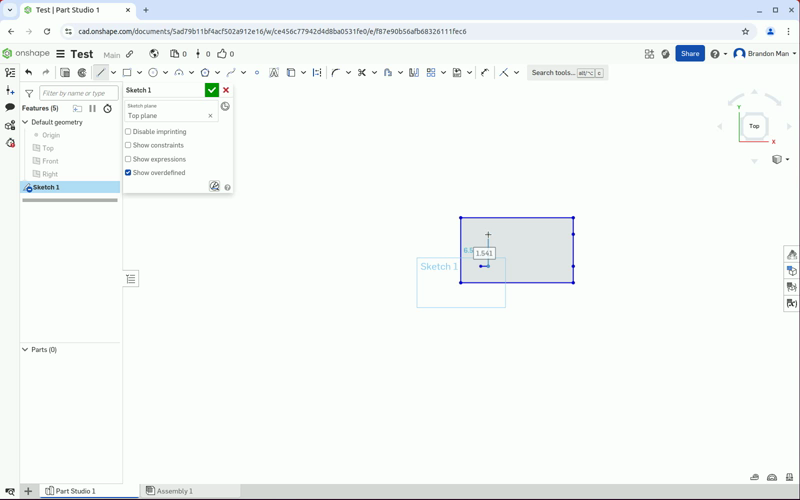
key_down(shift)
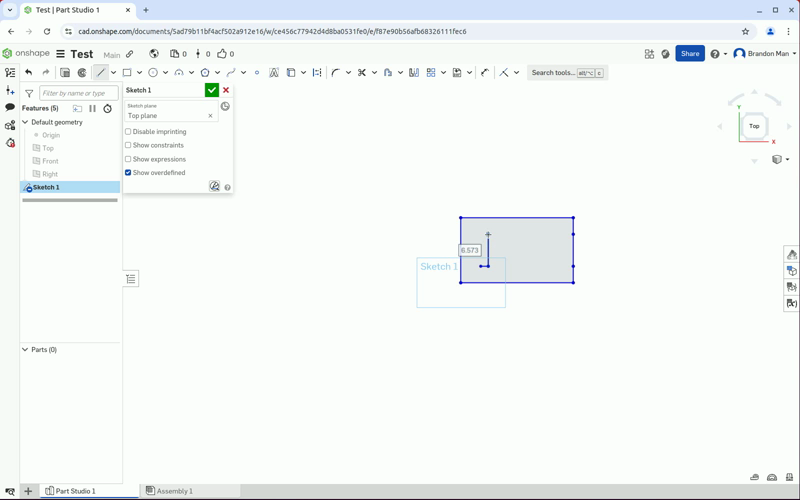
mouse_move(518, 234)
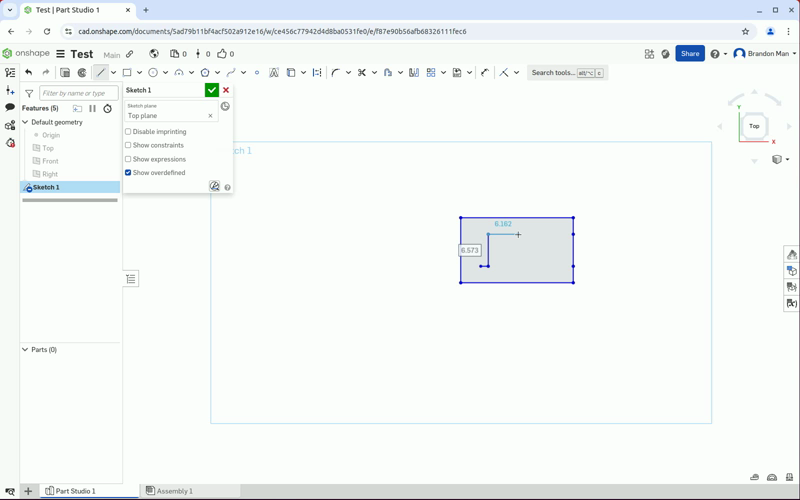
mouse_move(480, 234)
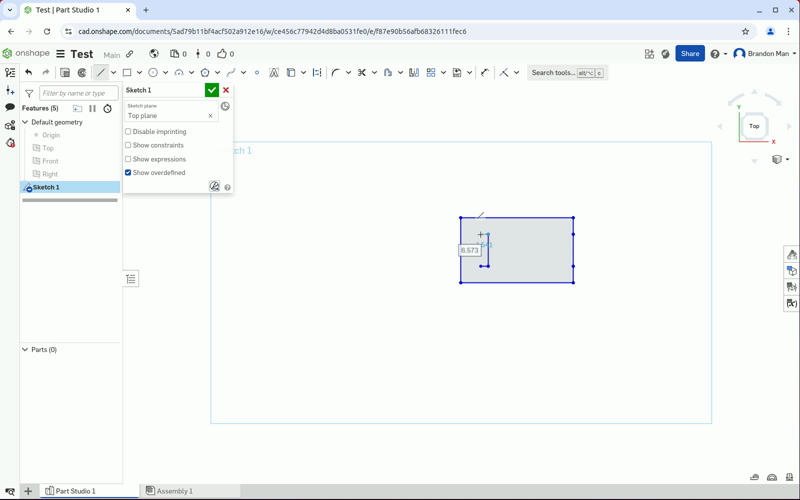
scroll(6)
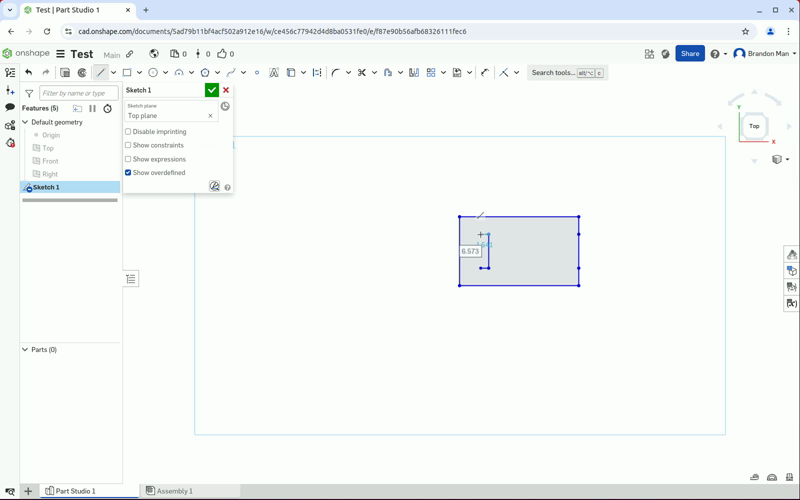
scroll(6)
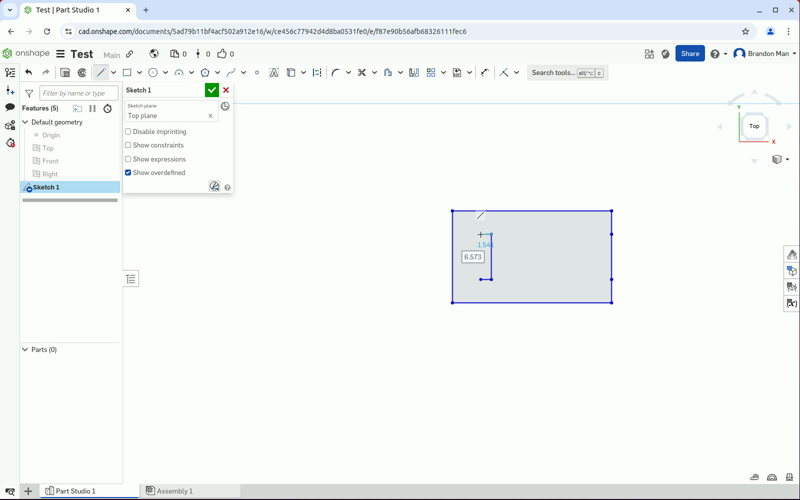
scroll(6)
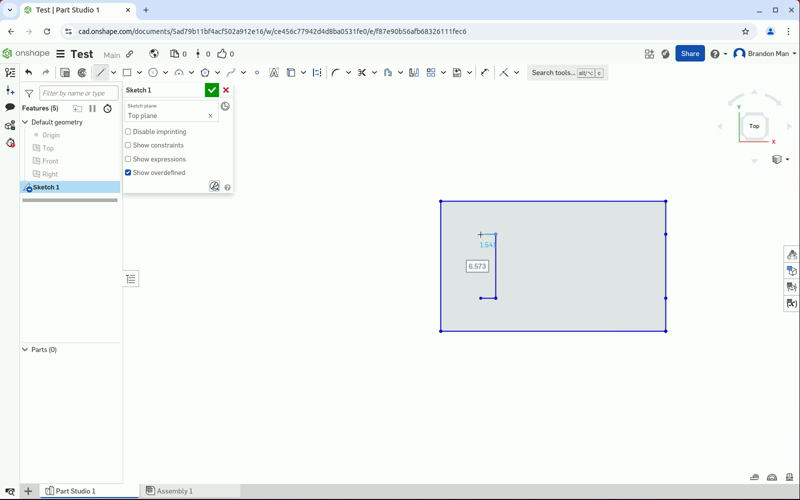
scroll(6)
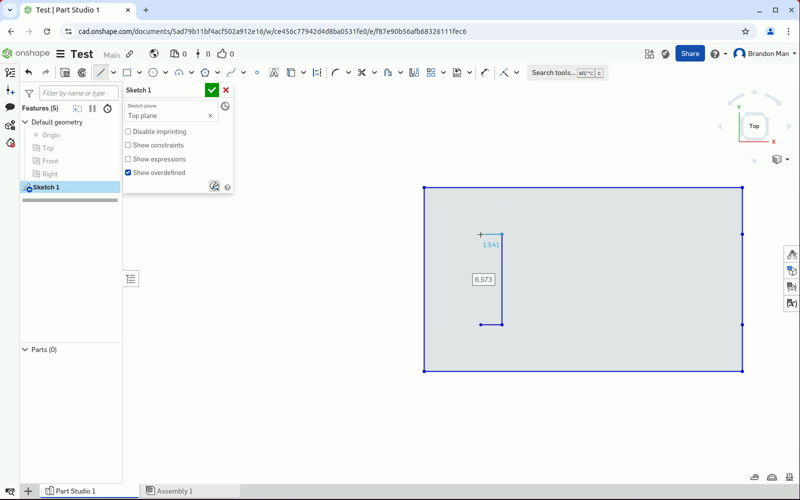
scroll(6)
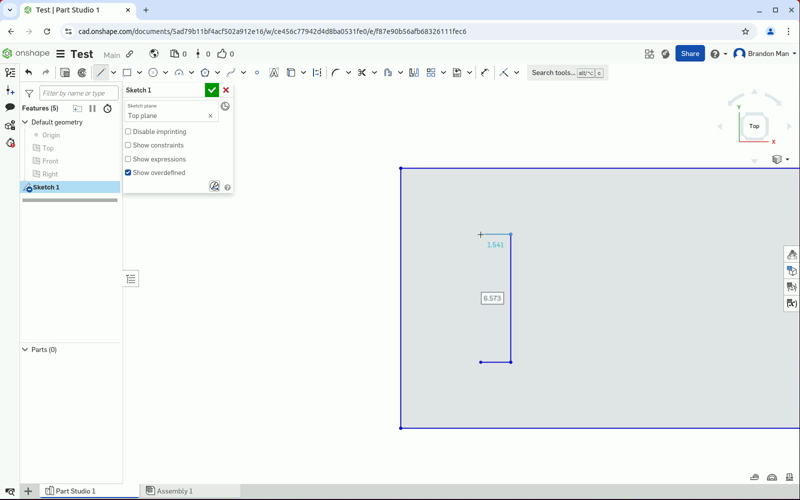
scroll(6)
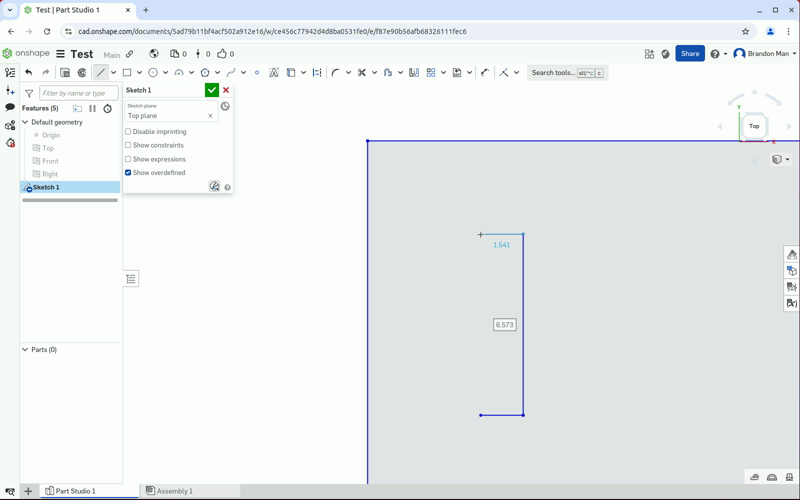
scroll(6)
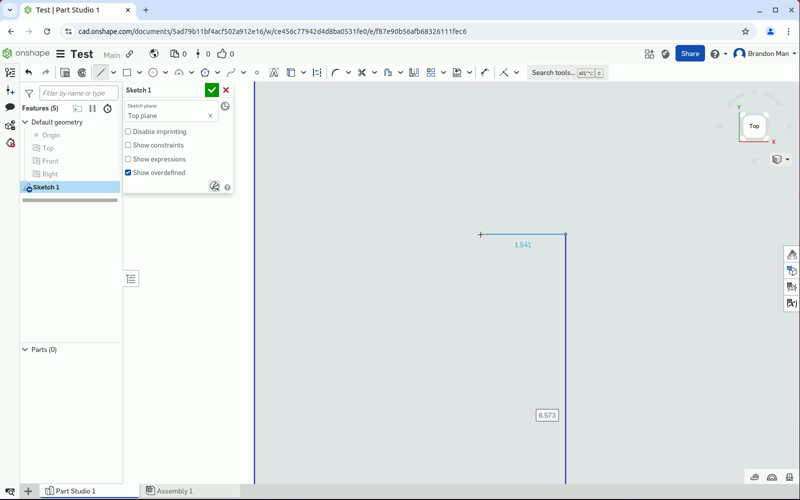
click(480, 234)
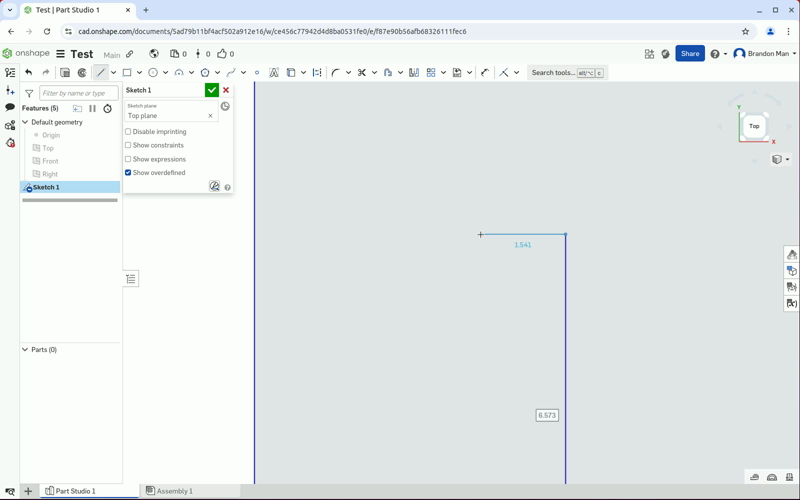
scroll(-6)
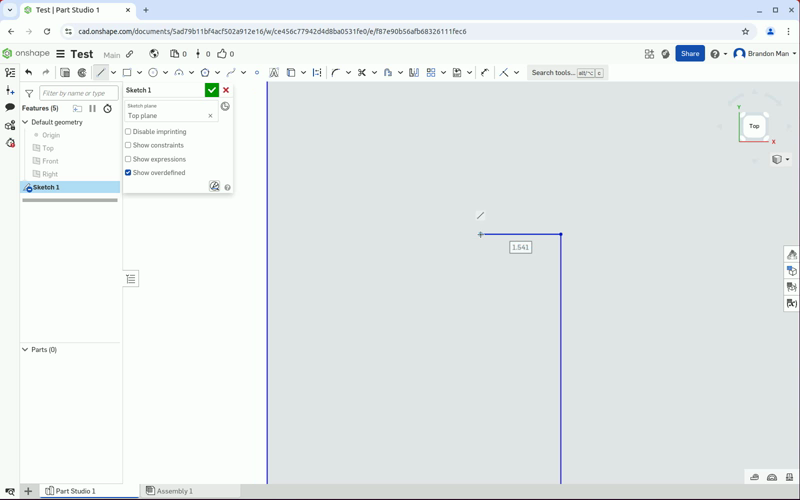
scroll(-6)
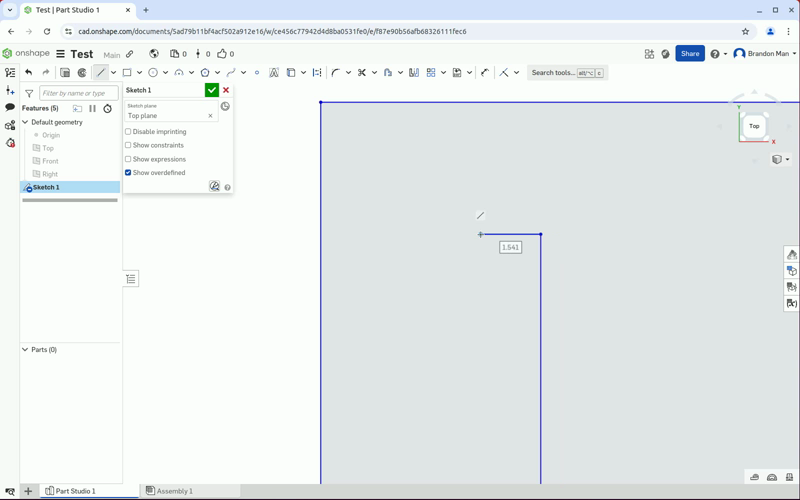
scroll(-6)
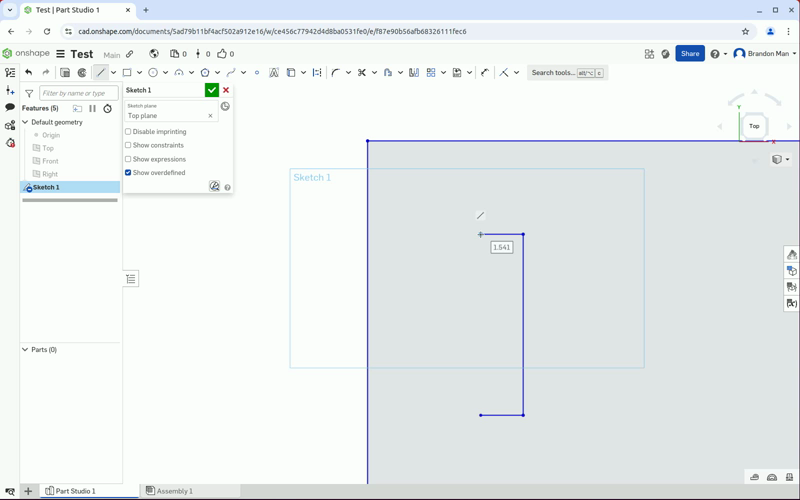
scroll(-6)
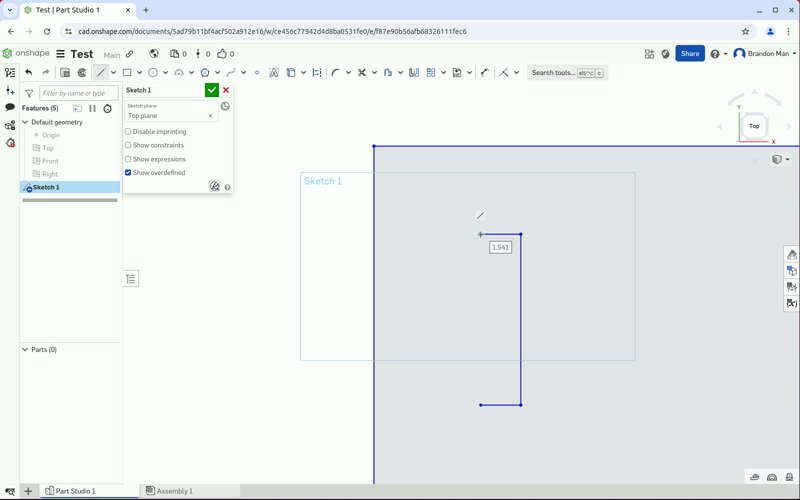
scroll(-6)
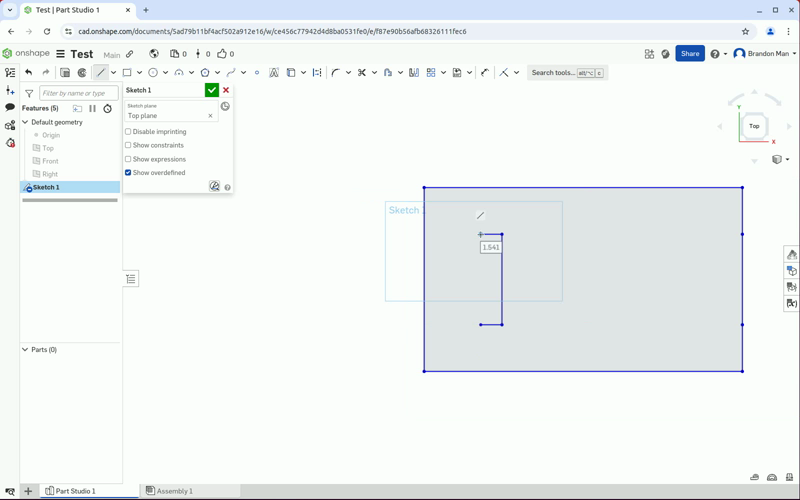
scroll(-6)
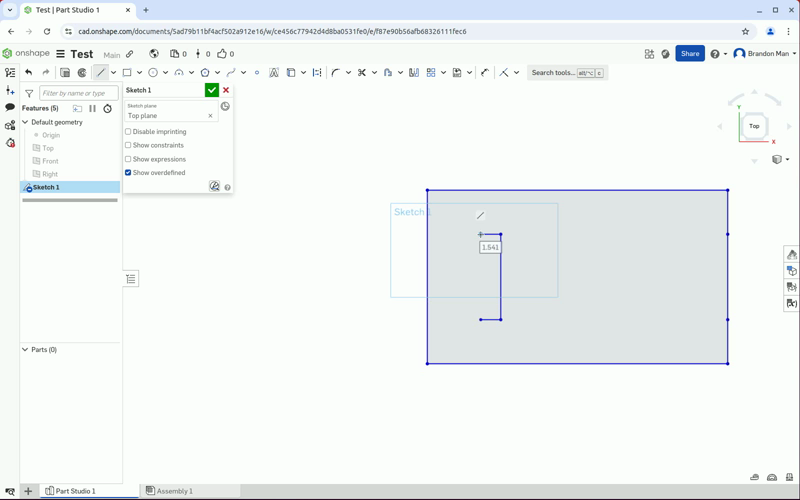
scroll(-6)
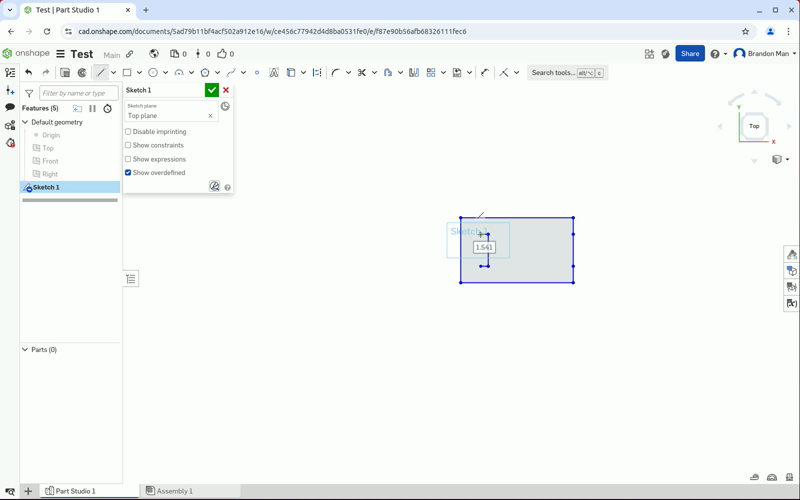
key_up(shift)
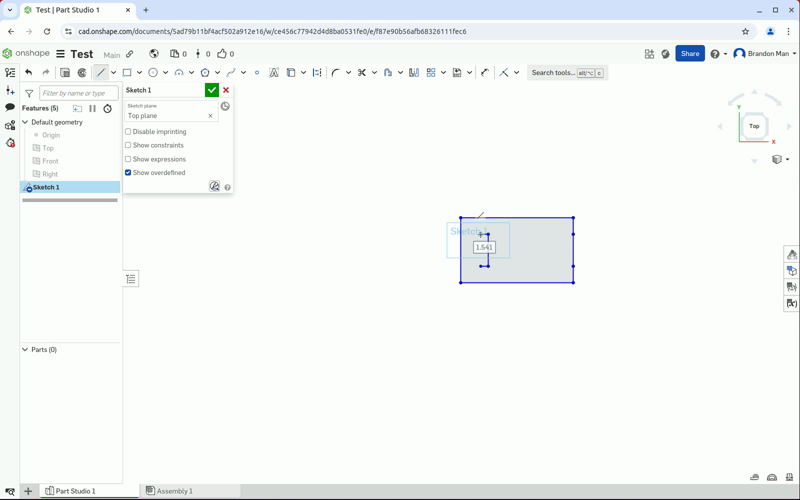
mouse_move(510, 234)
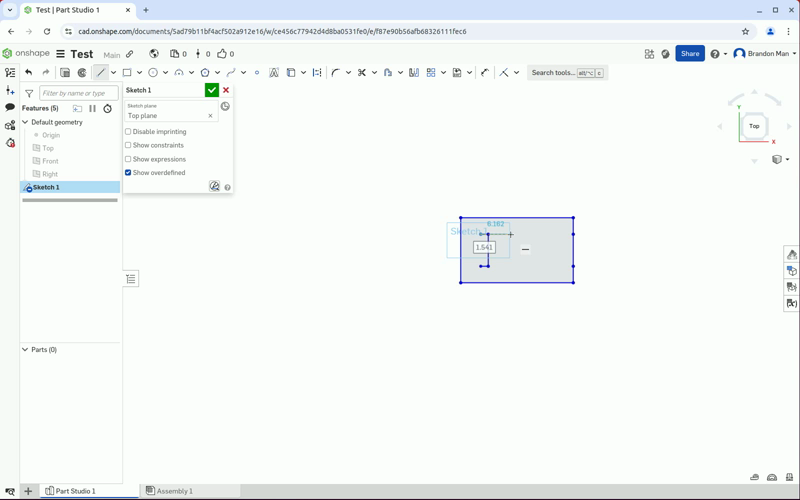
key_down(shift)
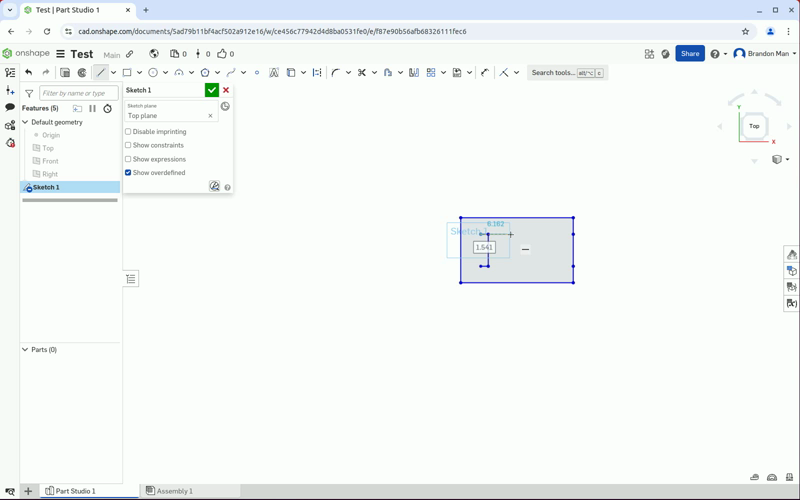
mouse_move(480, 266)
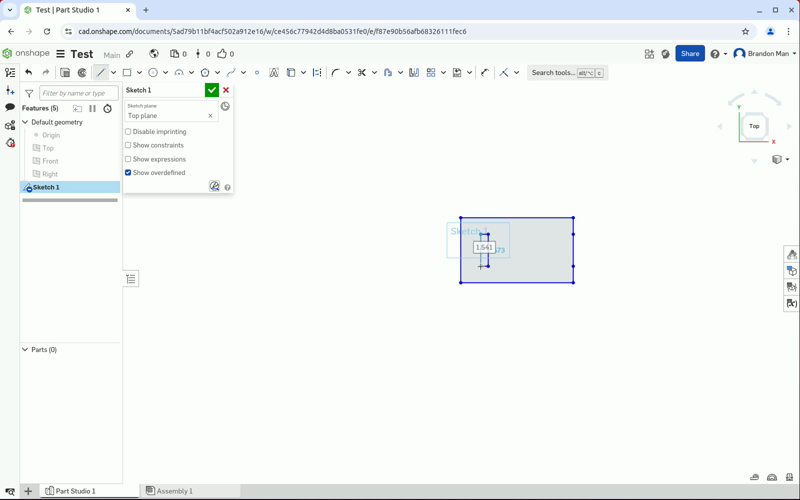
key_up(shift)
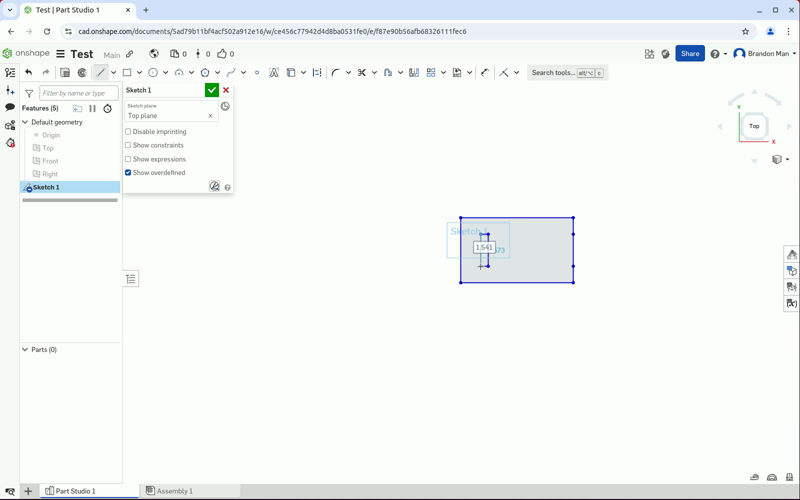
click(480, 266)
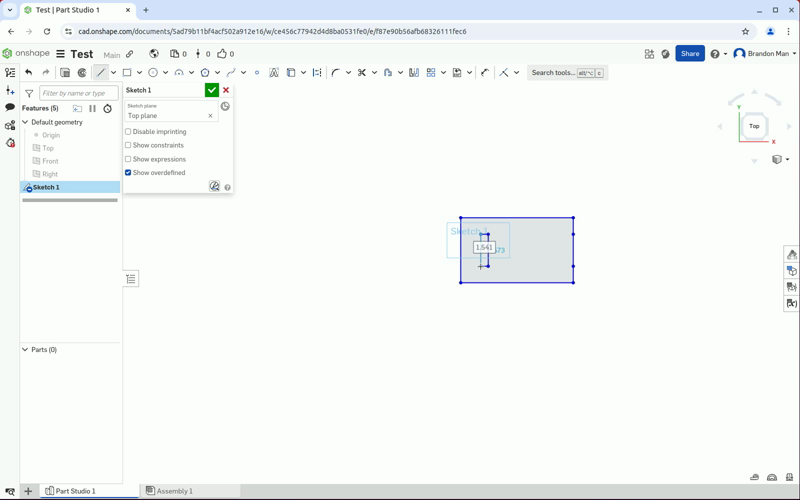
key(esc)
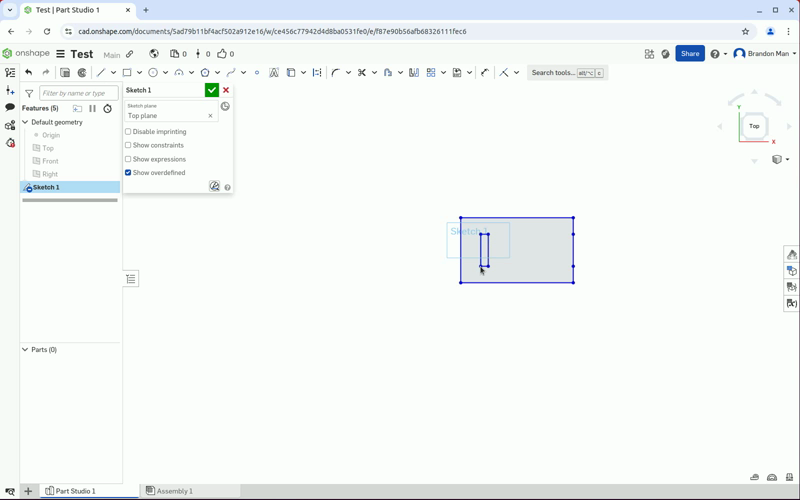
key(l)
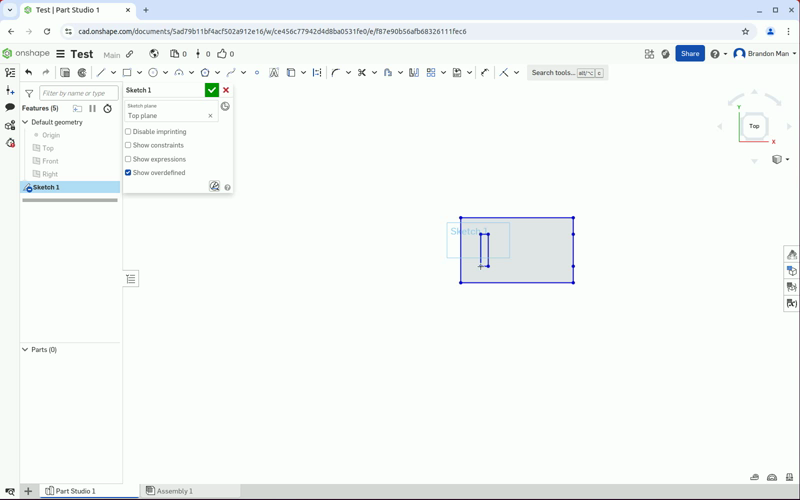
key_down(shift)
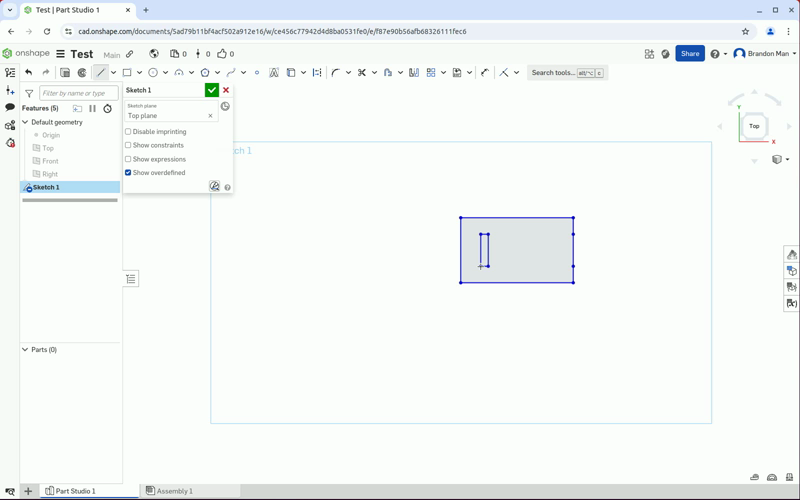
mouse_move(508, 266)
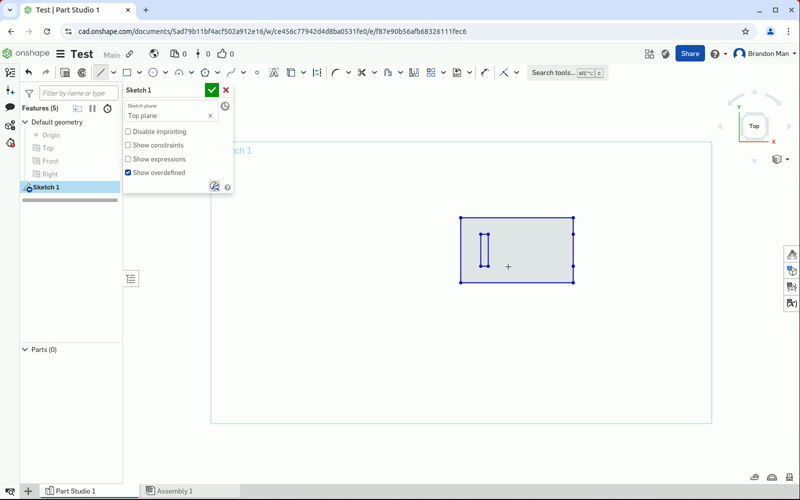
click(508, 266)
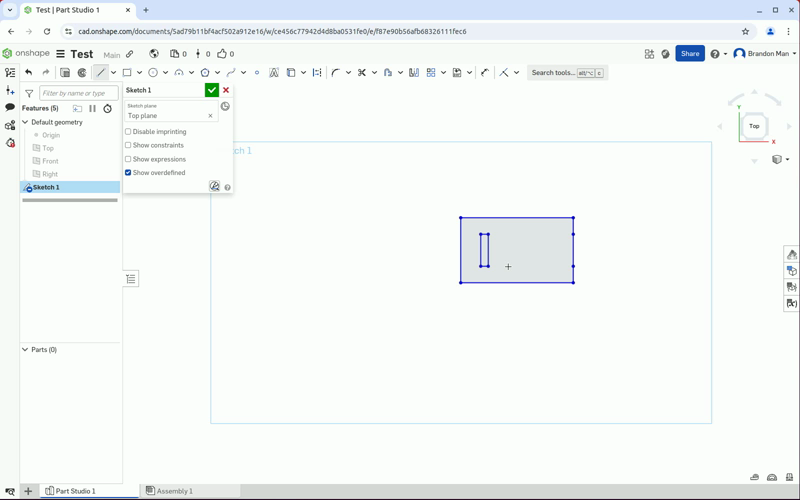
key_up(shift)
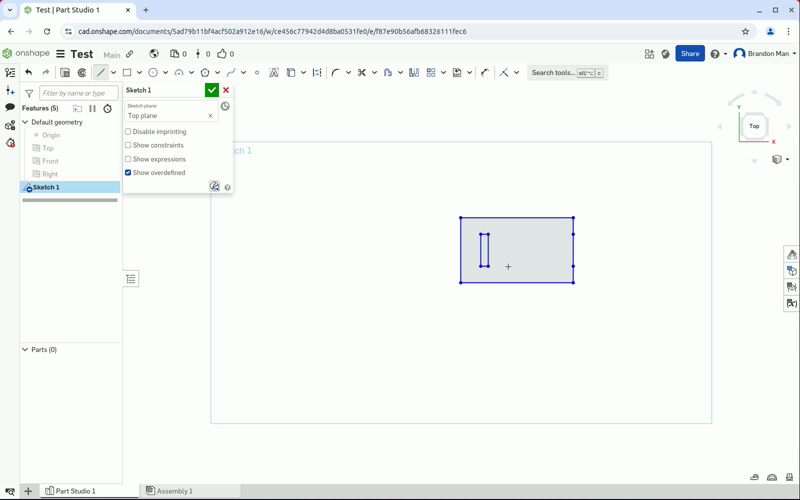
key_down(shift)
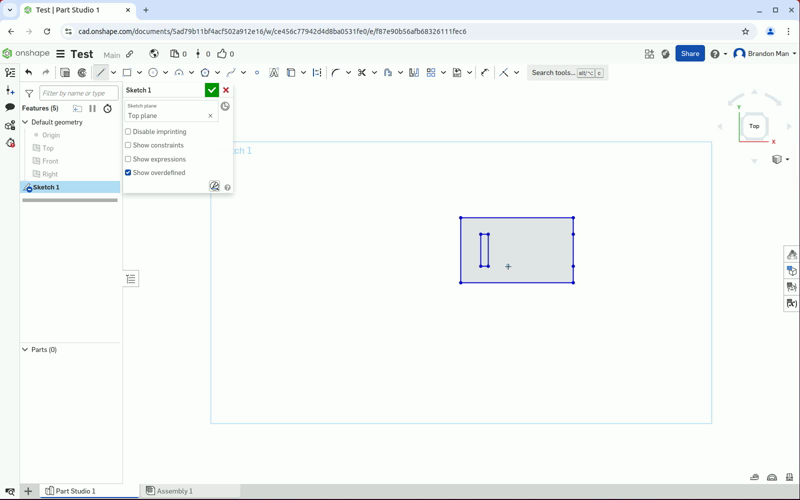
mouse_move(538, 266)
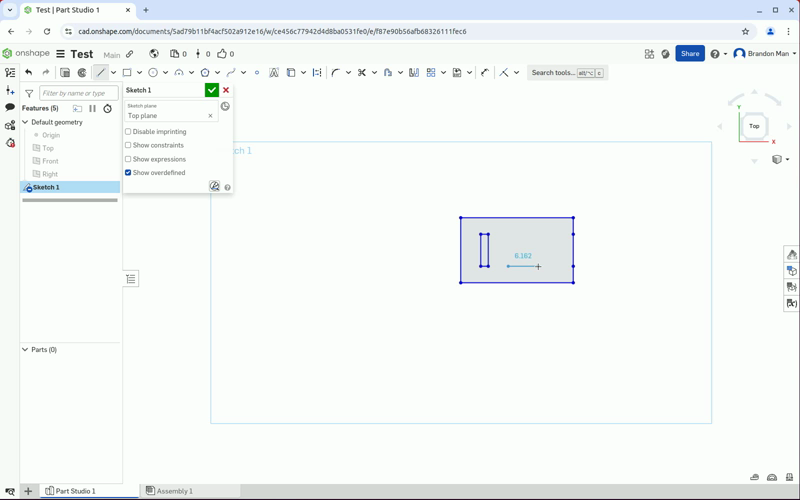
mouse_move(515, 266)
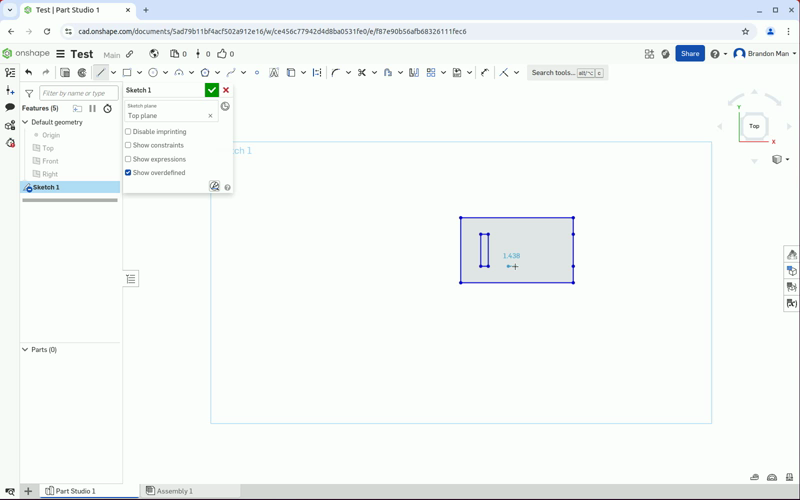
scroll(6)
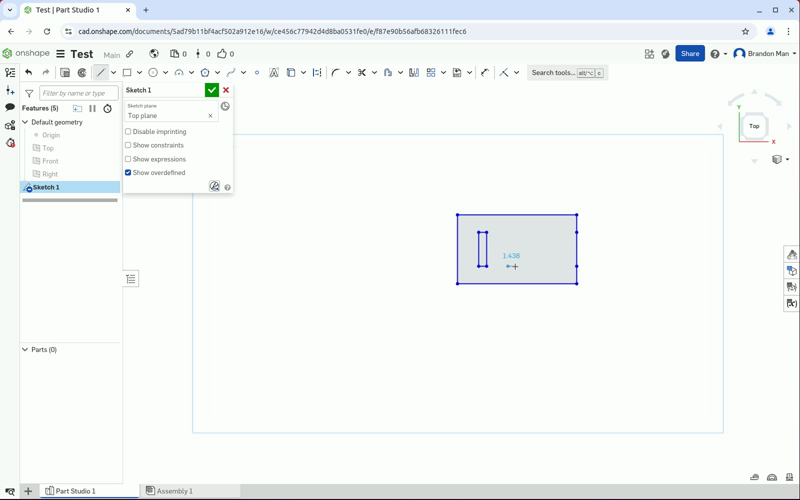
scroll(6)
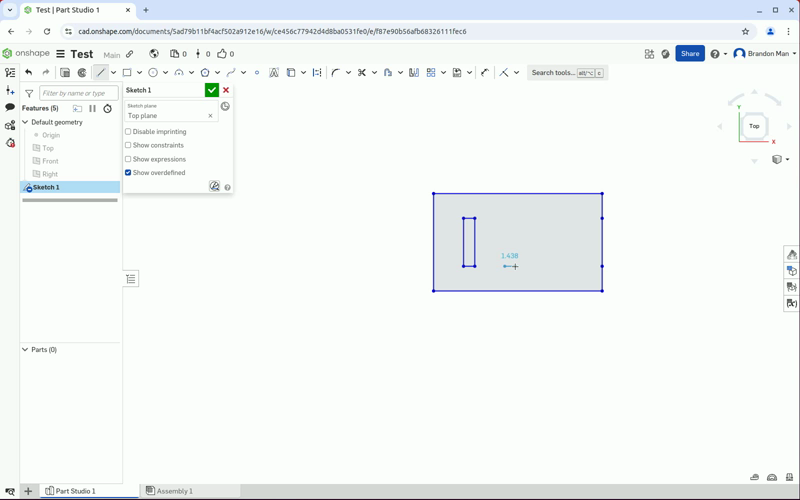
scroll(6)
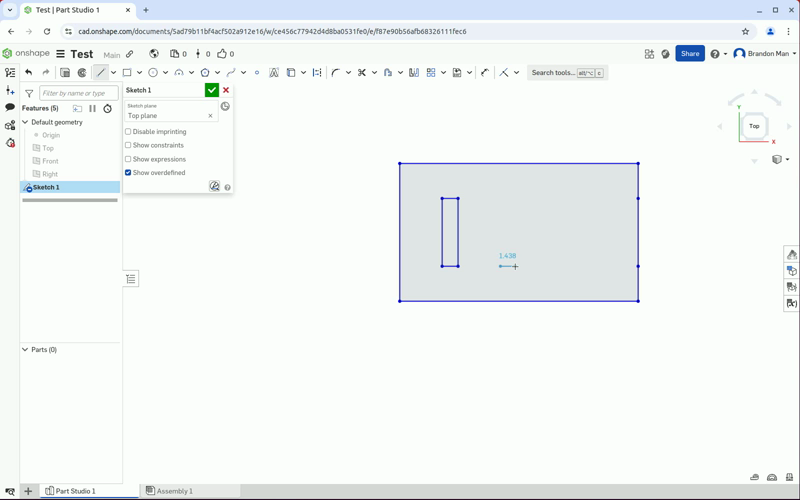
scroll(6)
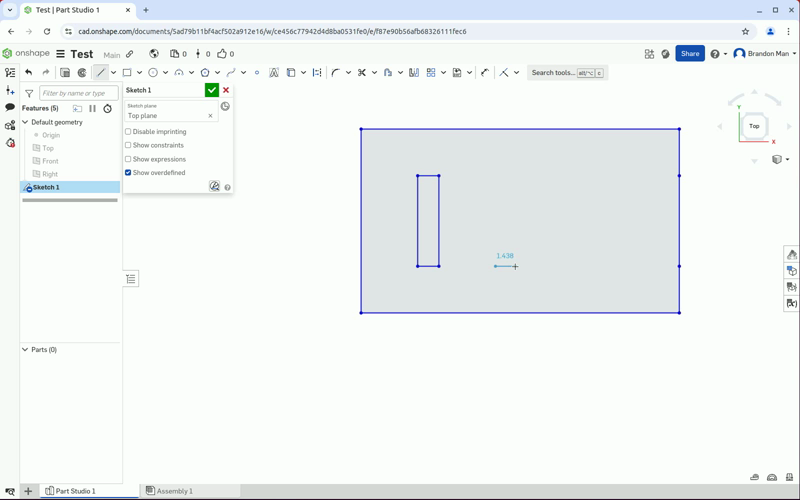
scroll(6)
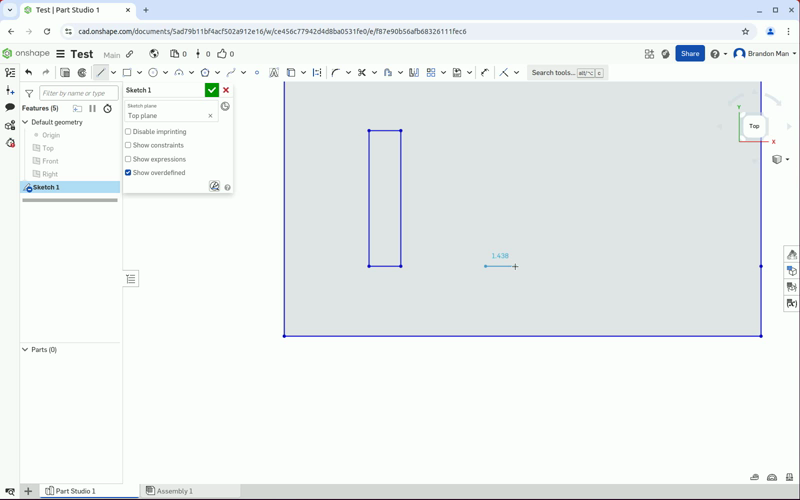
scroll(6)
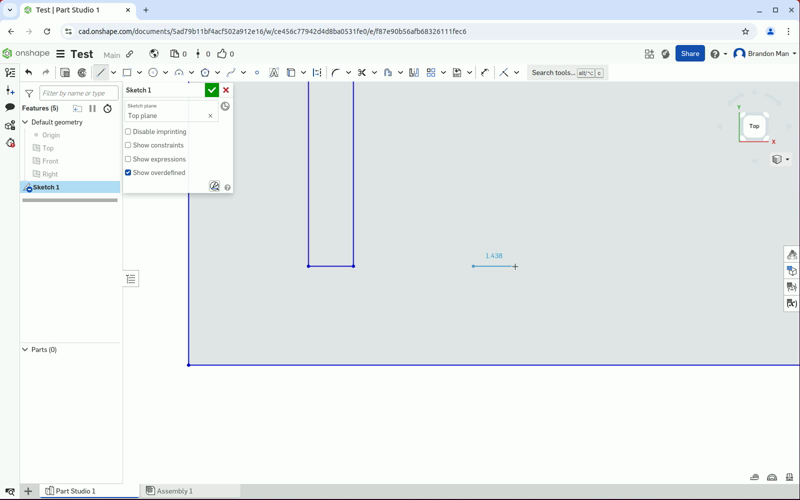
scroll(6)
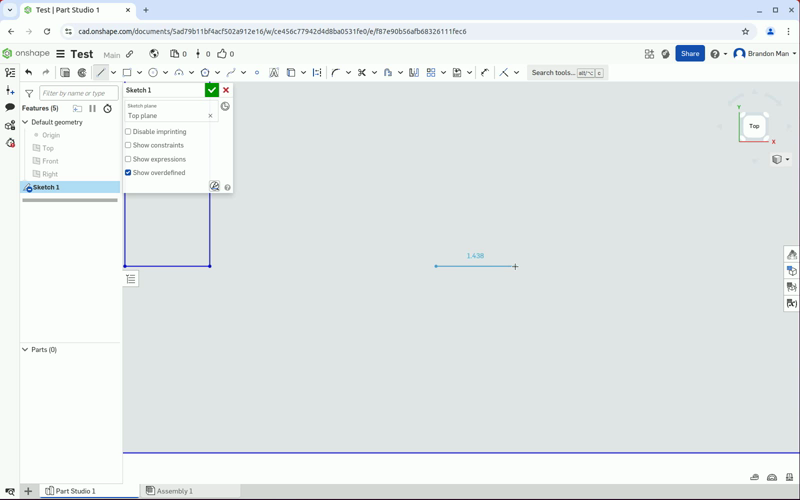
click(515, 266)
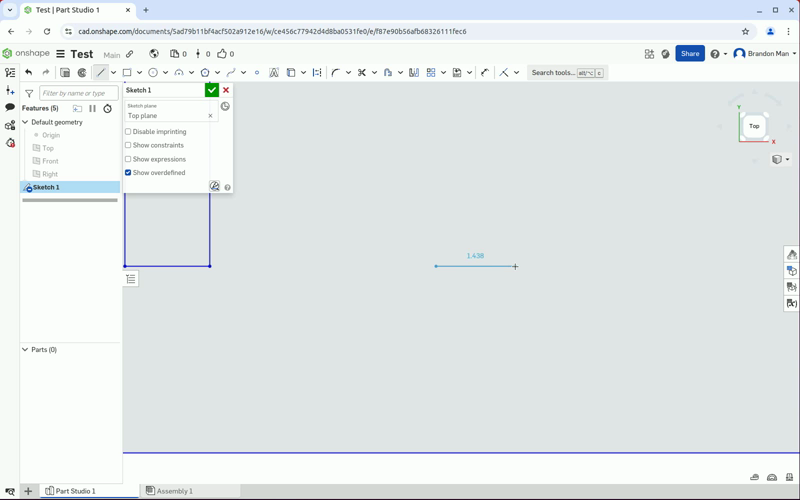
scroll(-6)
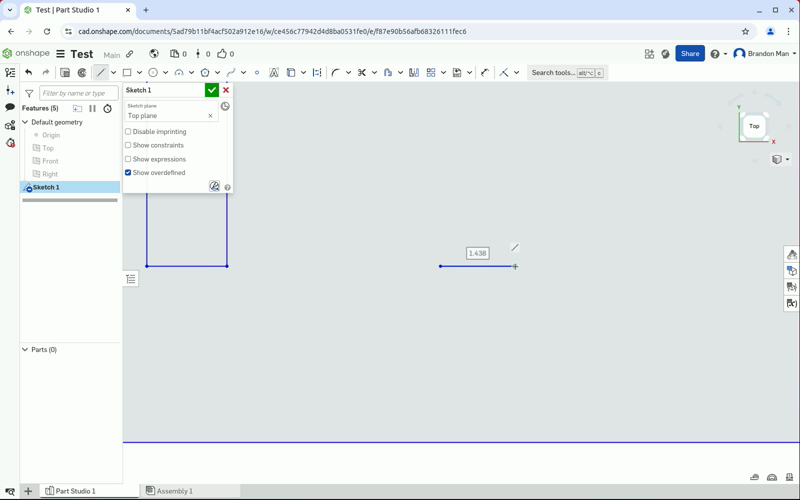
scroll(-6)
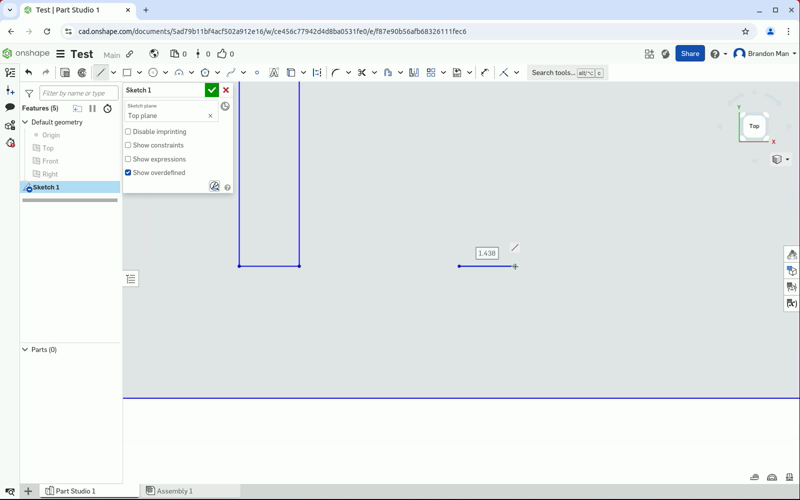
scroll(-6)
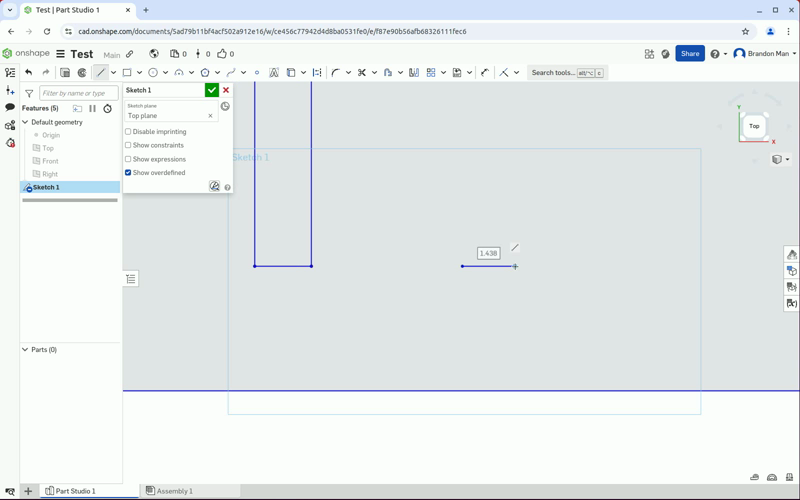
scroll(-6)
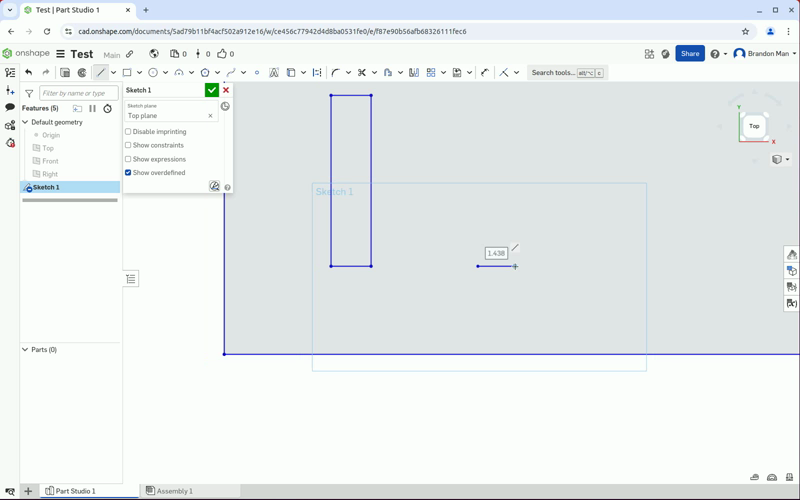
scroll(-6)
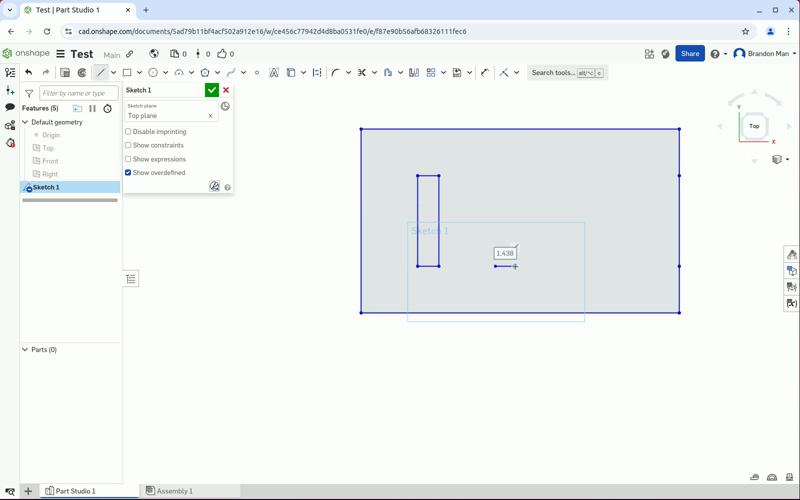
scroll(-6)
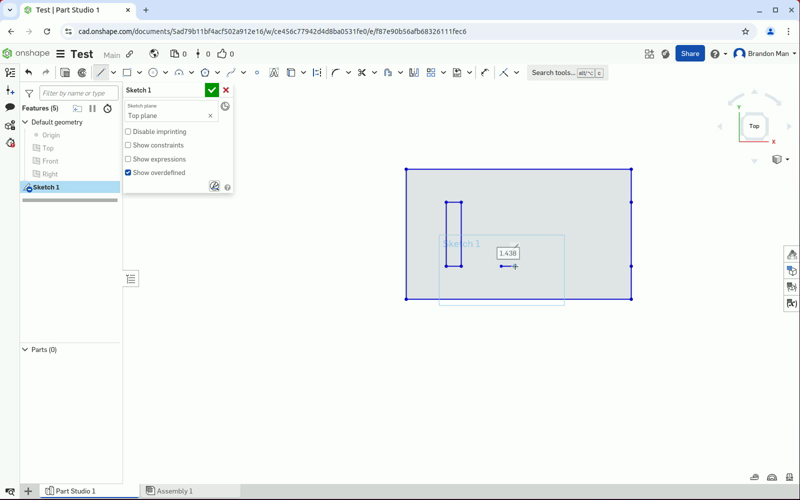
scroll(-6)
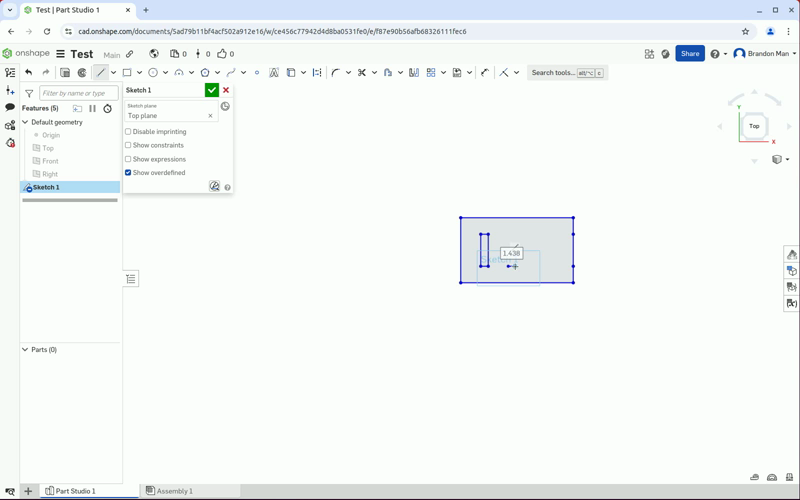
key_up(shift)
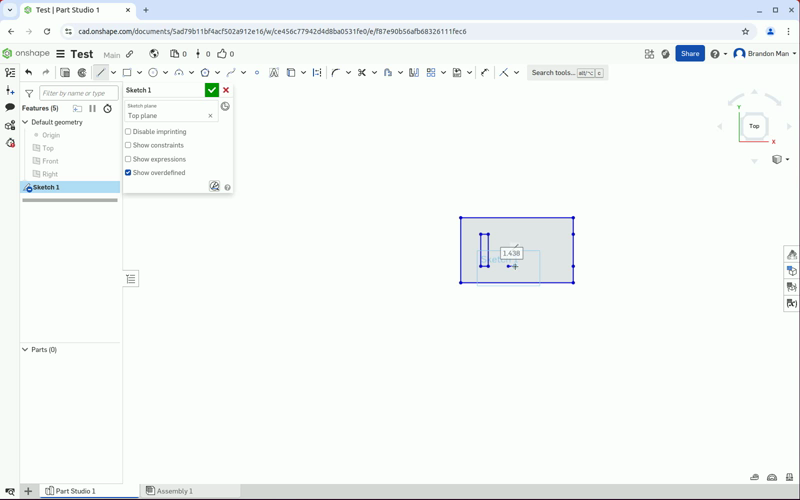
key_down(shift)
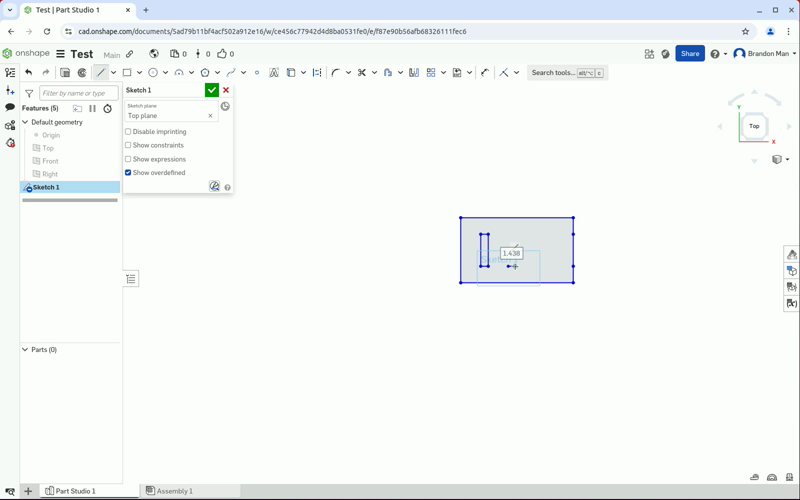
mouse_move(545, 266)
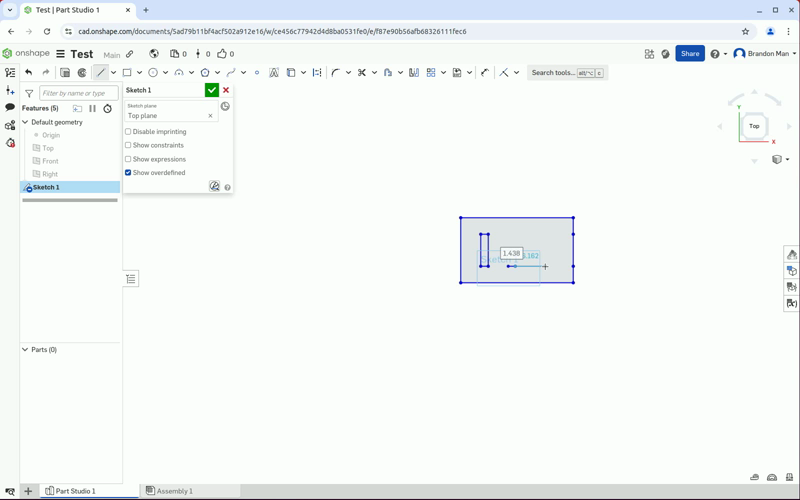
mouse_move(515, 234)
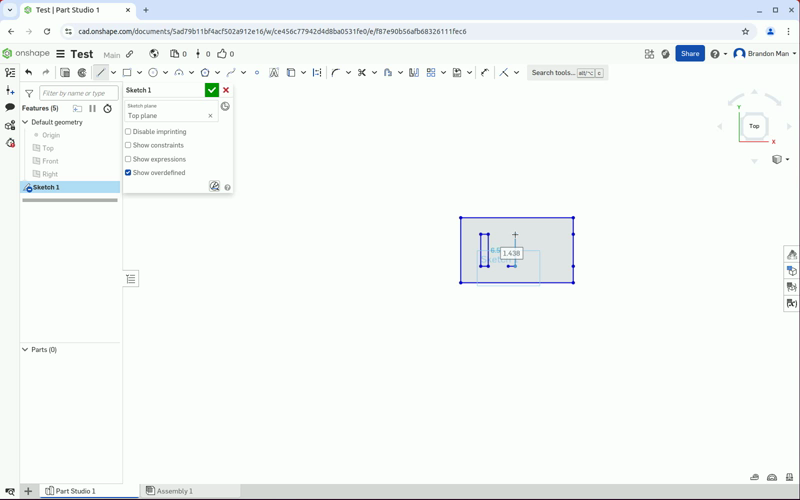
click(515, 234)
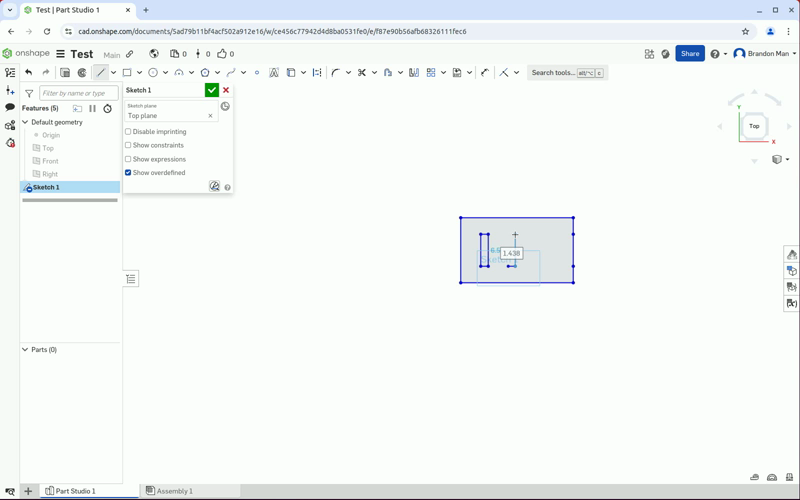
key_up(shift)
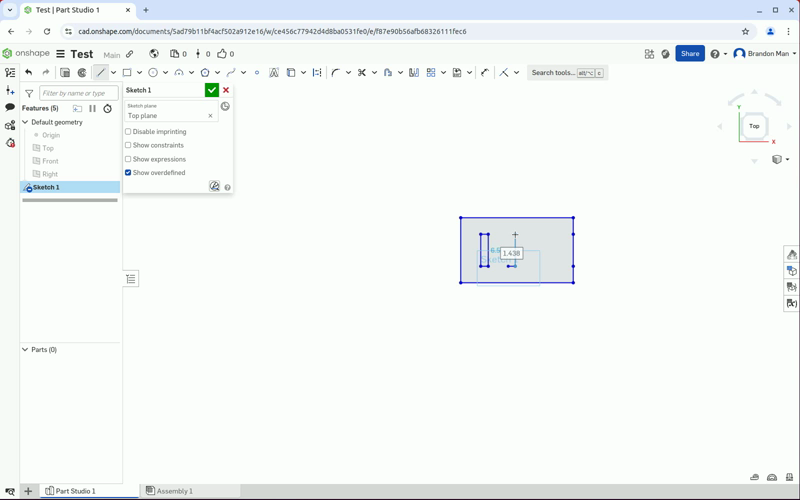
key_down(shift)
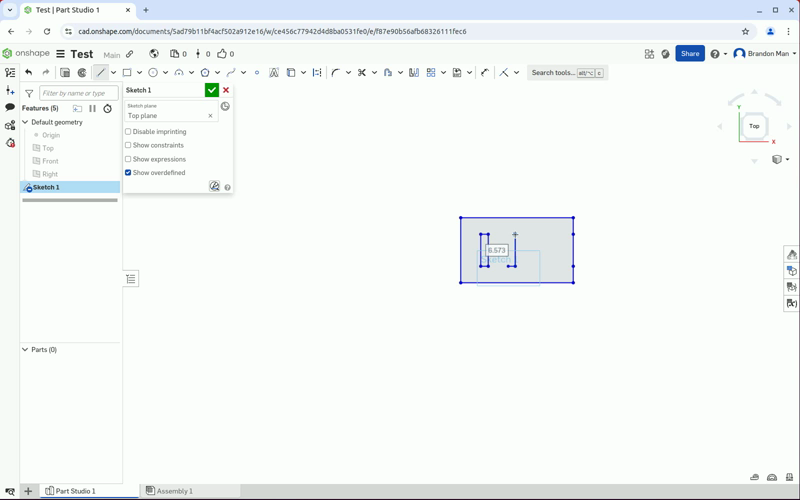
mouse_move(545, 234)
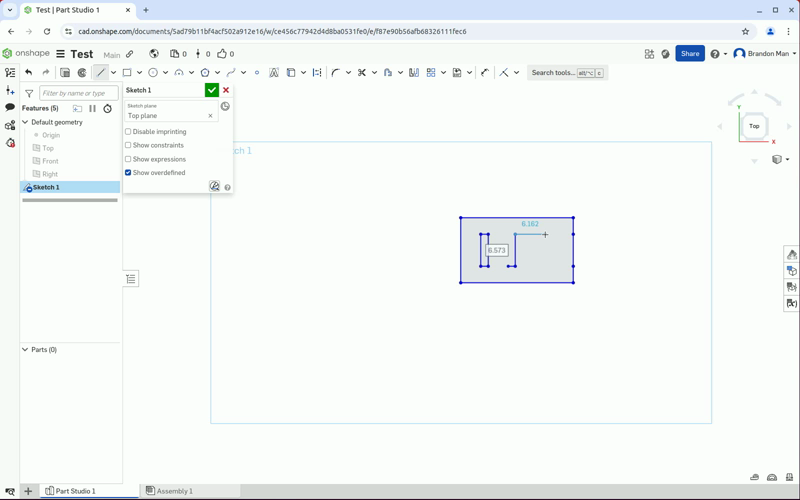
mouse_move(508, 234)
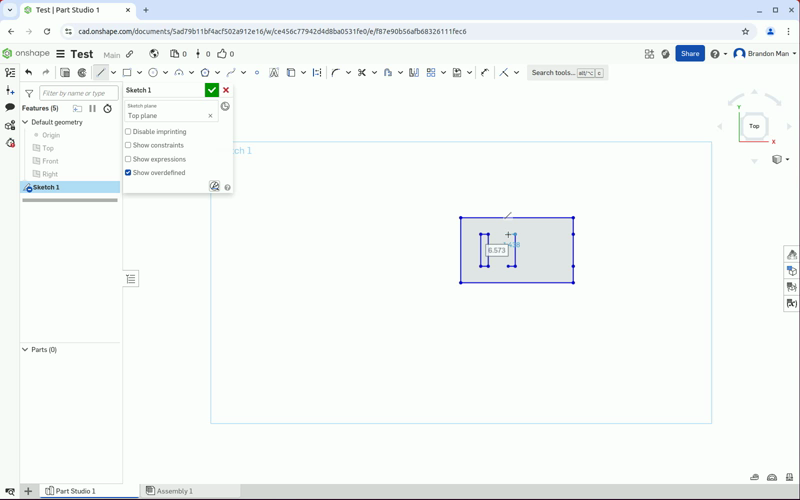
scroll(6)
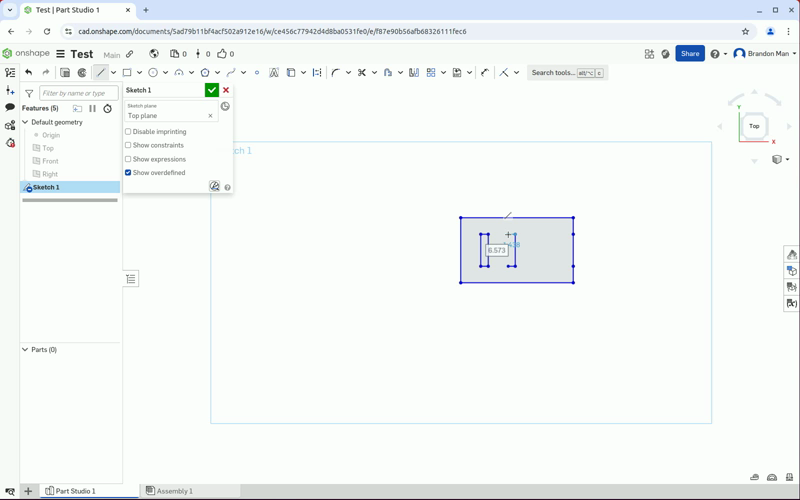
scroll(6)
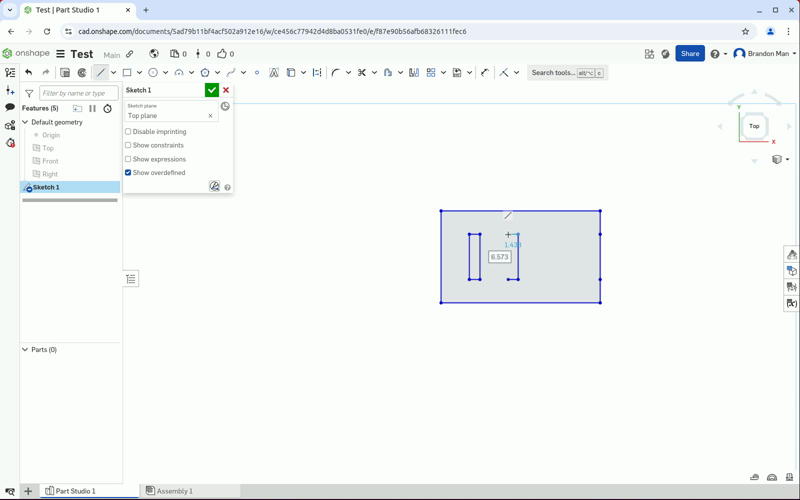
scroll(6)
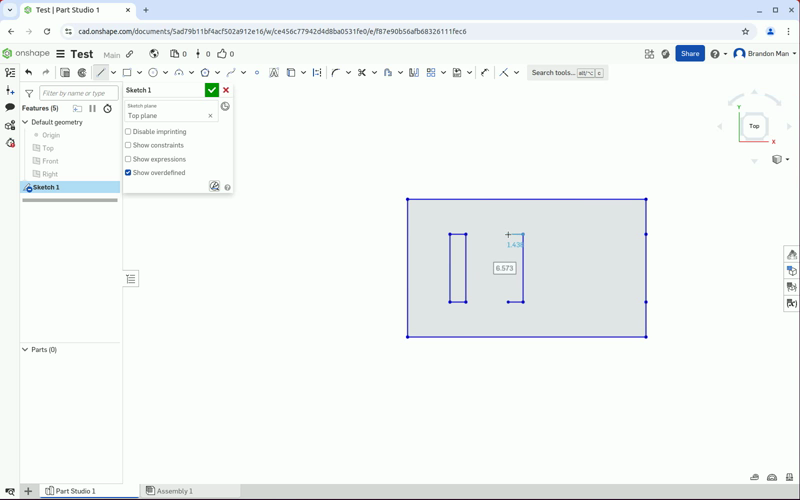
scroll(6)
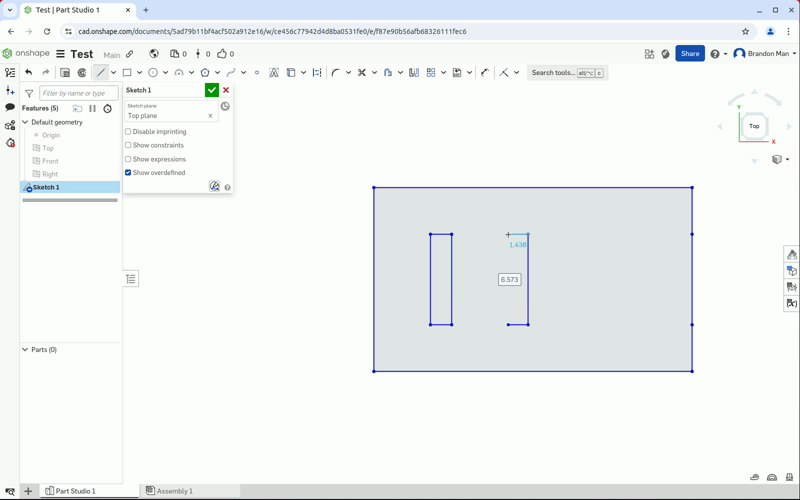
scroll(6)
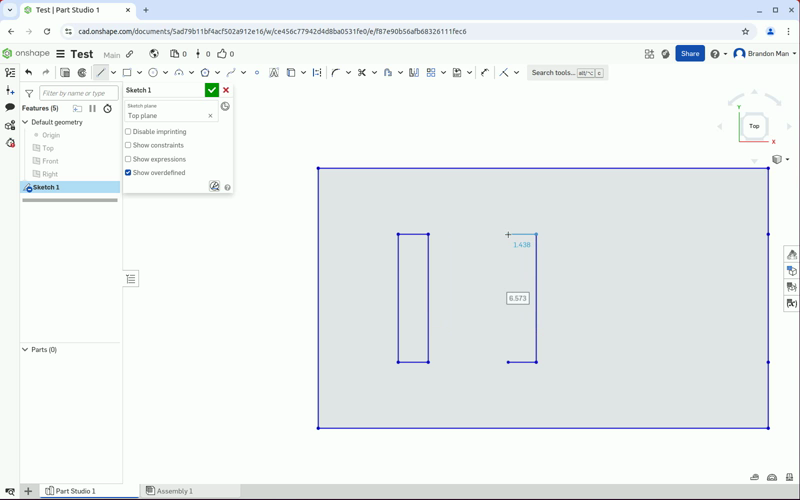
scroll(6)
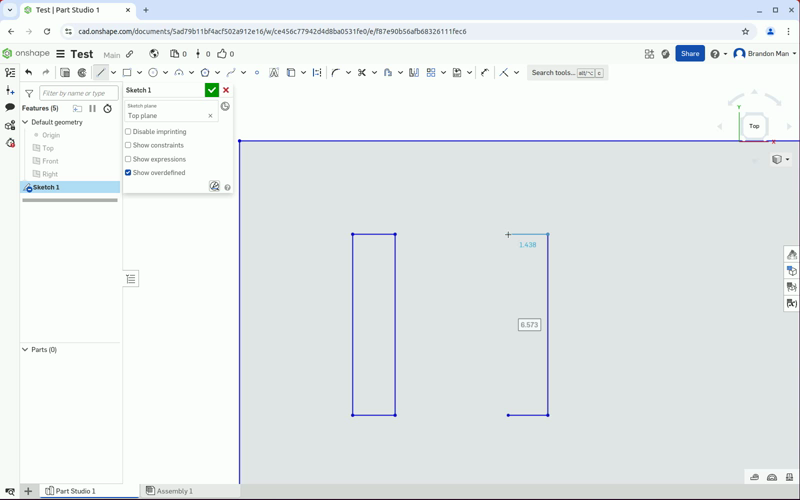
scroll(6)
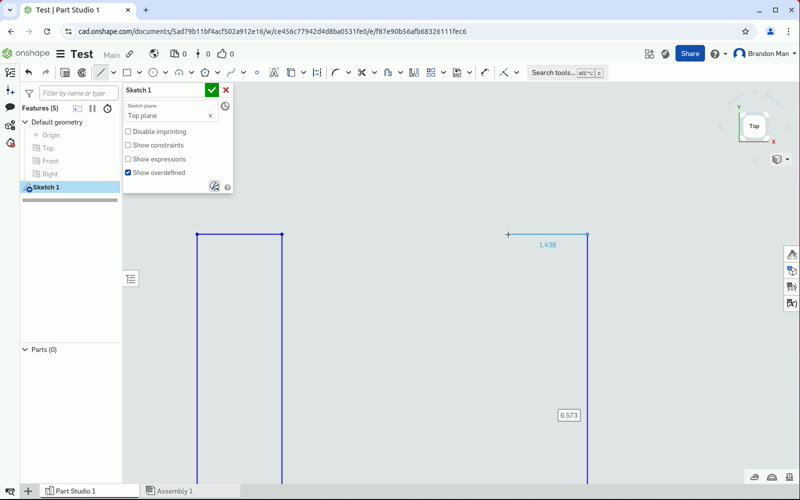
click(508, 234)
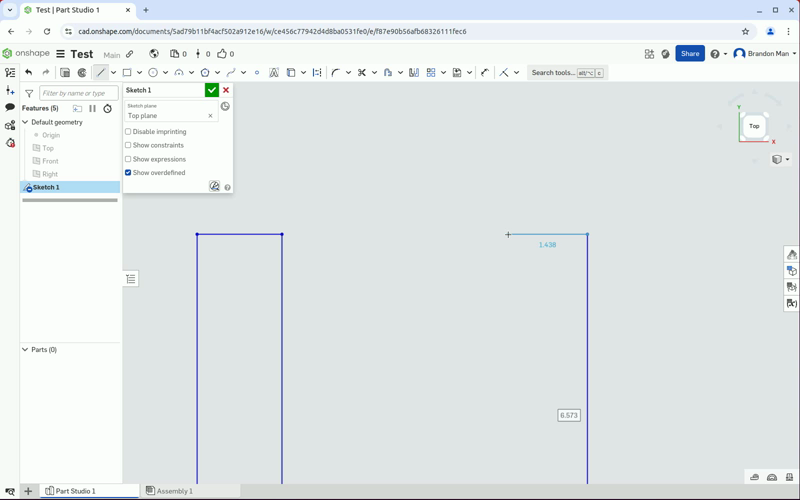
scroll(-6)
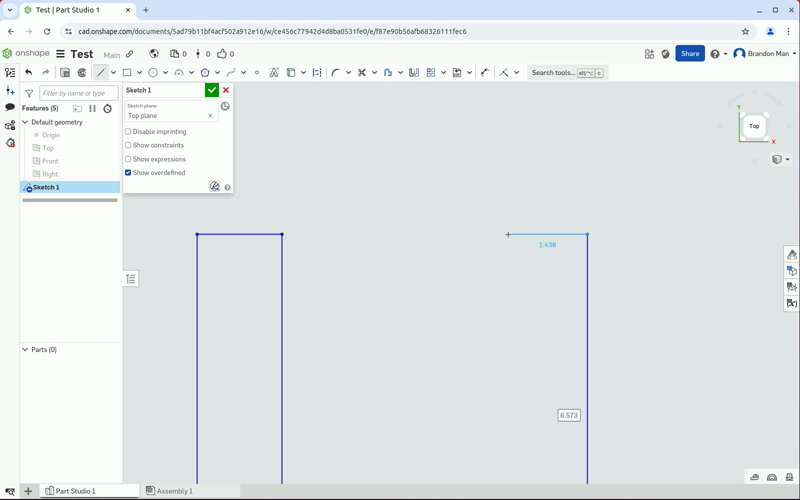
scroll(-6)
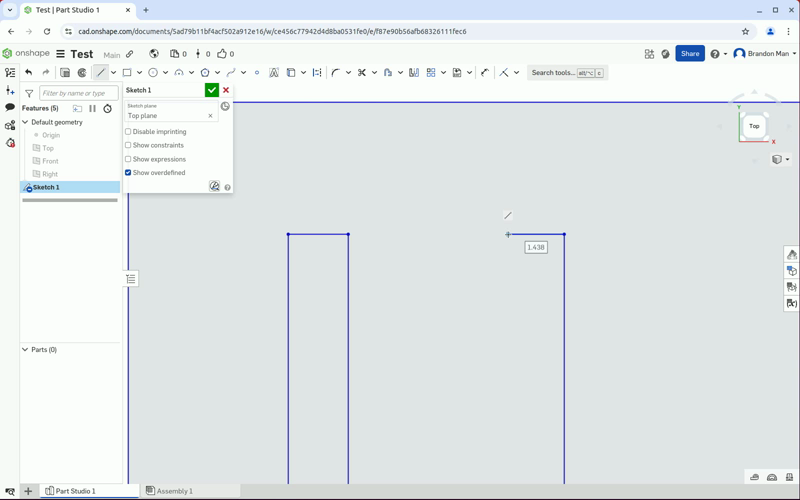
scroll(-6)
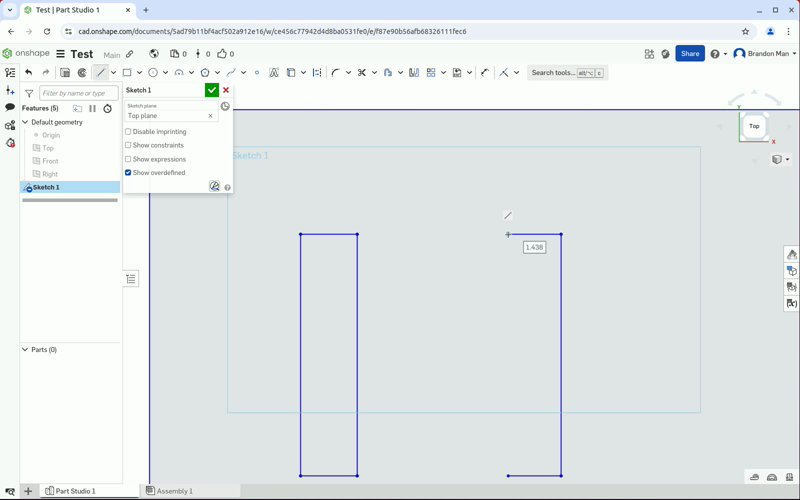
scroll(-6)
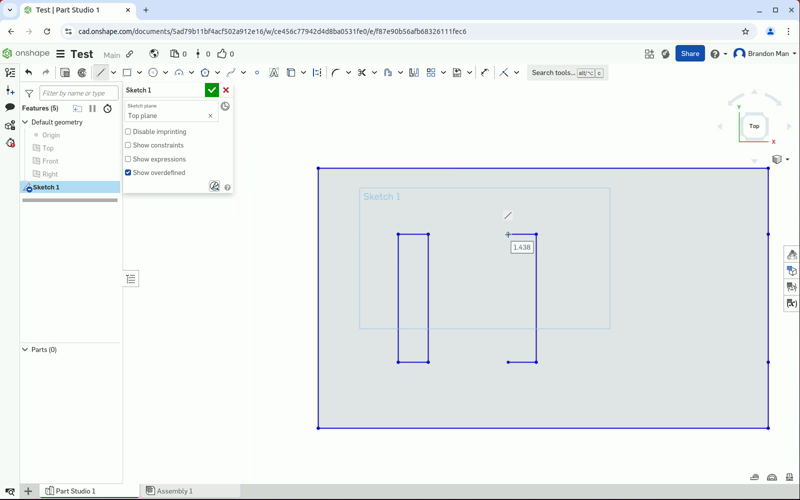
scroll(-6)
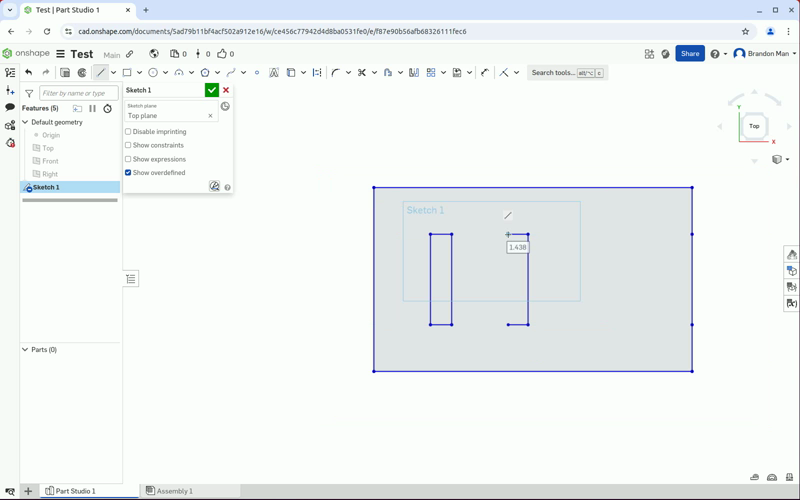
scroll(-6)
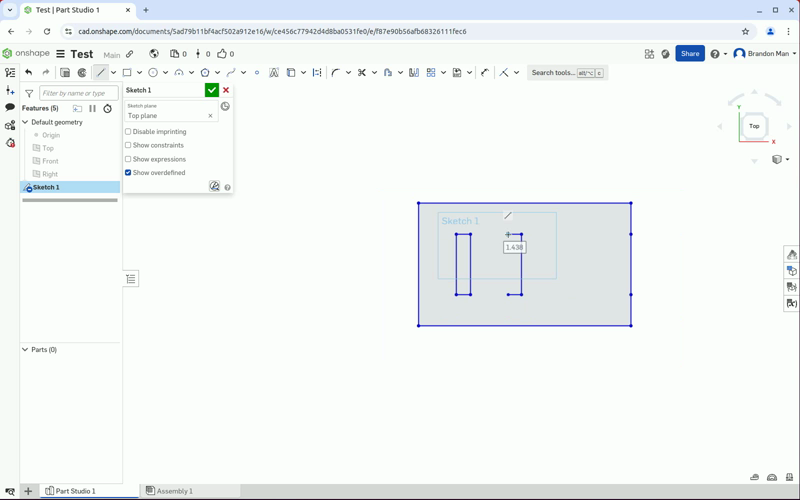
scroll(-6)
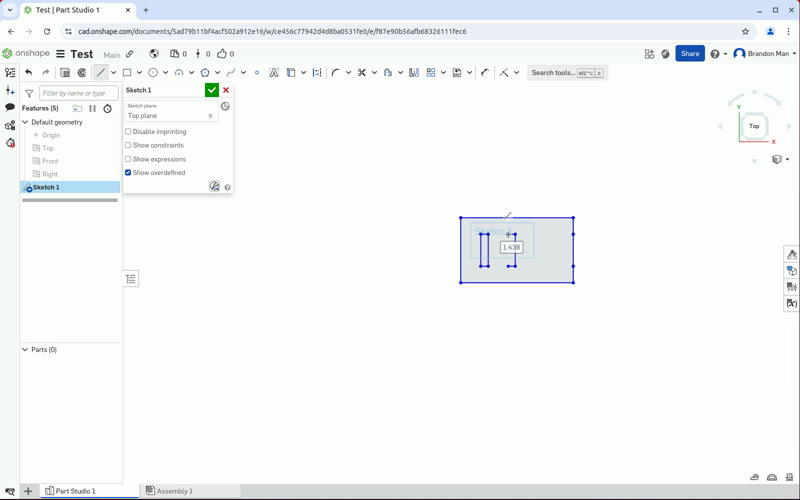
key_up(shift)
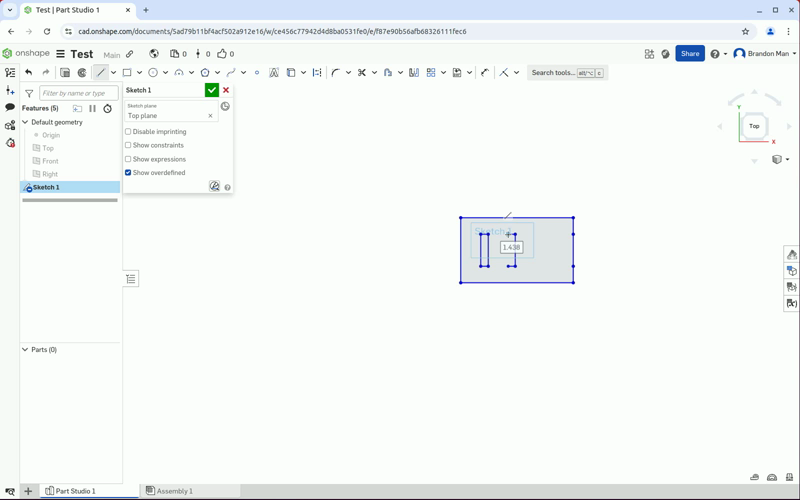
mouse_move(538, 234)
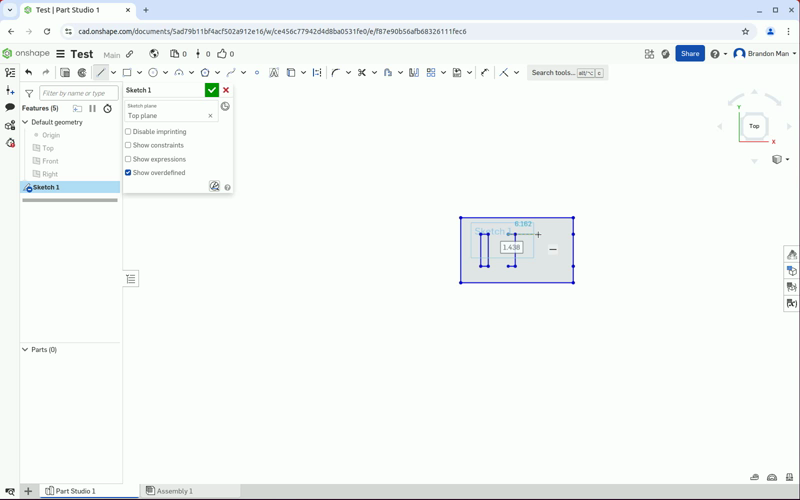
key_down(shift)
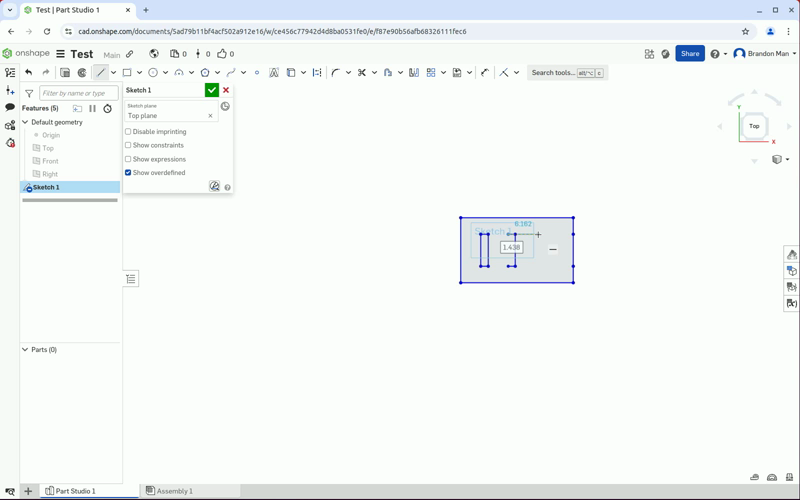
mouse_move(508, 266)
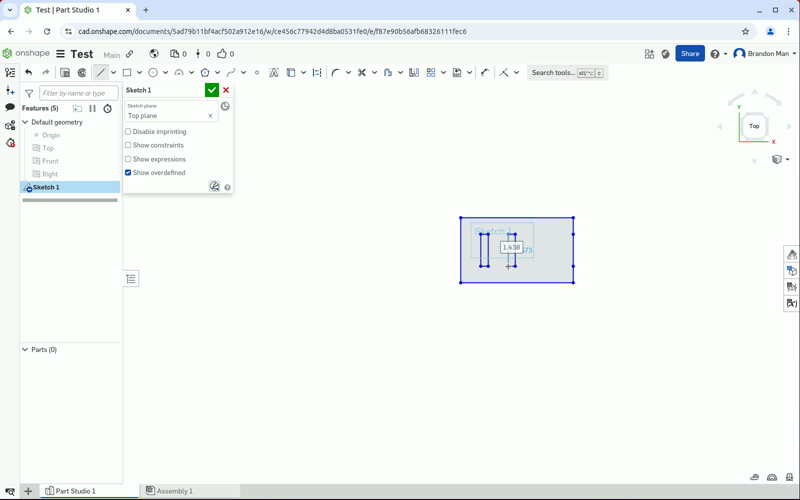
key_up(shift)
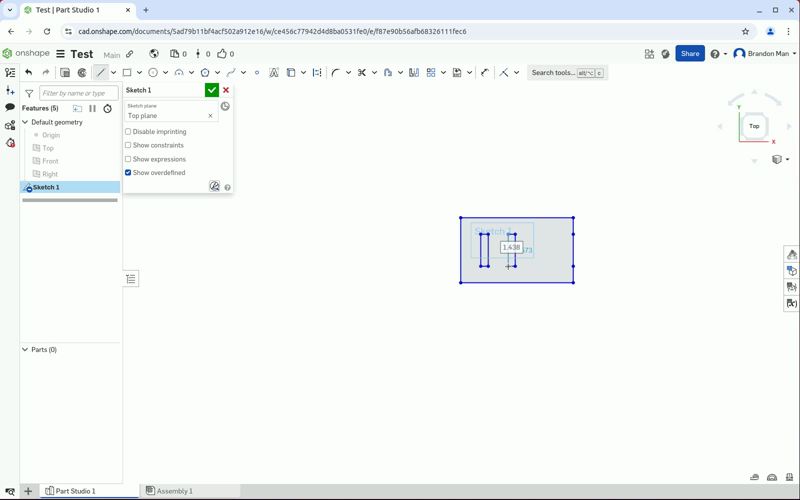
click(508, 266)
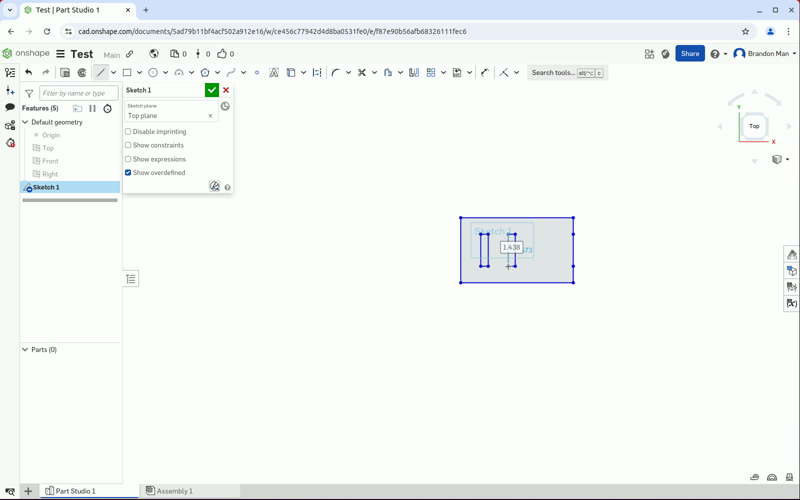
key(esc)
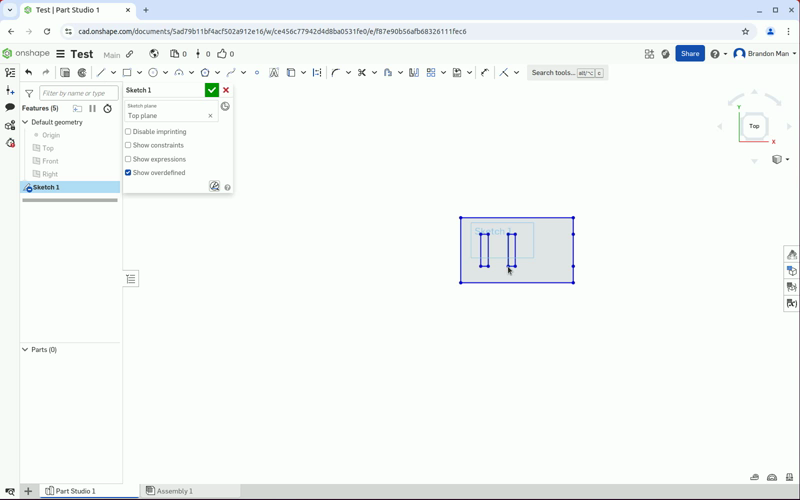
key(l)
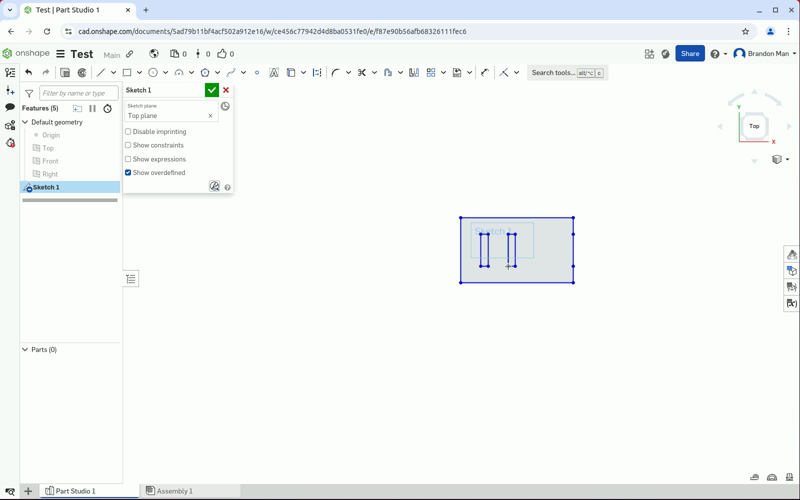
key_down(shift)
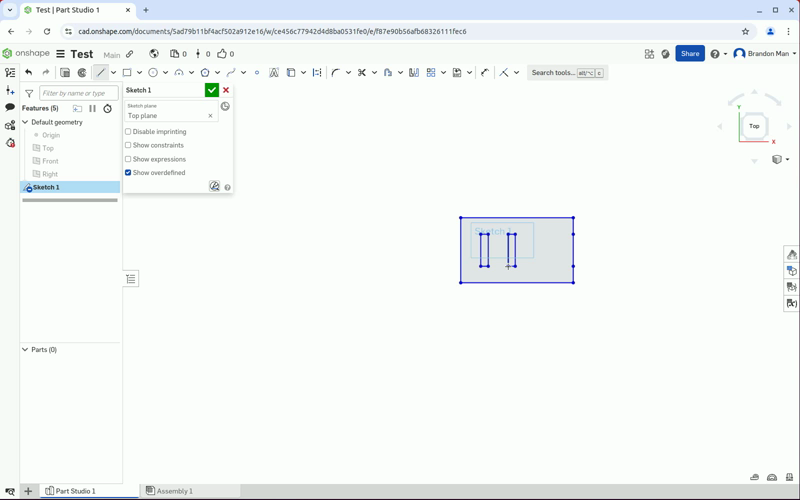
mouse_move(535, 266)
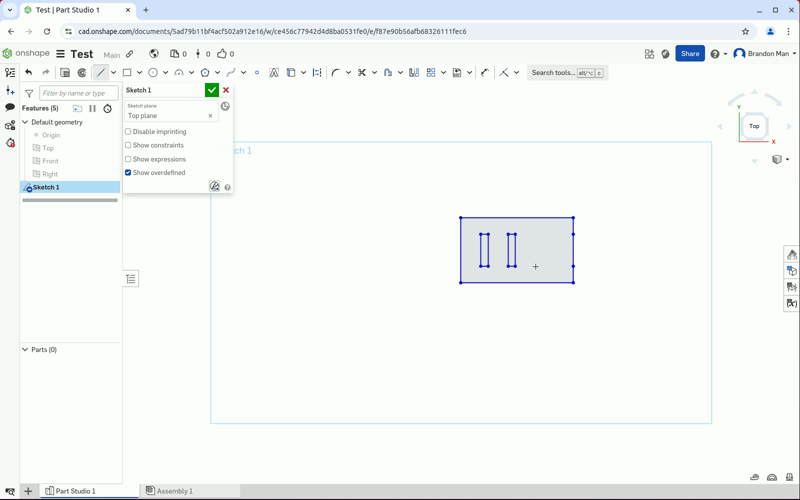
click(535, 266)
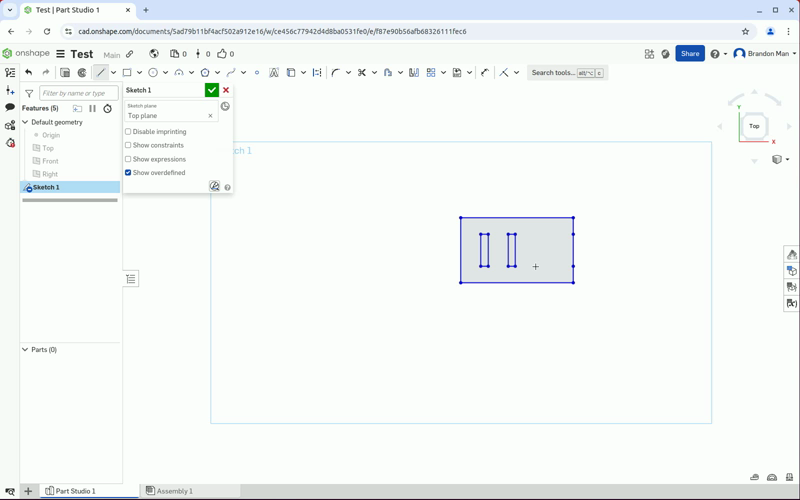
key_up(shift)
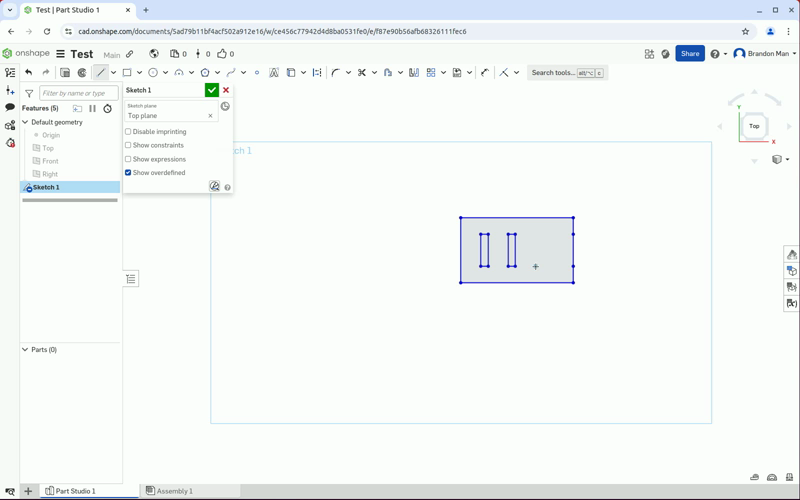
key_down(shift)
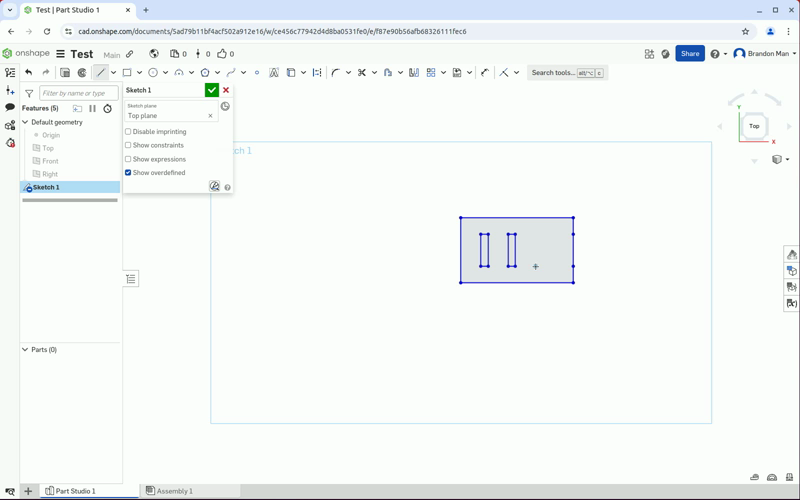
mouse_move(565, 266)
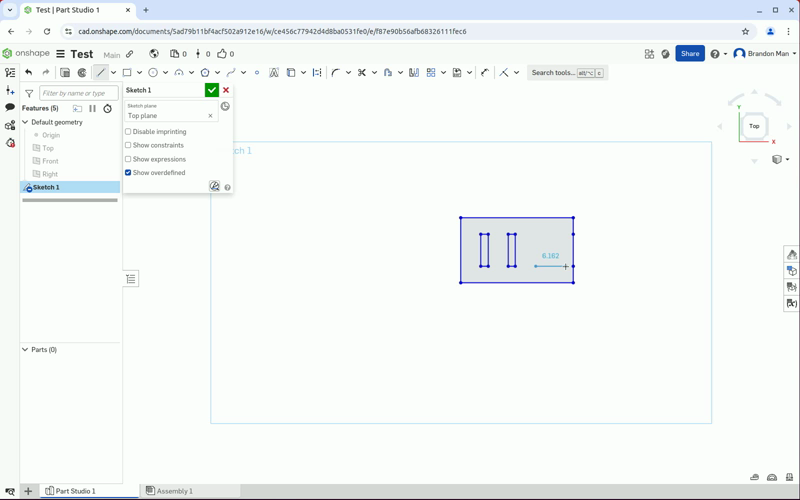
mouse_move(542, 266)
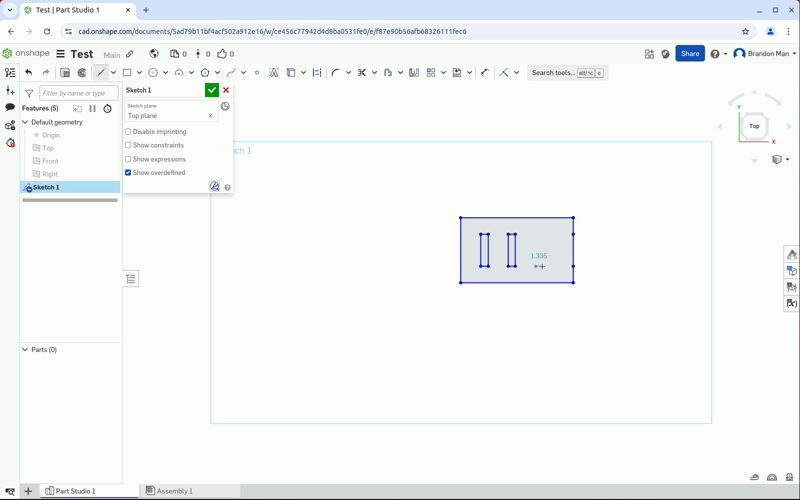
scroll(6)
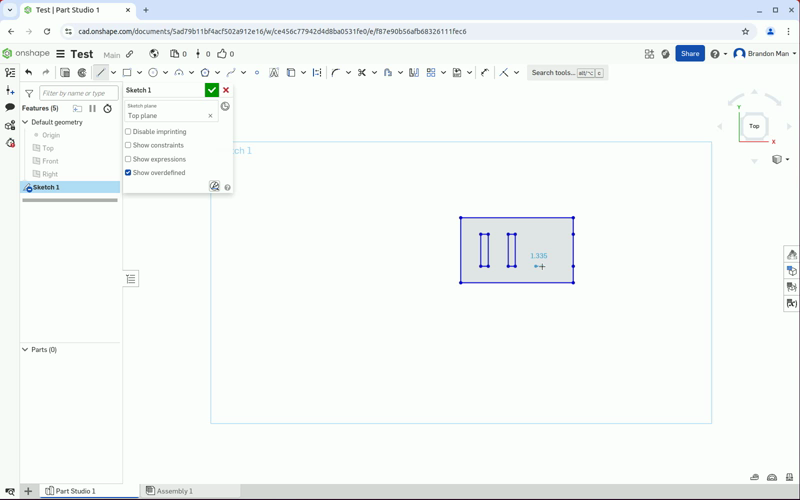
scroll(6)
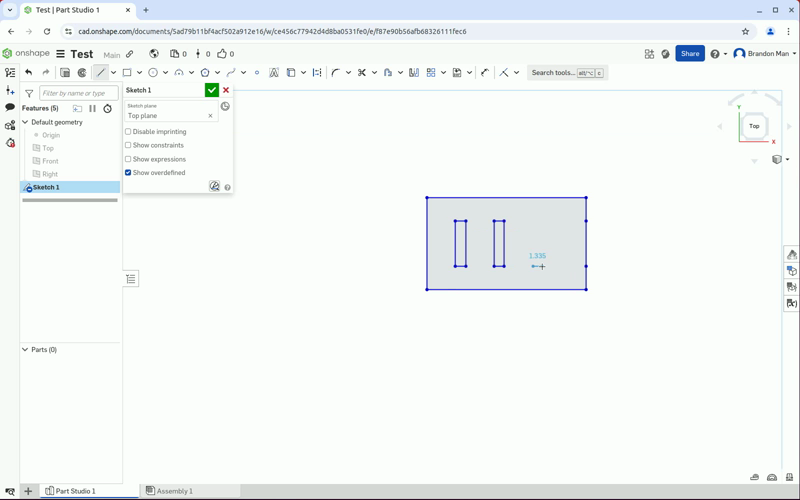
scroll(6)
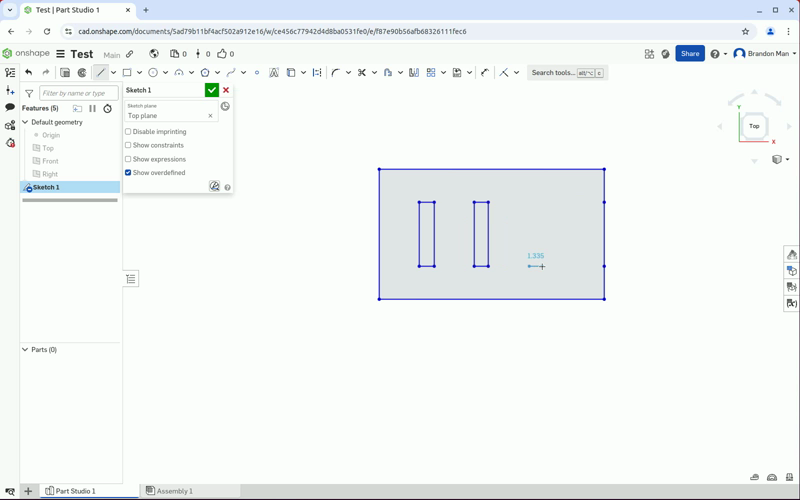
scroll(6)
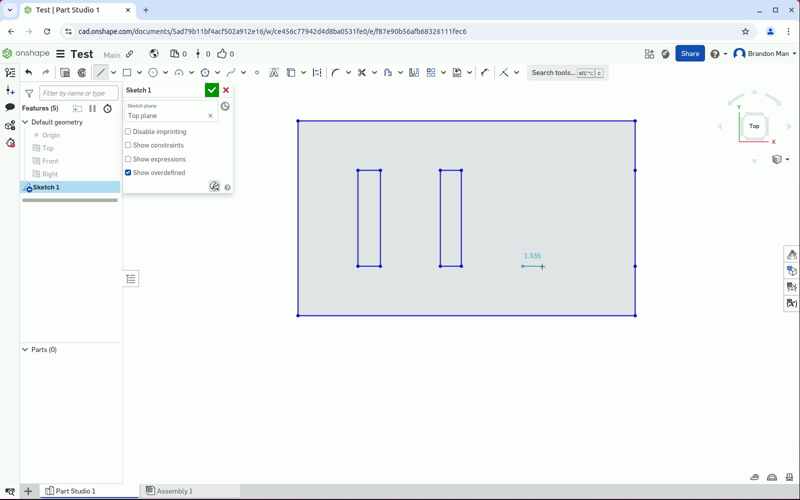
scroll(6)
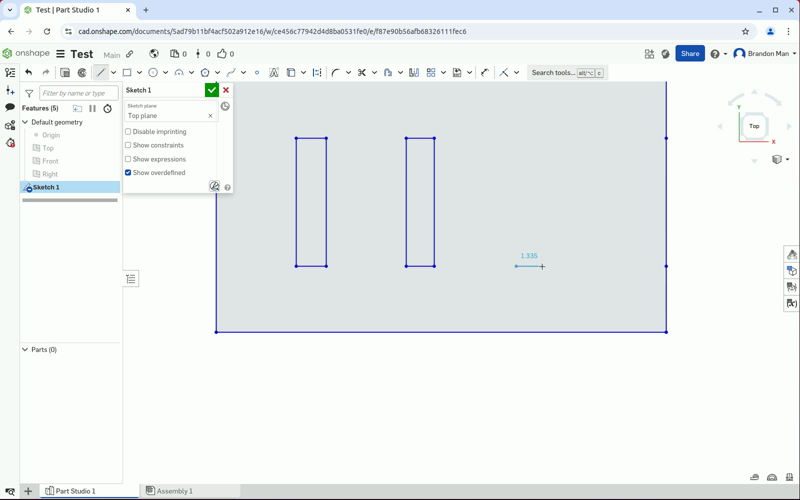
scroll(6)
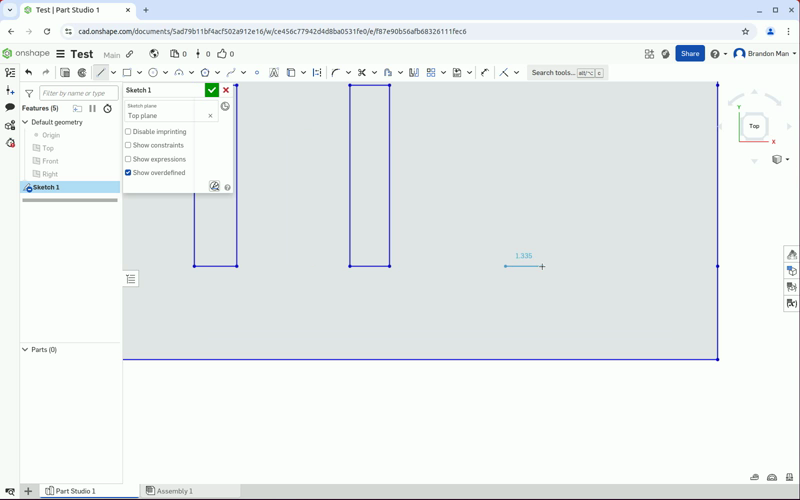
scroll(6)
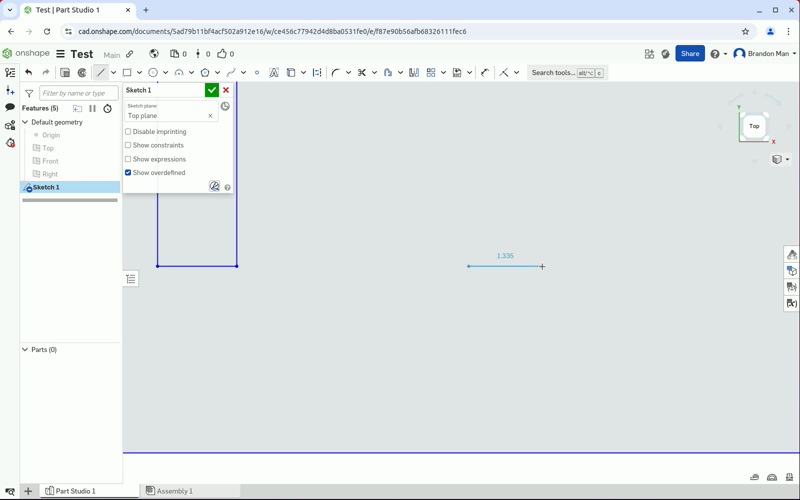
click(542, 266)
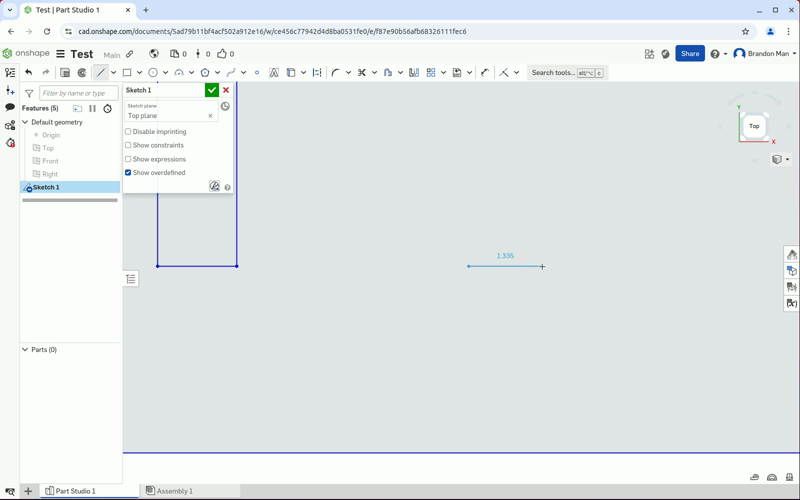
scroll(-6)
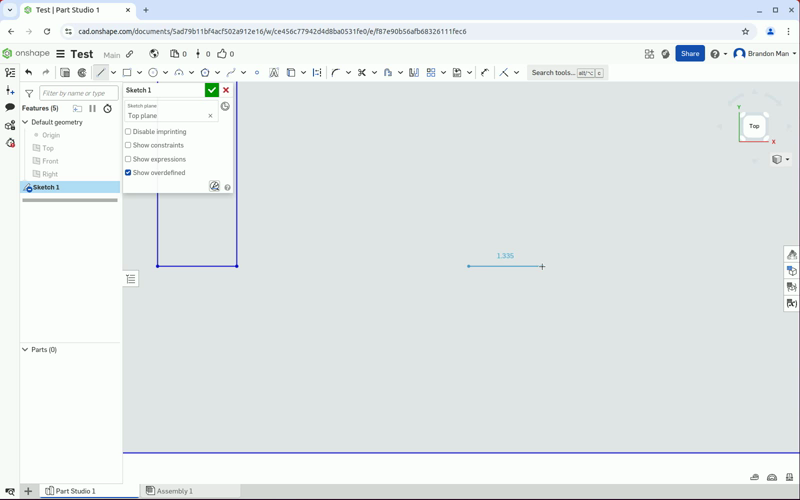
scroll(-6)
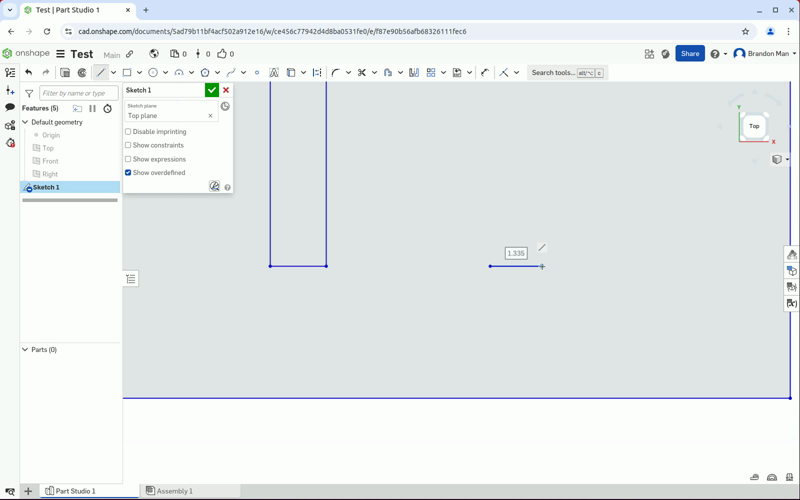
scroll(-6)
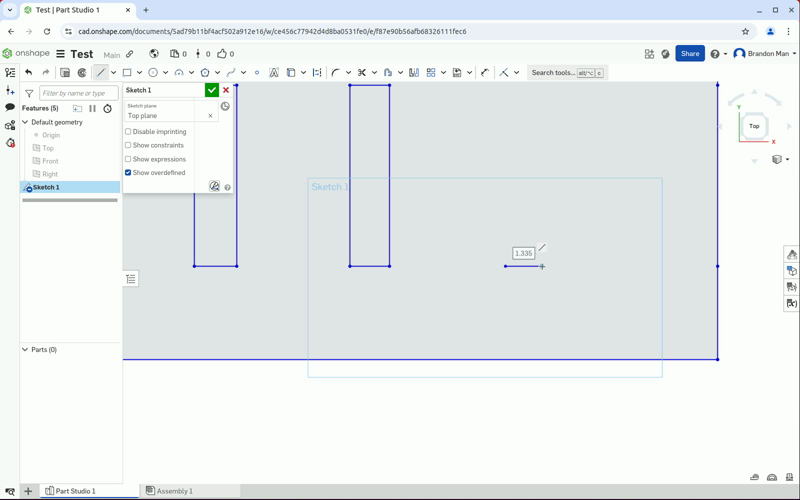
scroll(-6)
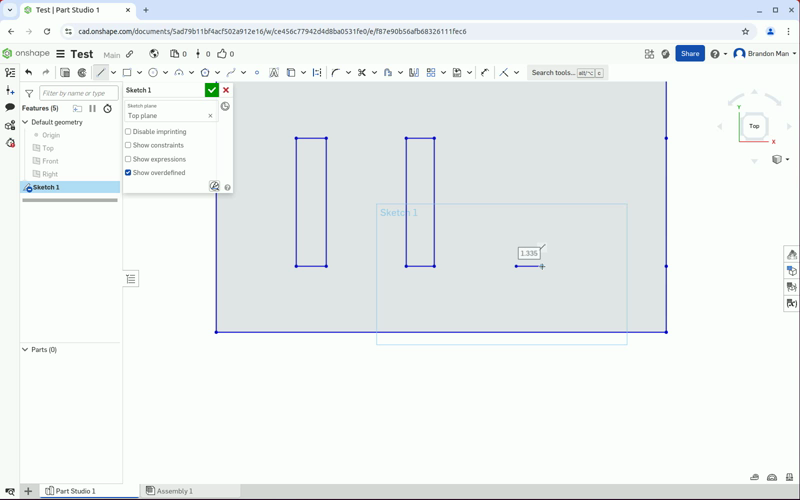
scroll(-6)
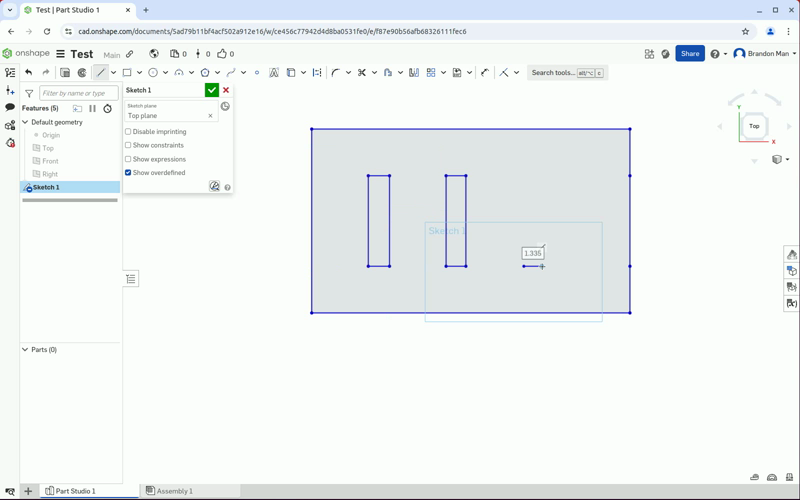
scroll(-6)
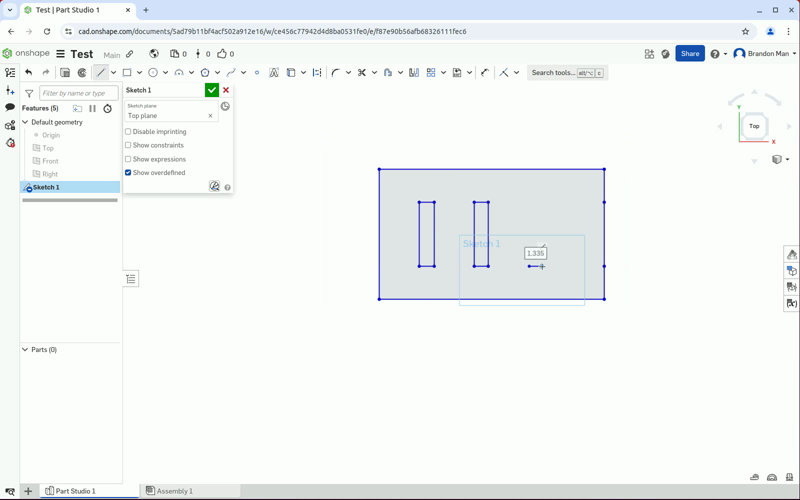
scroll(-6)
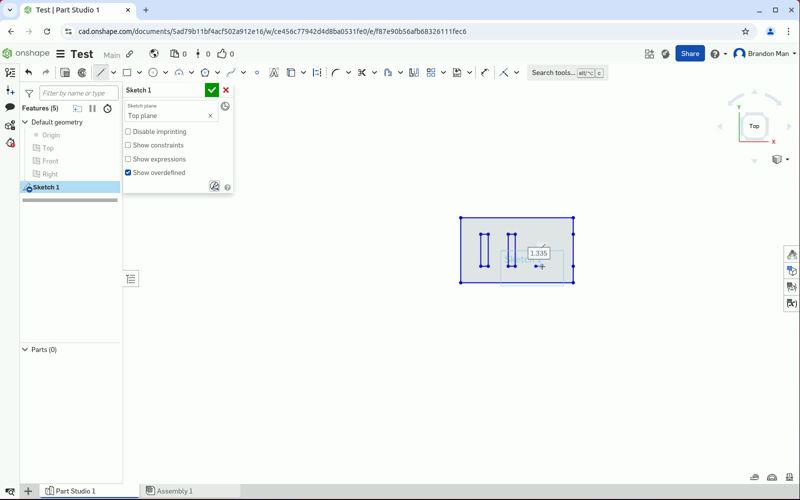
key_up(shift)
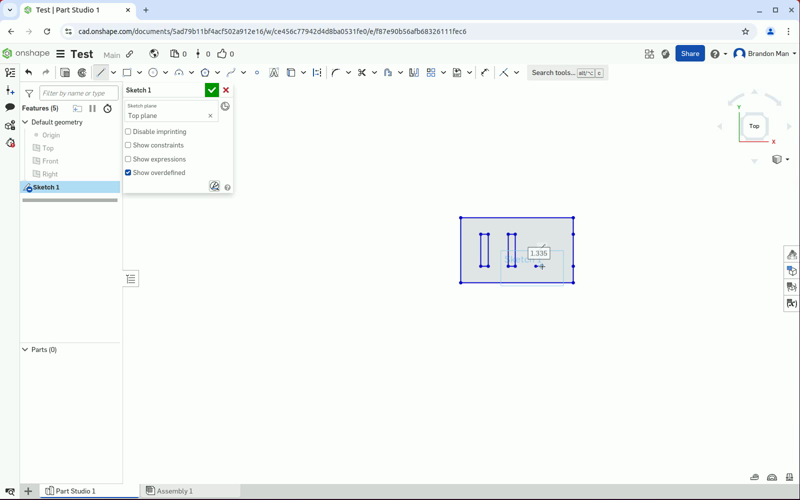
key_down(shift)
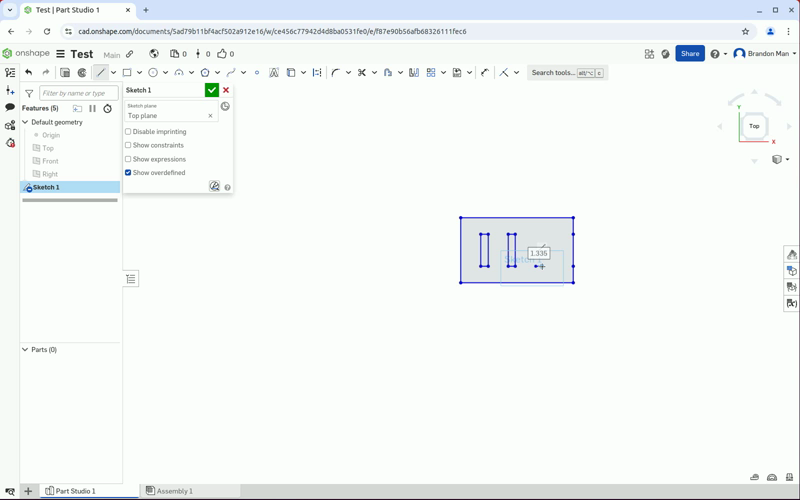
mouse_move(572, 266)
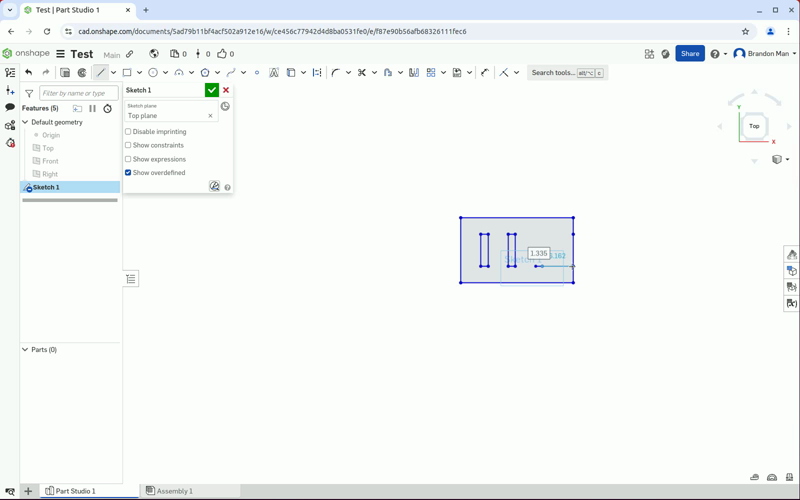
mouse_move(542, 234)
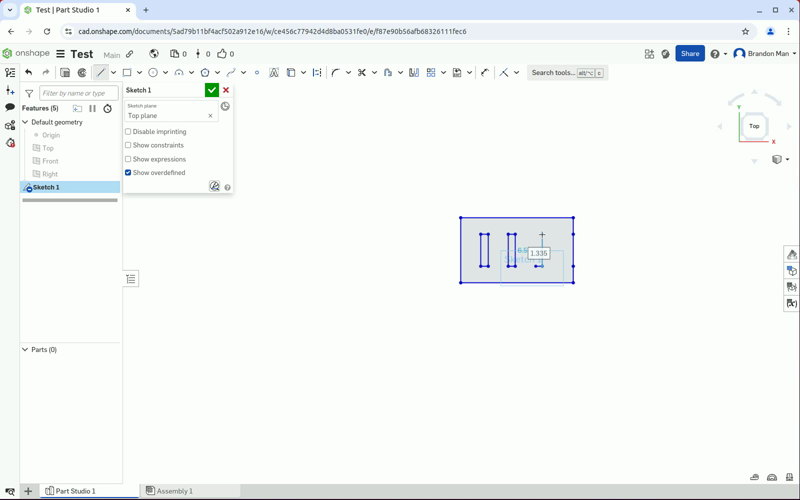
click(542, 234)
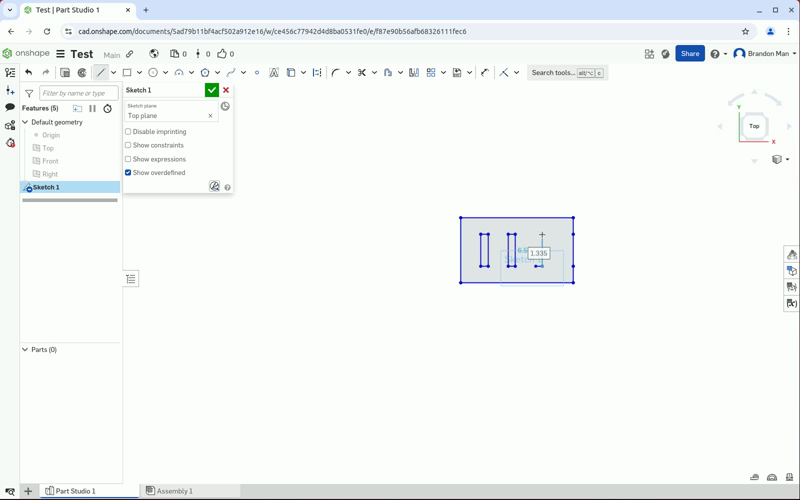
key_up(shift)
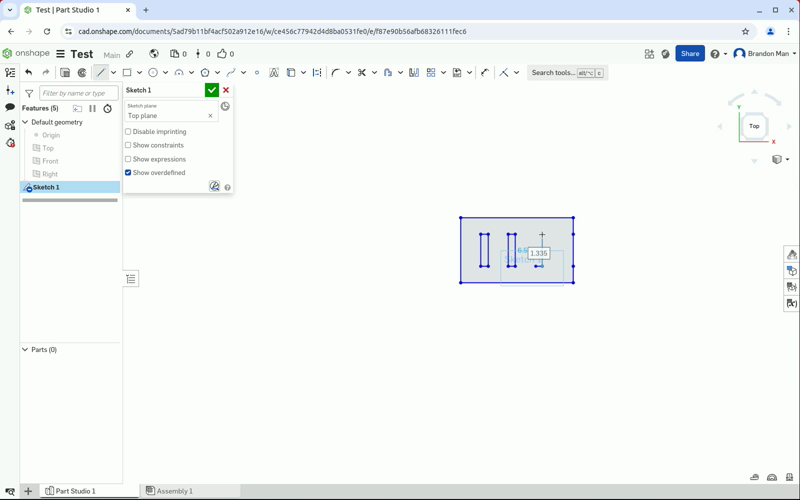
key_down(shift)
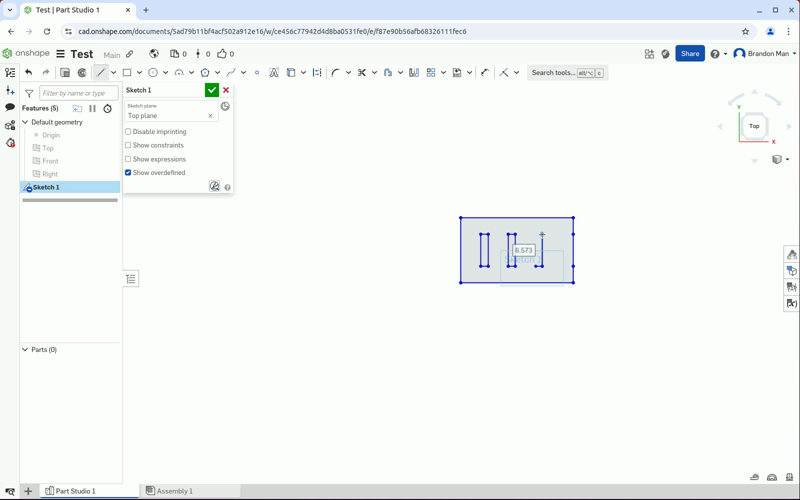
mouse_move(572, 234)
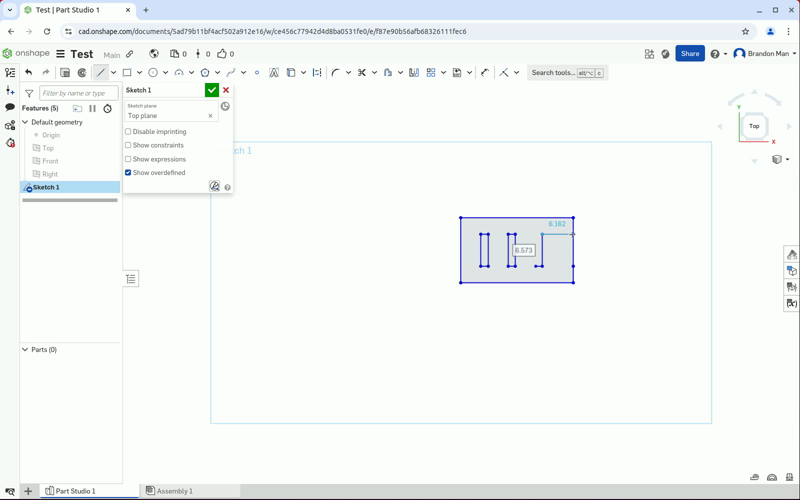
mouse_move(535, 234)
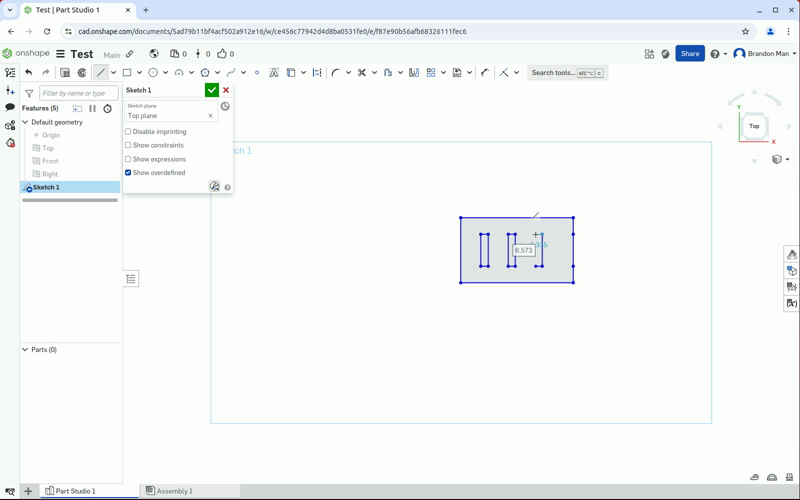
scroll(6)
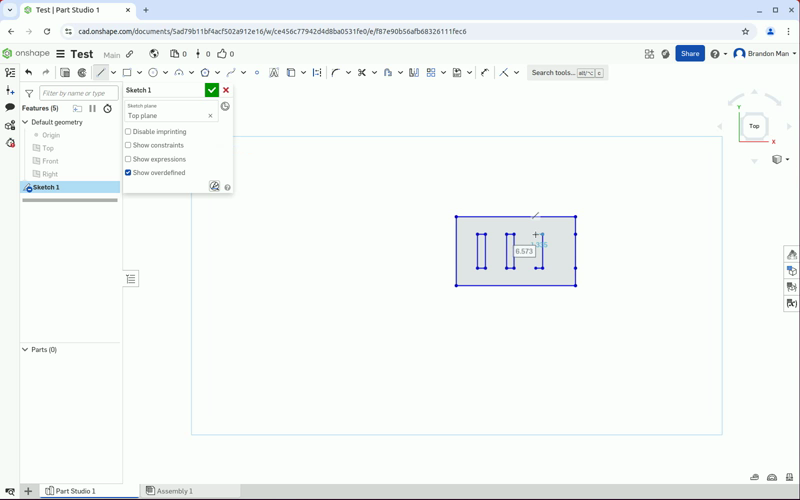
scroll(6)
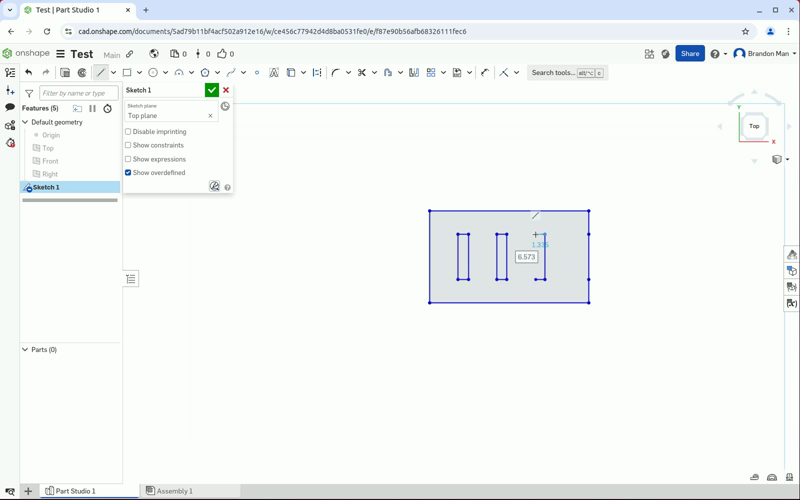
scroll(6)
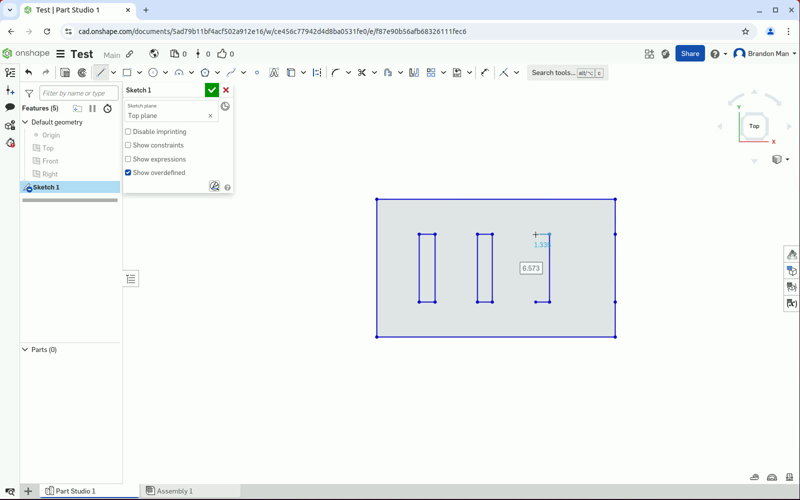
scroll(6)
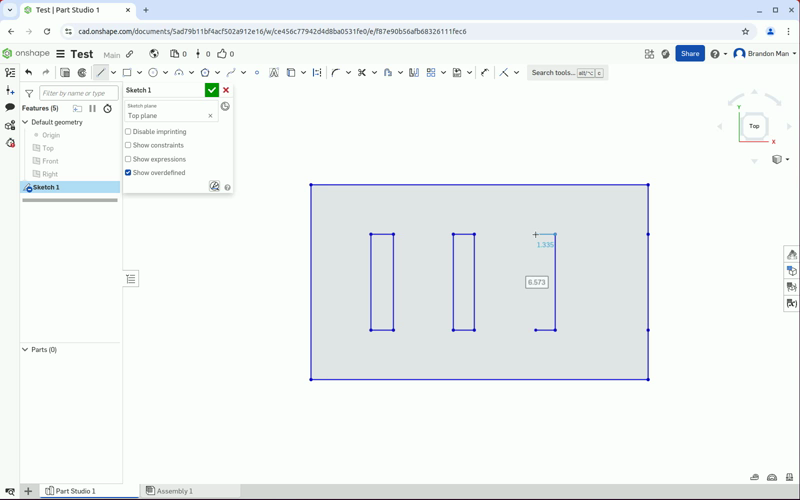
scroll(6)
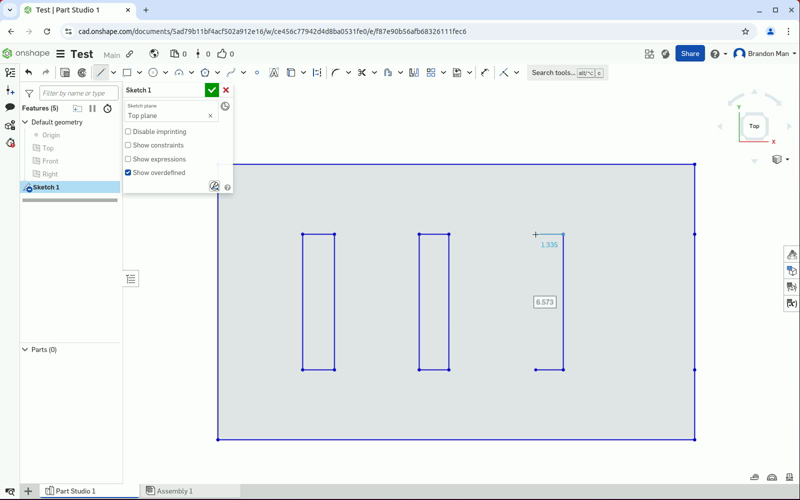
scroll(6)
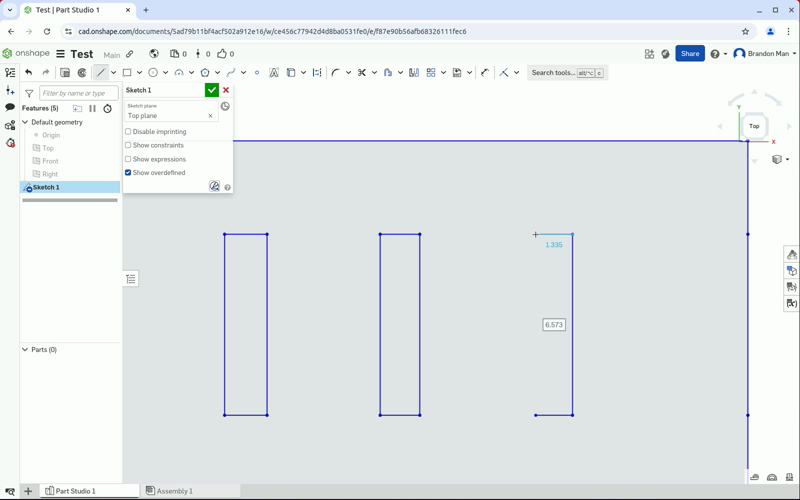
scroll(6)
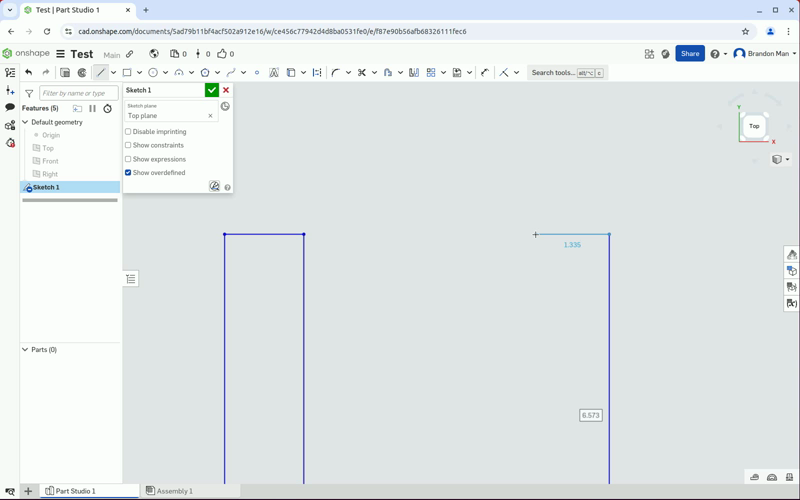
click(535, 234)
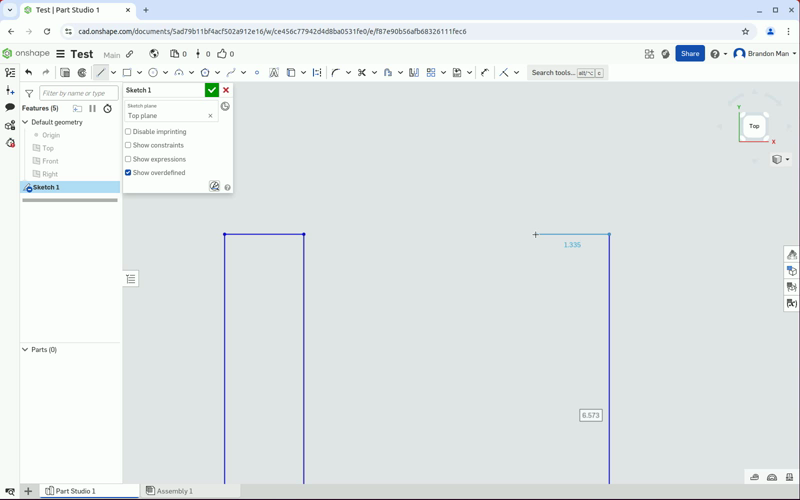
scroll(-6)
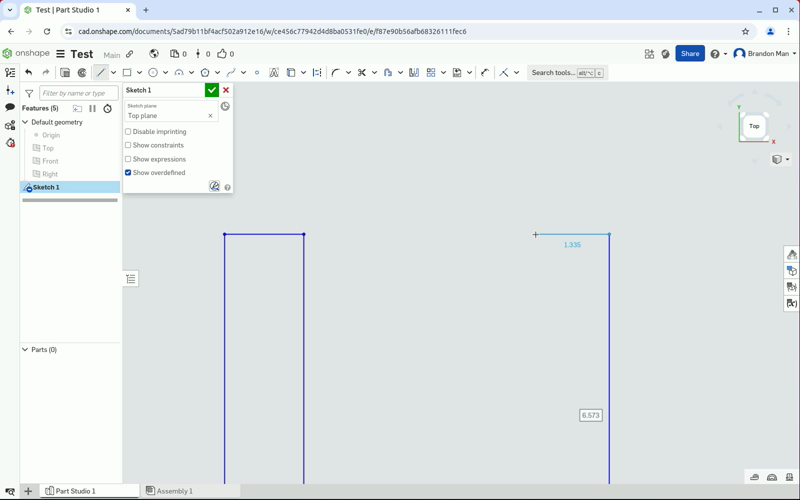
scroll(-6)
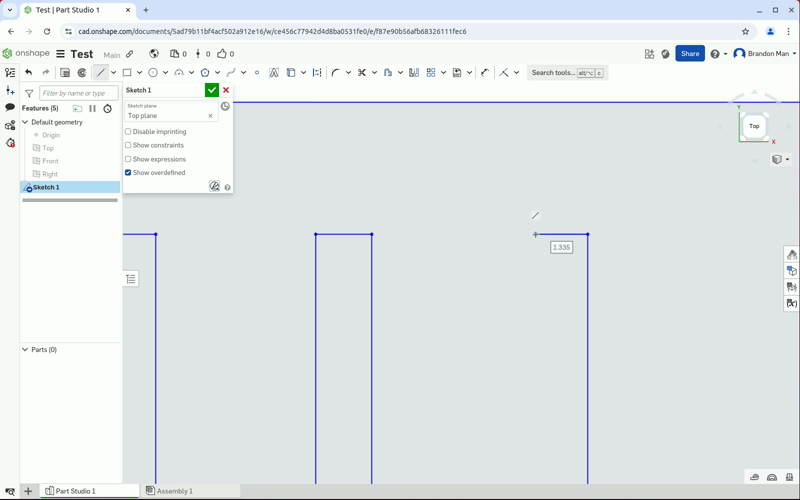
scroll(-6)
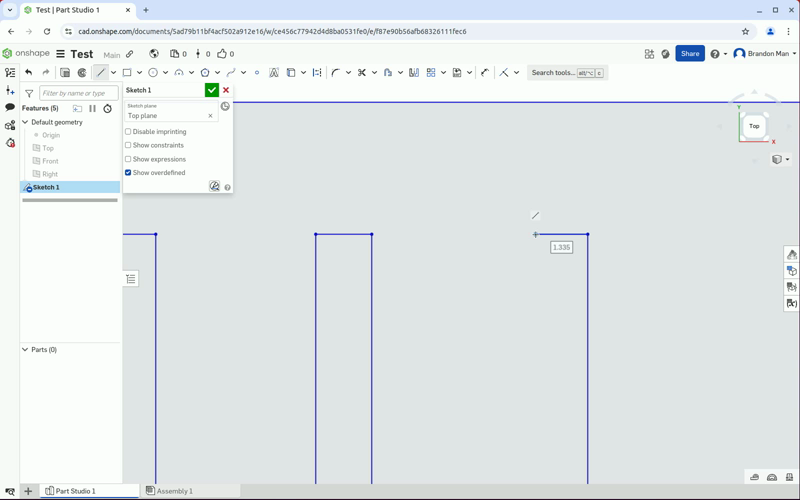
scroll(-6)
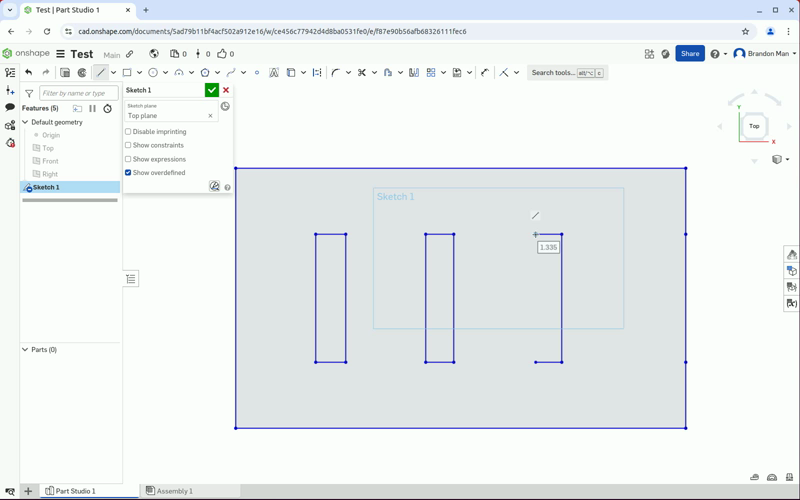
scroll(-6)
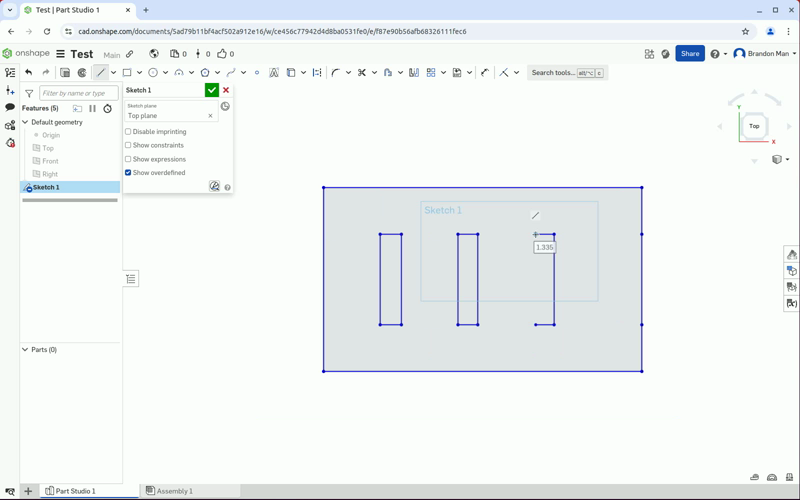
scroll(-6)
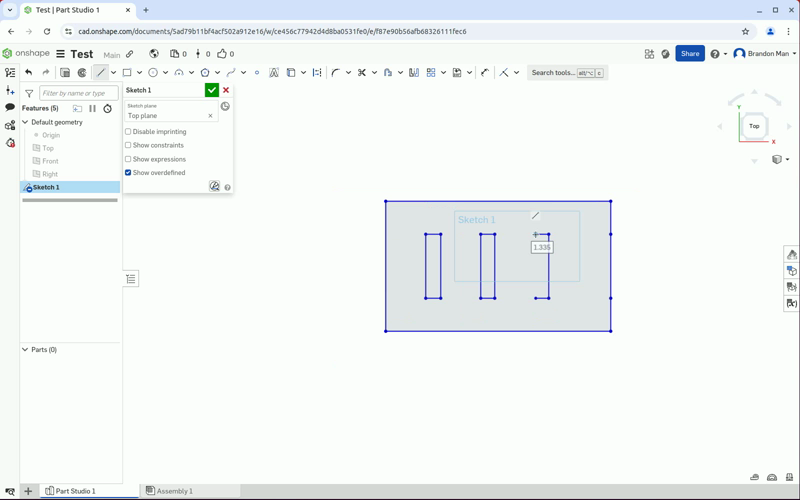
scroll(-6)
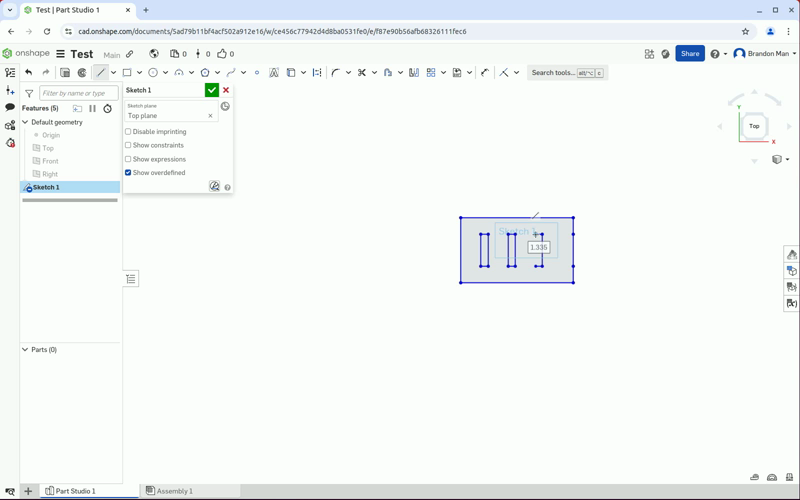
key_up(shift)
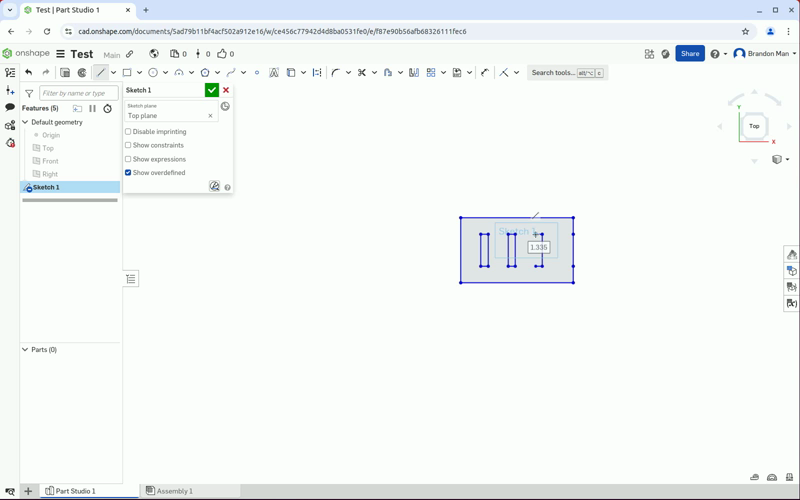
mouse_move(565, 234)
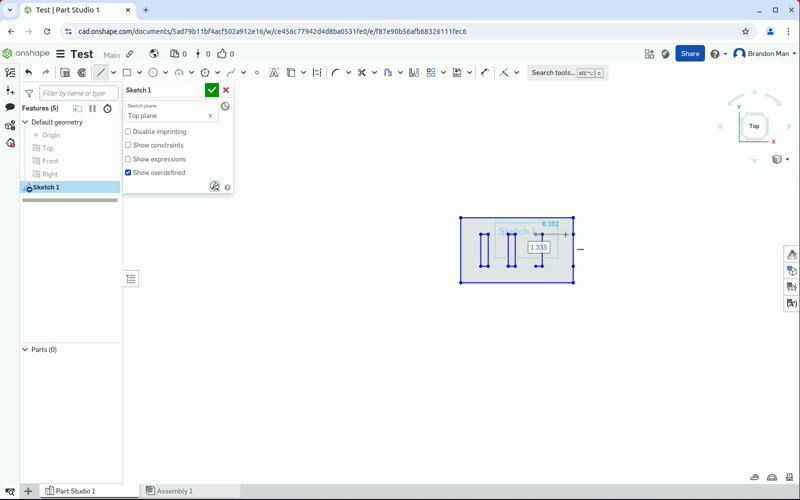
key_down(shift)
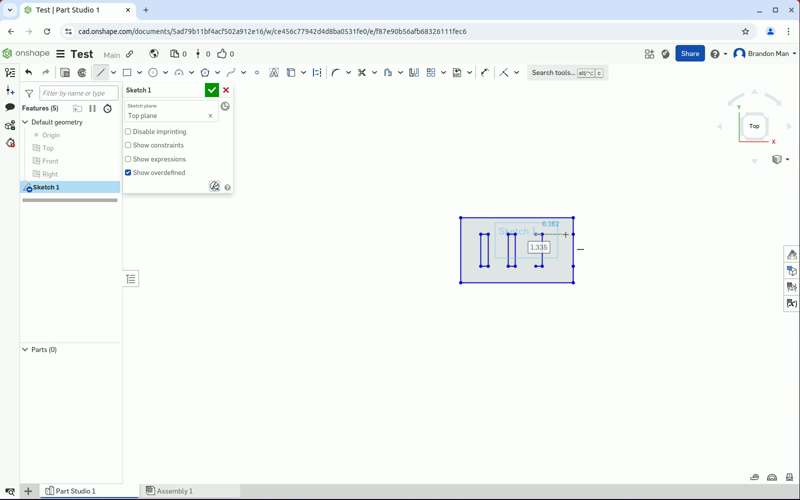
mouse_move(535, 266)
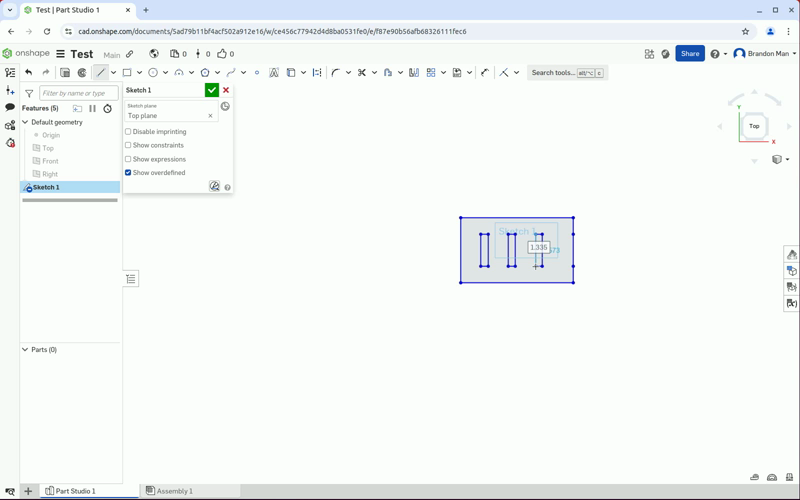
key_up(shift)
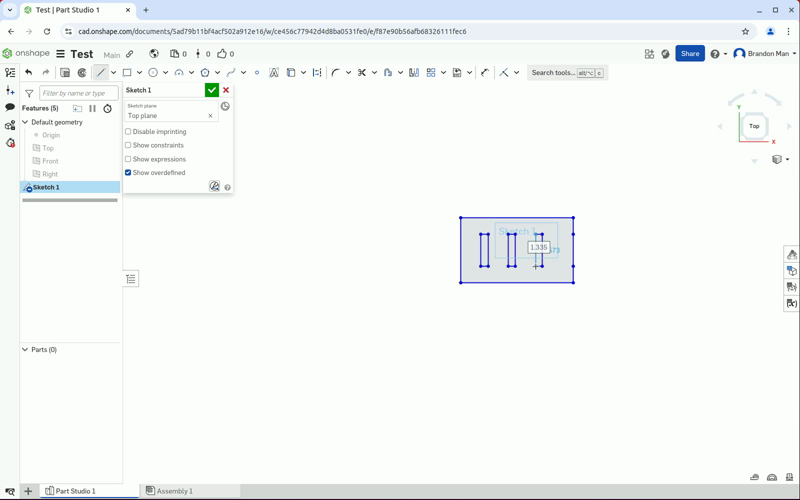
click(535, 266)
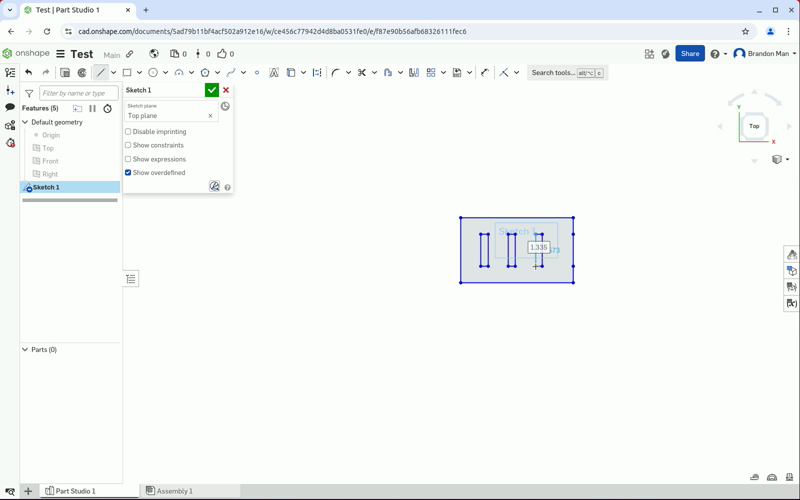
key(esc)
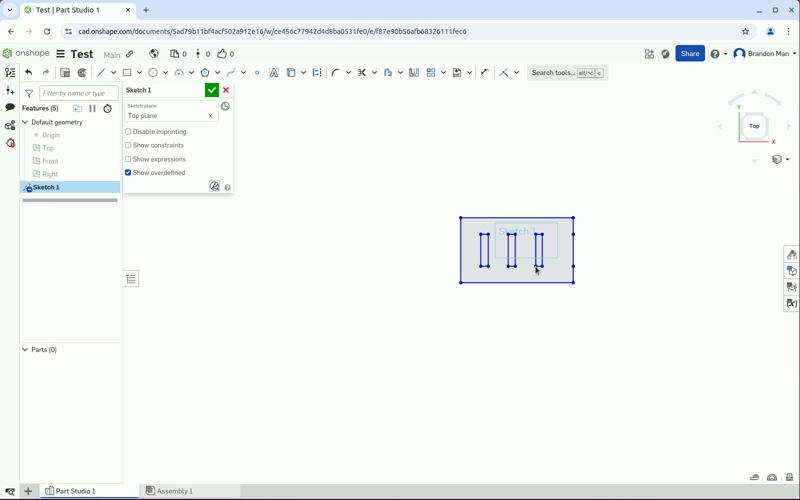
key(c)
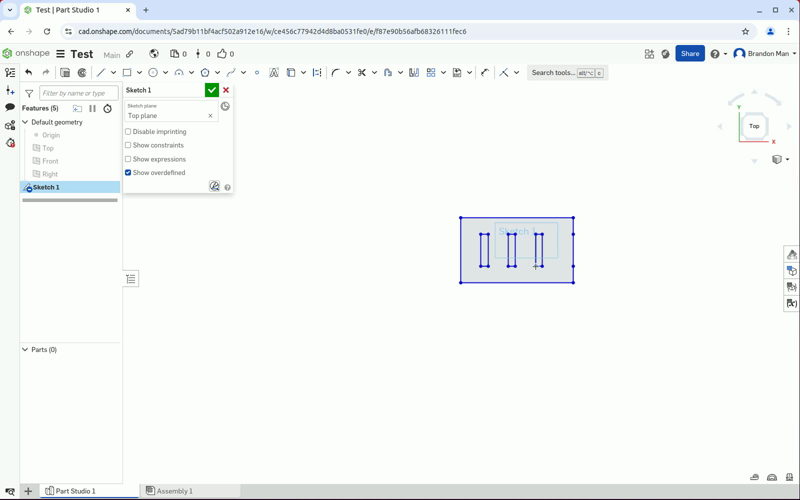
key_down(shift)
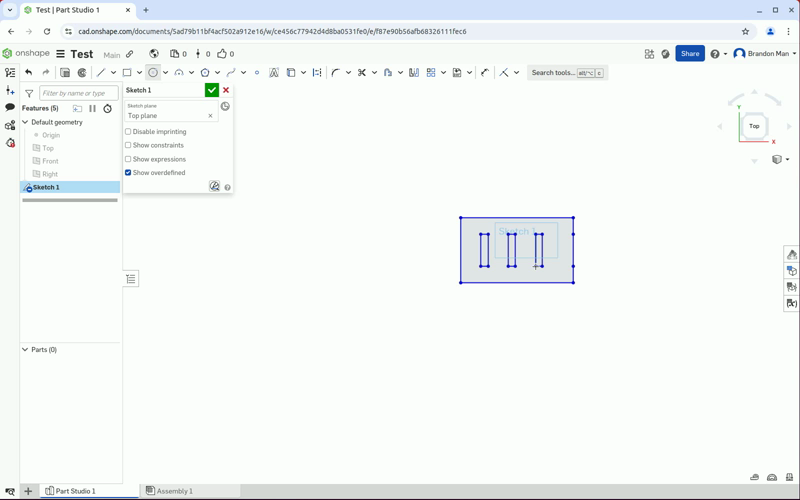
mouse_move(562, 266)
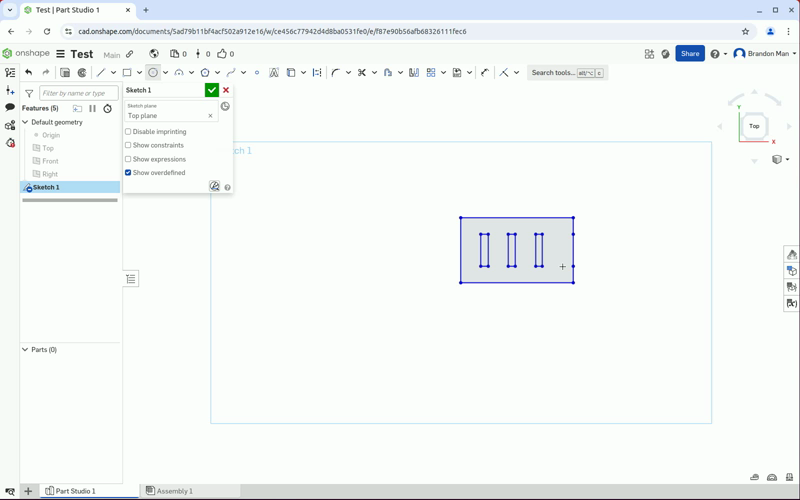
click(562, 266)
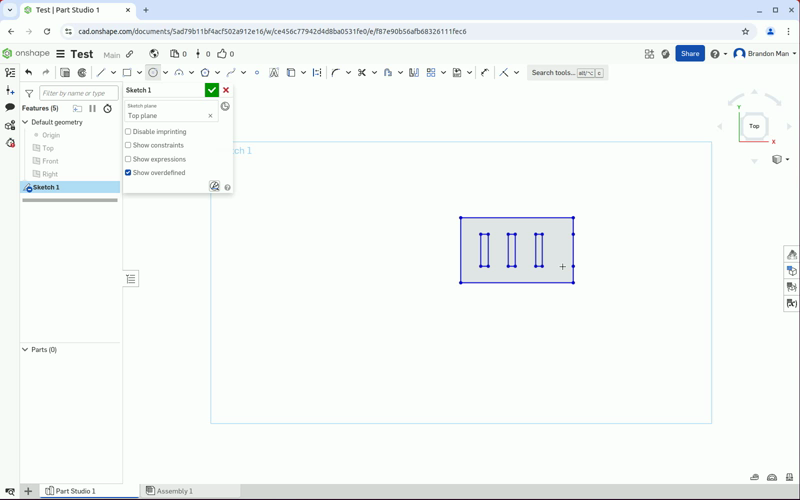
key_up(shift)
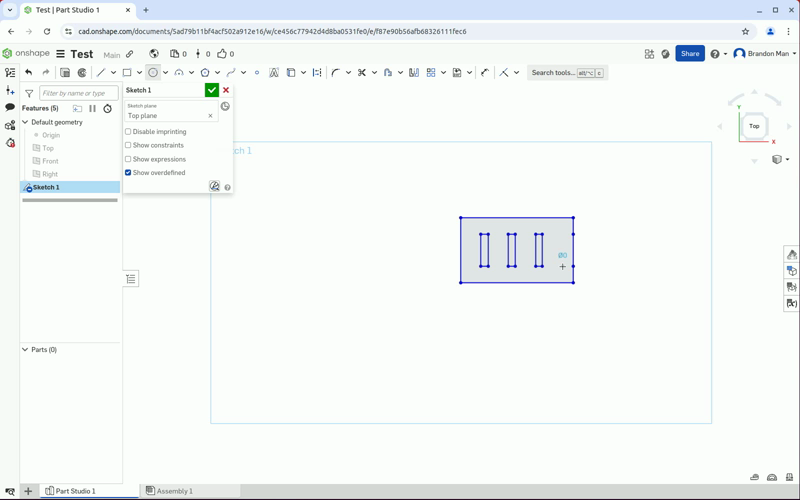
mouse_move(573, 266)
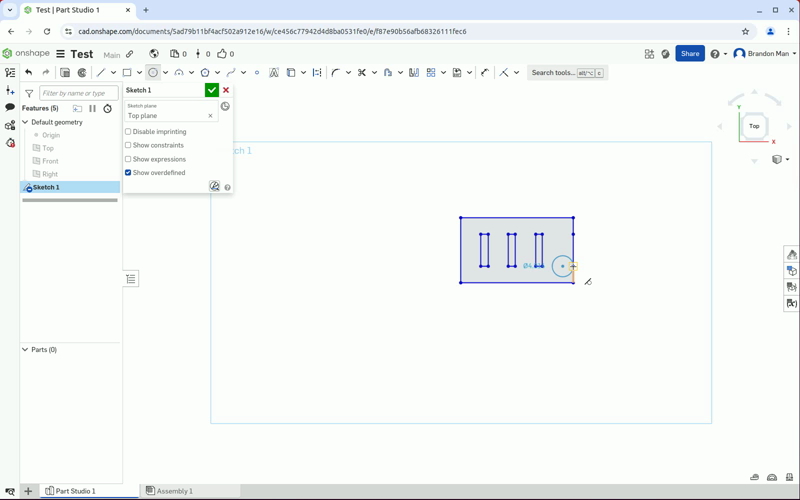
click(573, 266)
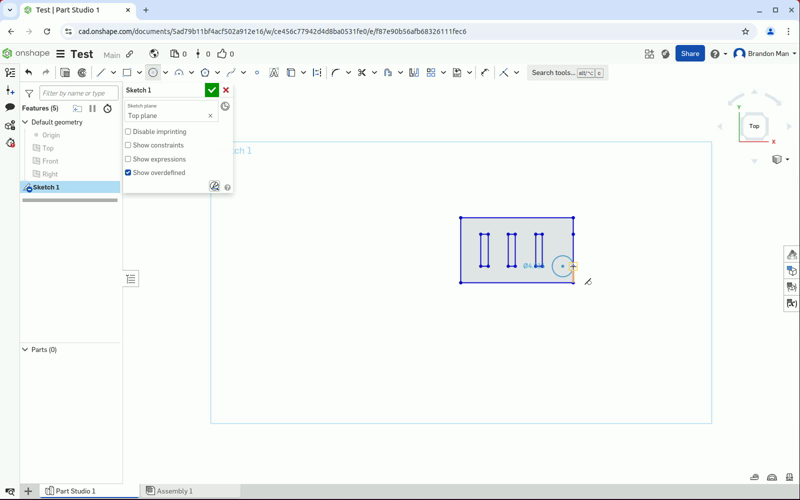
key(esc)
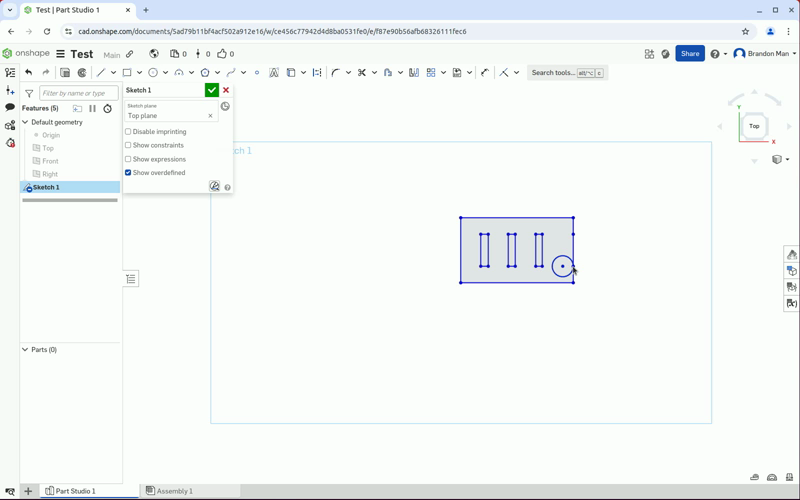
key(c)
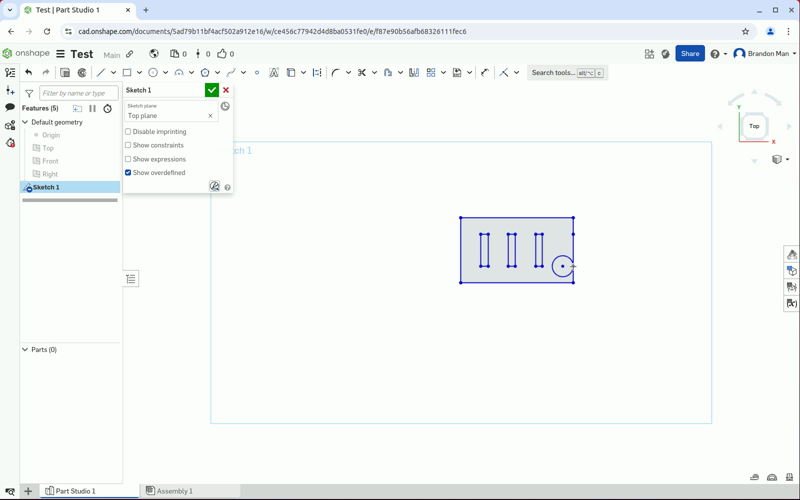
key_down(shift)
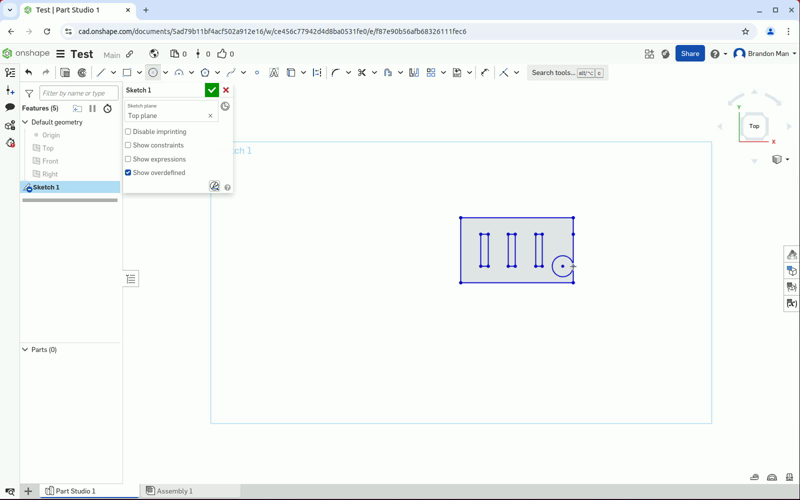
mouse_move(562, 234)
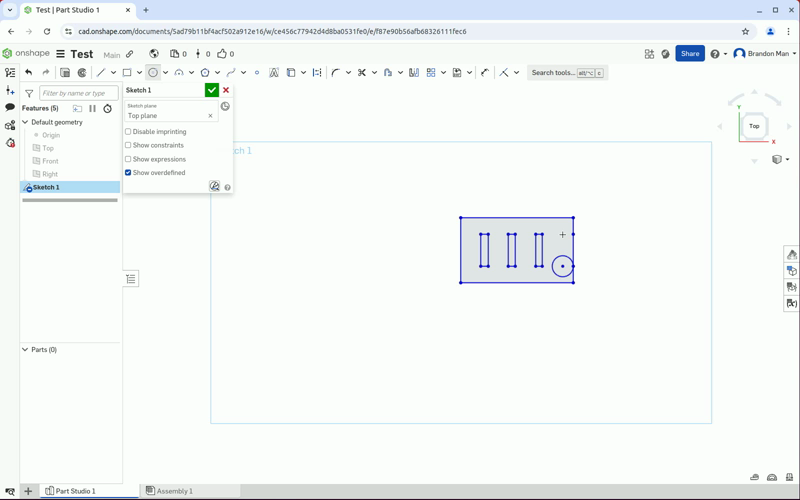
click(562, 234)
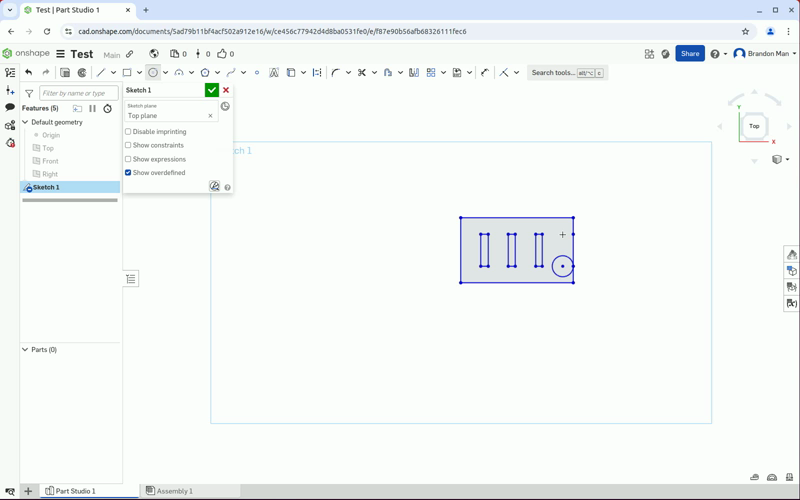
key_up(shift)
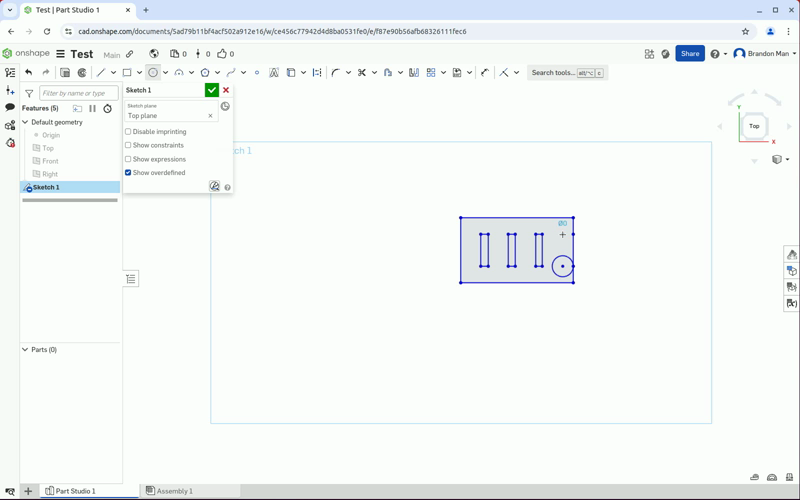
mouse_move(573, 234)
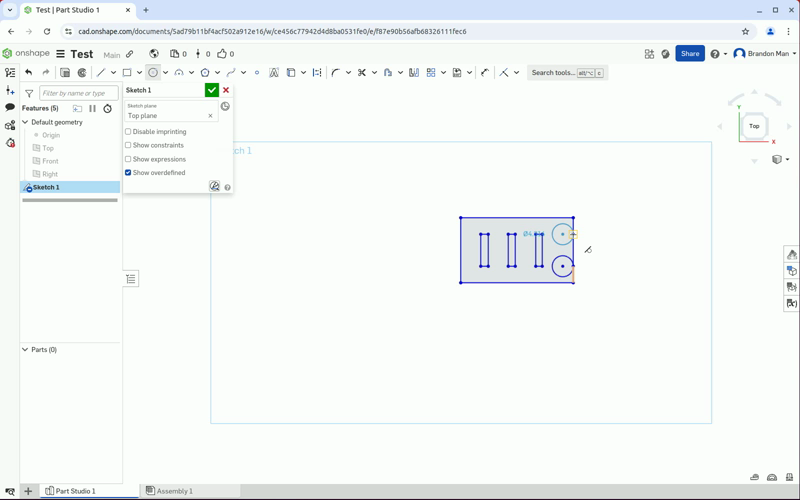
click(573, 234)
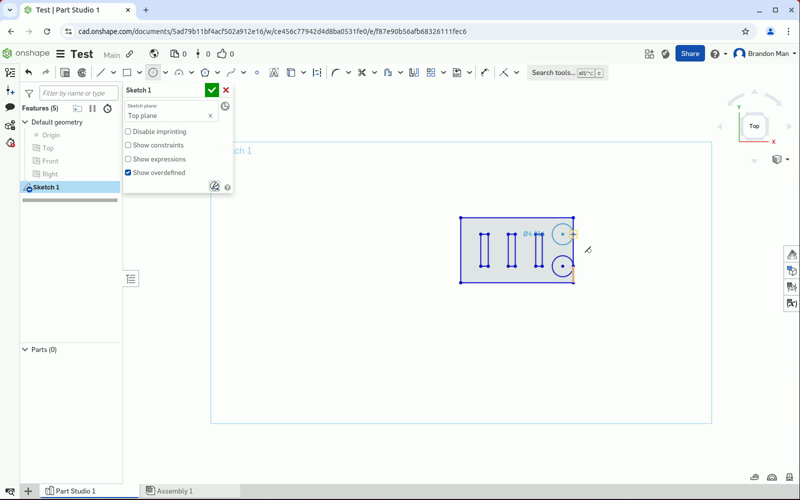
key(esc)
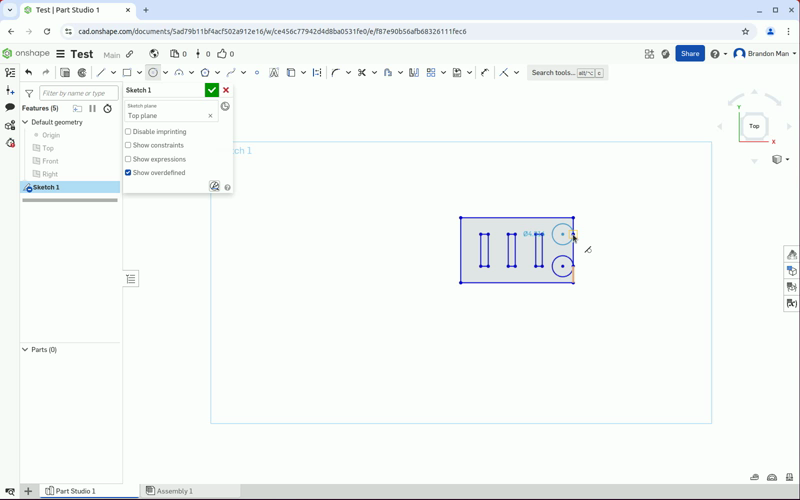
mouse_move(516, 275)
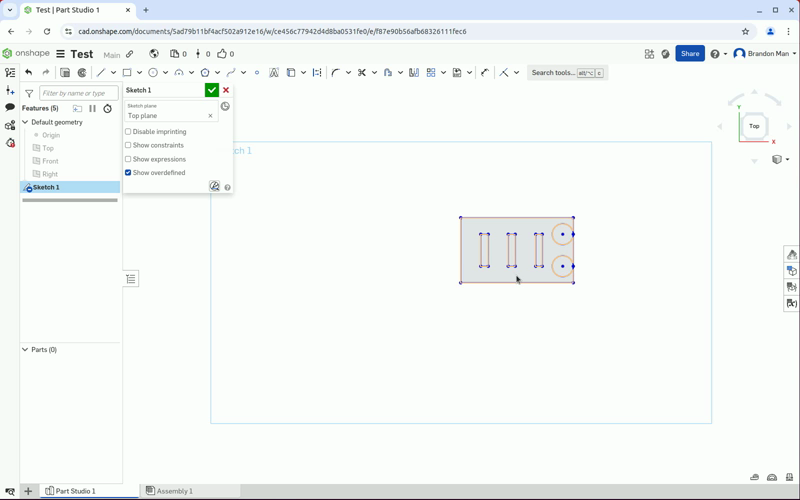
click(516, 275)
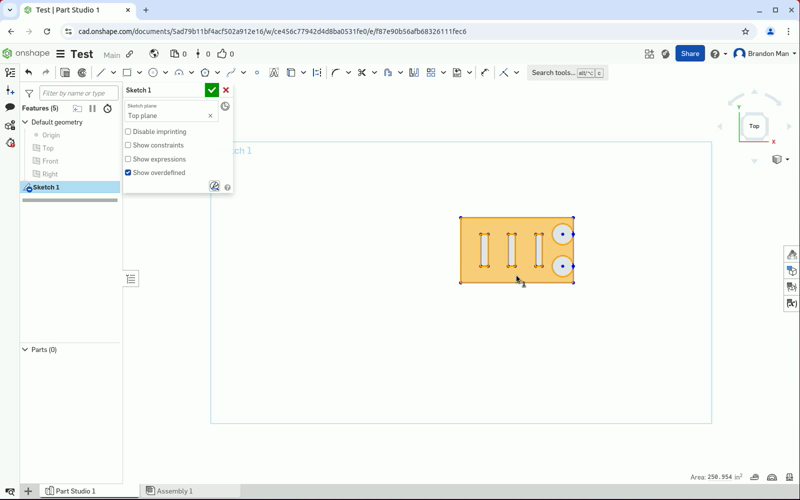
mouse_move(73, 352)
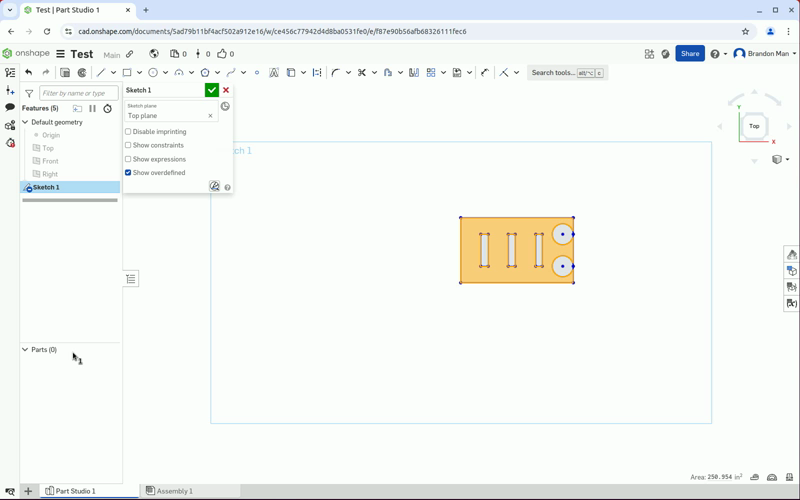
key(shift+y)
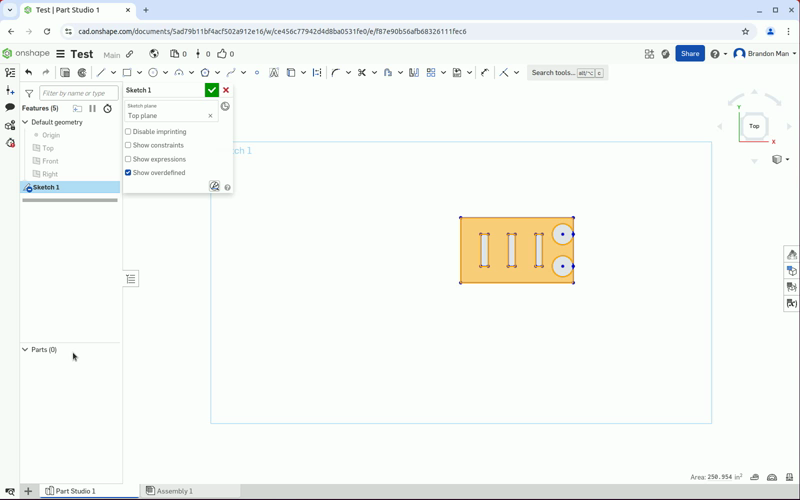
key(shift+e)
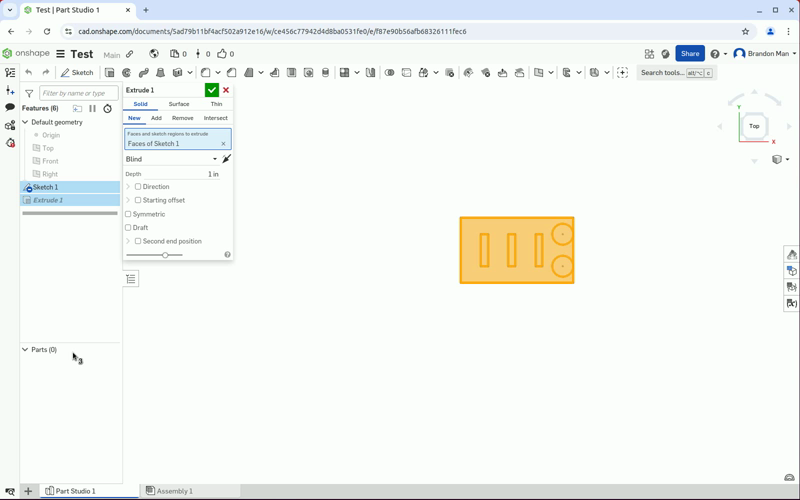
mouse_move(143, 106)
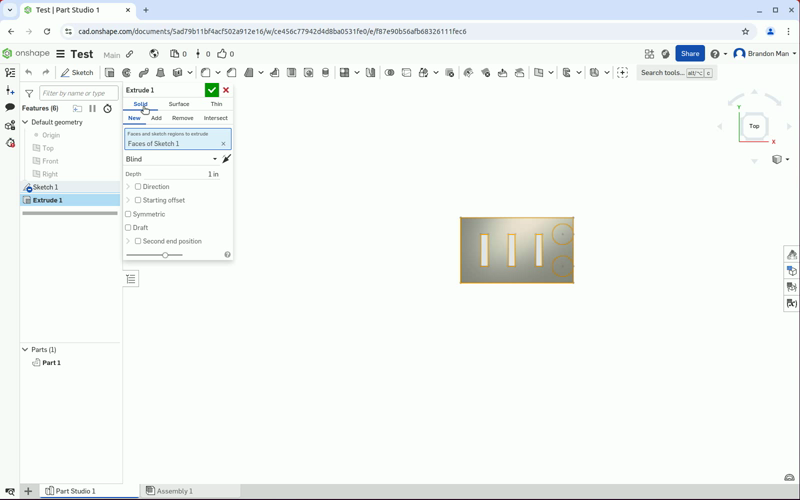
click(143, 106)
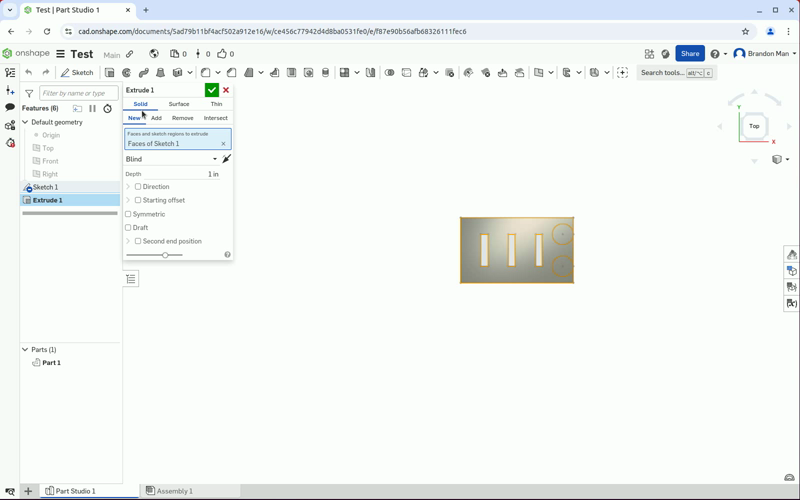
mouse_move(137, 120)
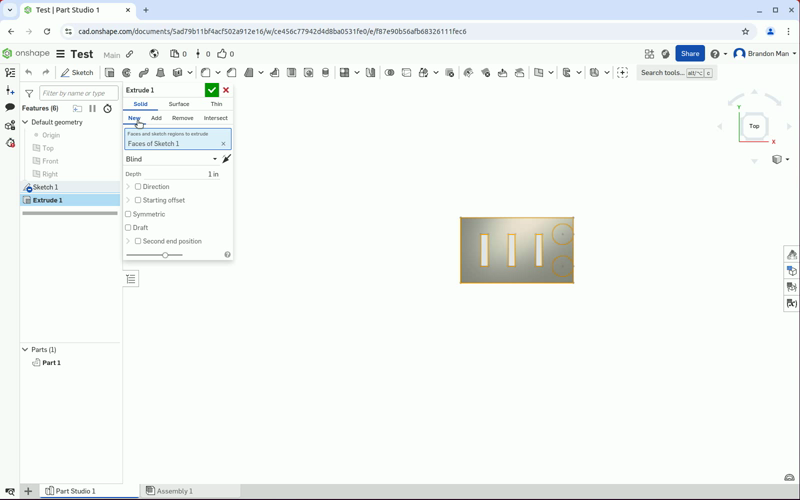
click(137, 120)
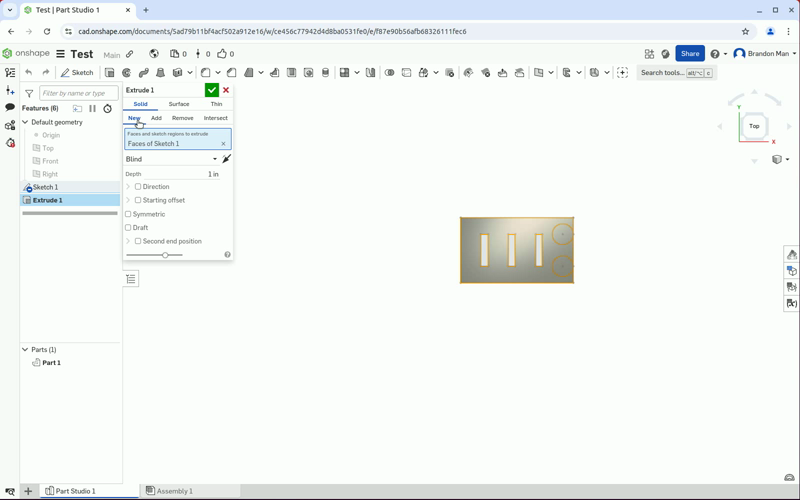
key(tab, 4)
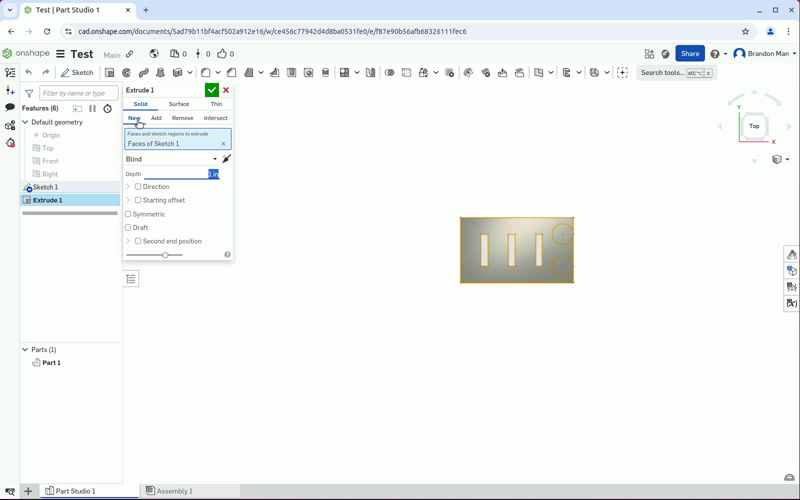
text(1.444)
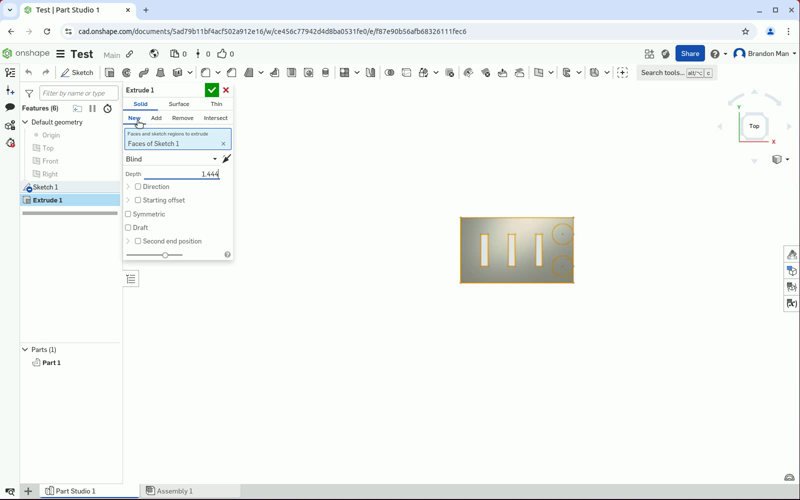
key(enter)
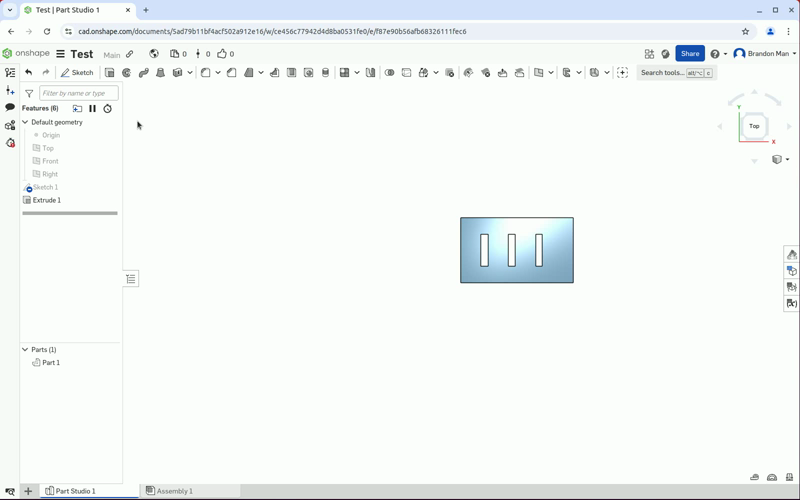
key(shift+h)
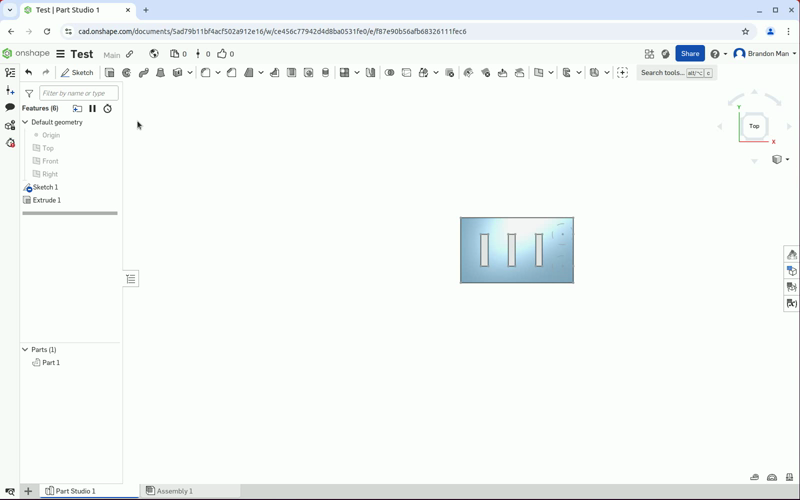
key(shift+h)
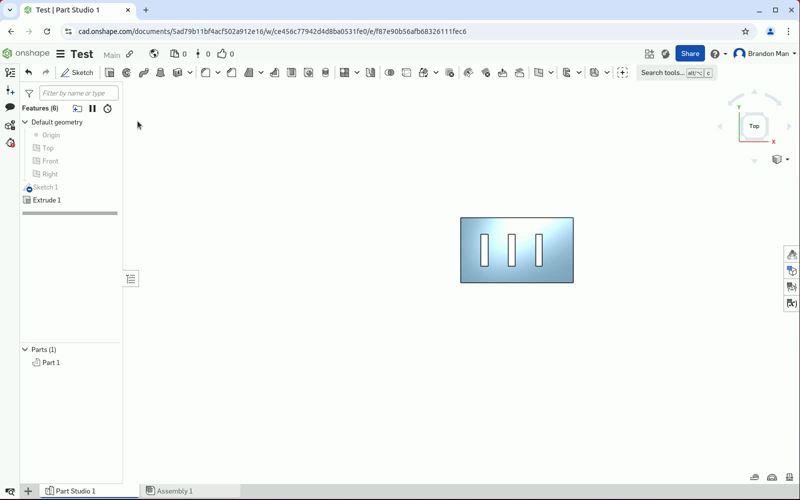
mouse_move(73, 189)
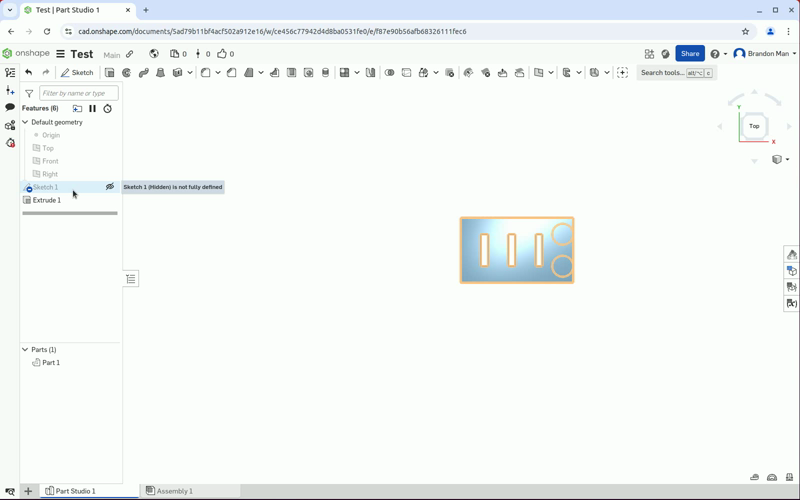
click(73, 189)
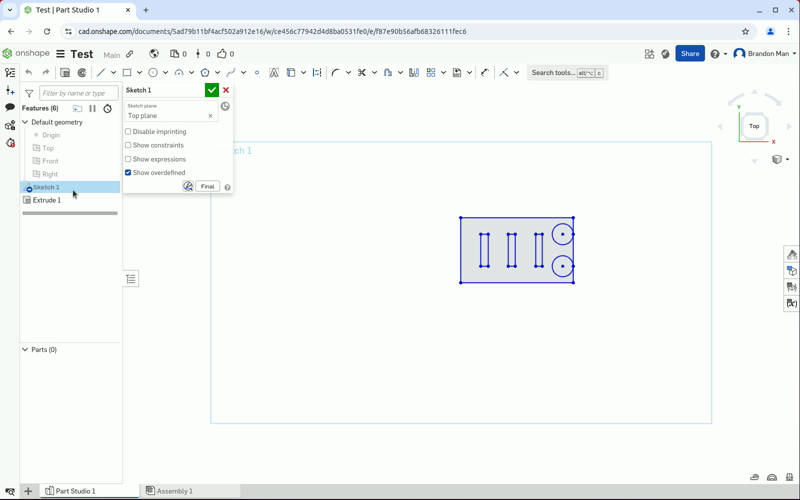
mouse_move(229, 92)
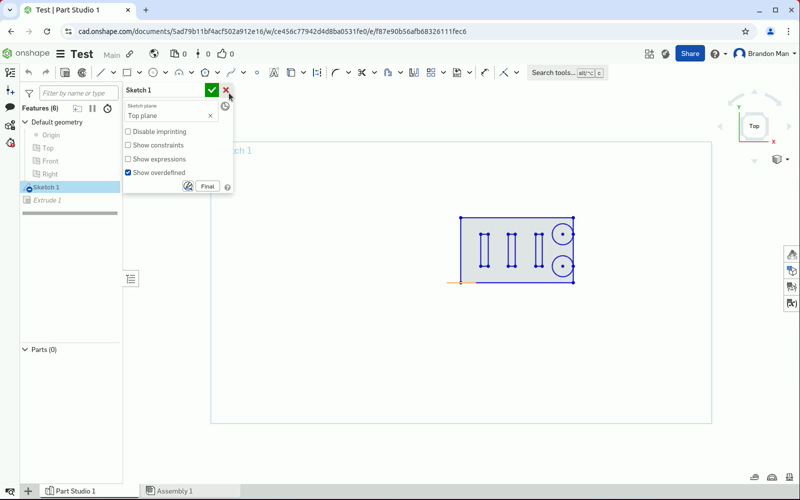
click(229, 92)
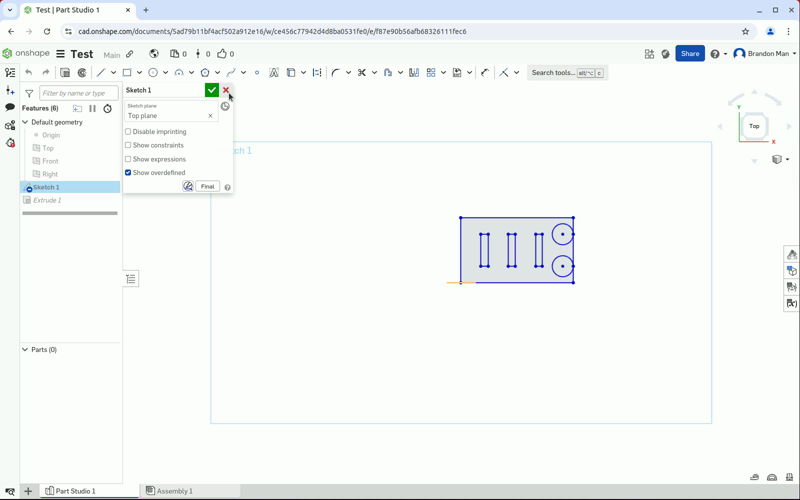
key(shift+s)
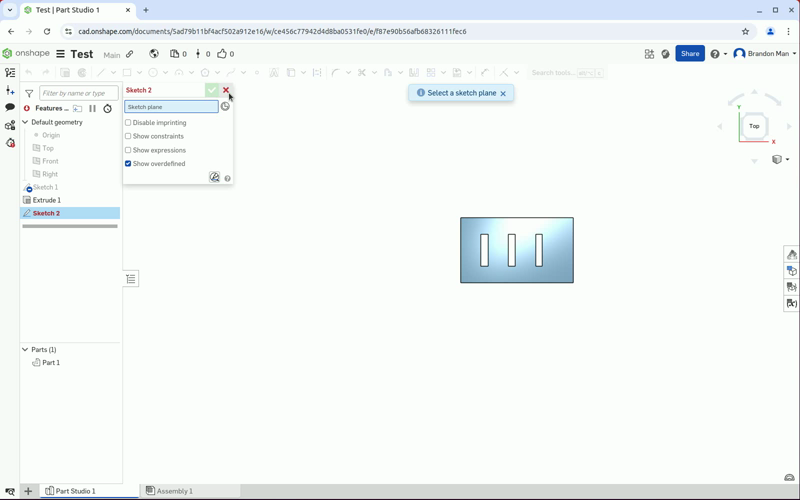
mouse_move(73, 150)
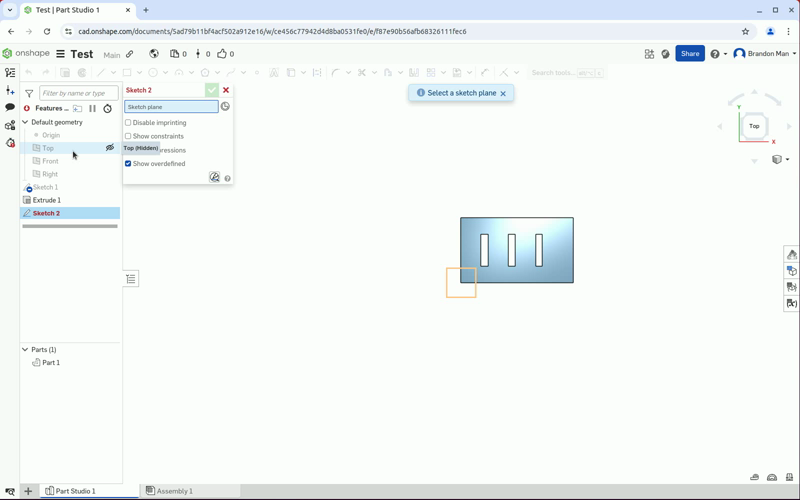
click(73, 150)
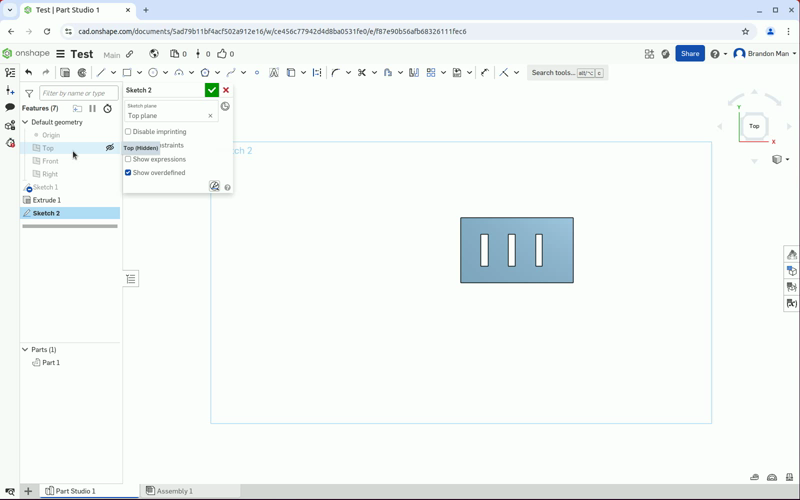
mouse_move(73, 352)
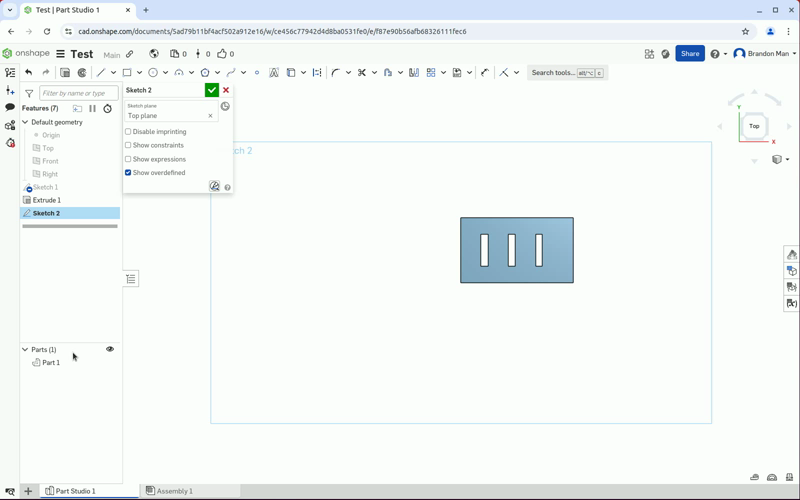
key(y)
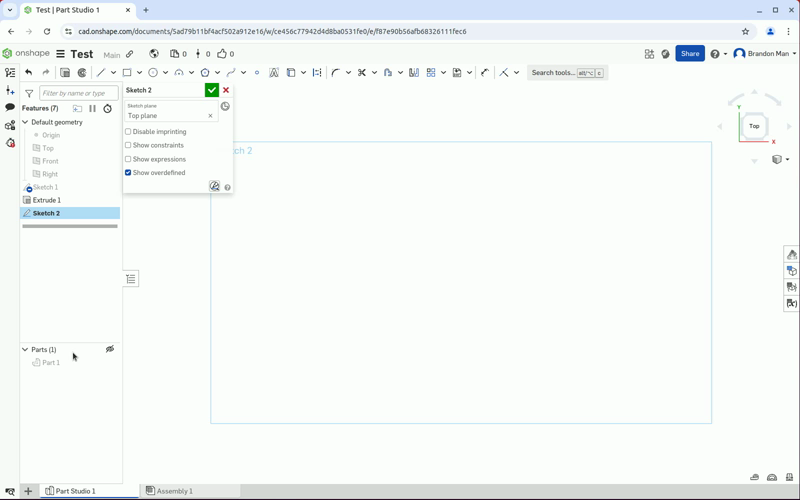
key(c)
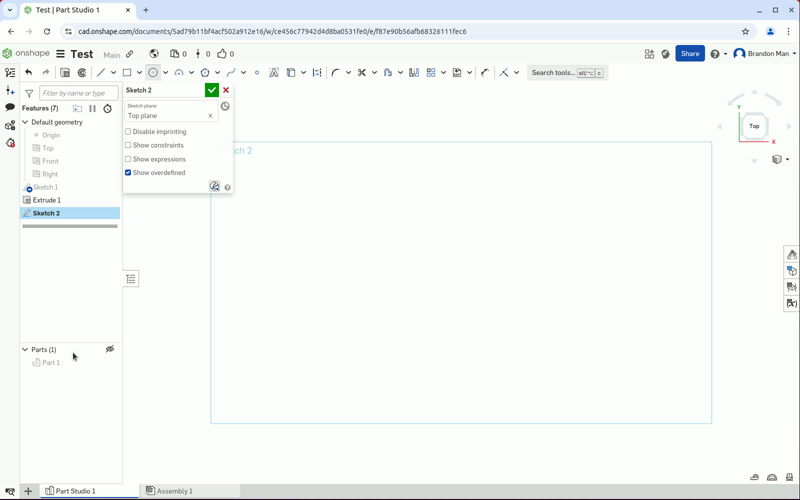
key_down(shift)
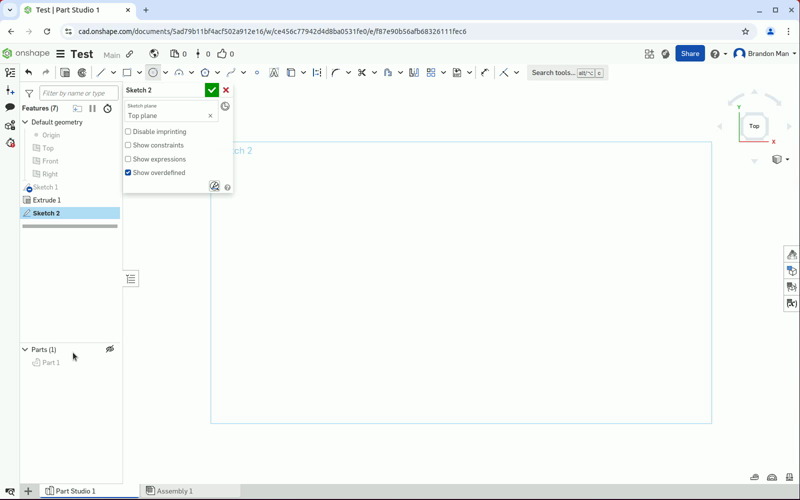
mouse_move(563, 266)
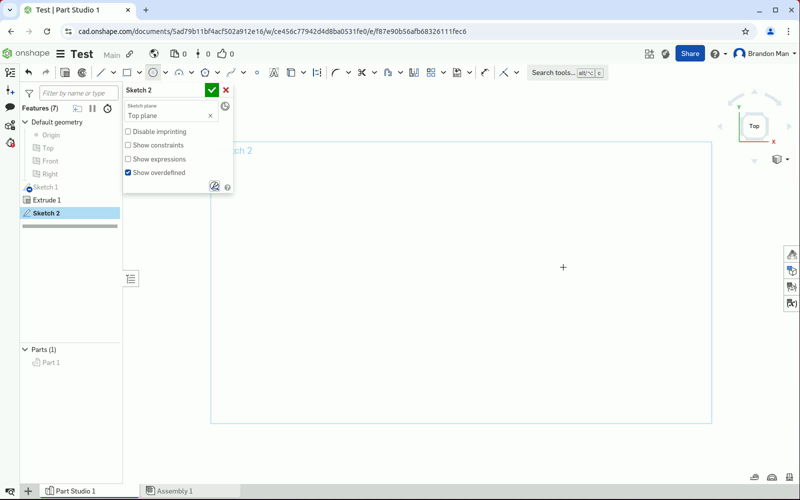
click(563, 266)
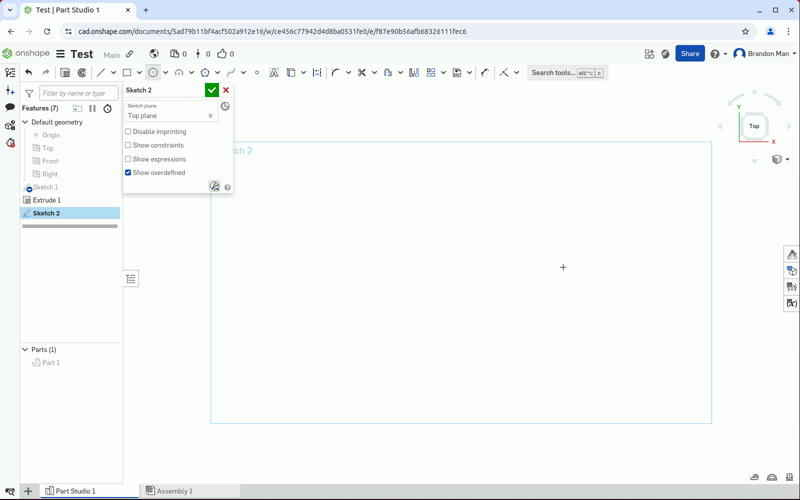
key_up(shift)
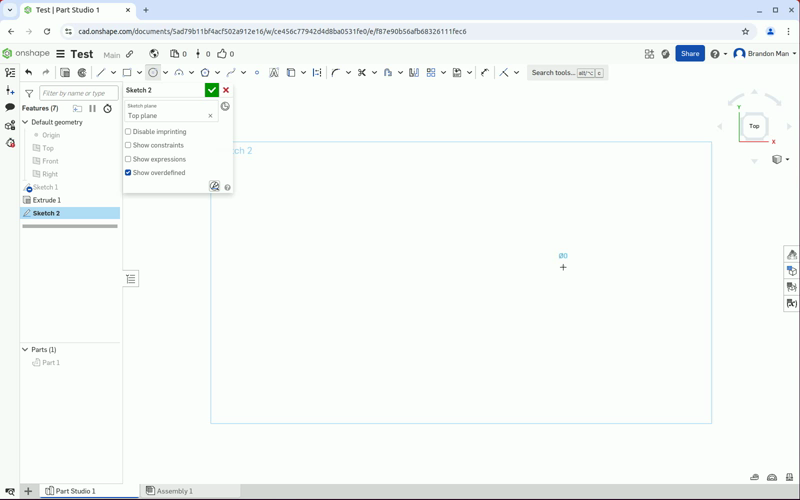
mouse_move(574, 266)
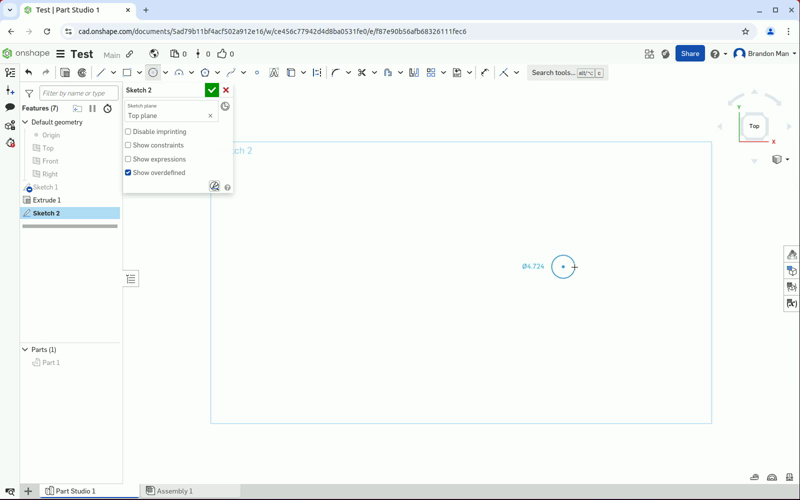
click(574, 266)
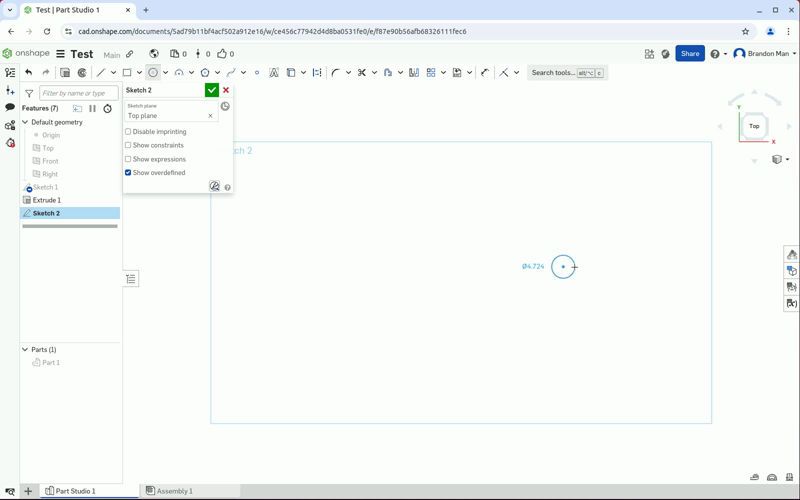
key(esc)
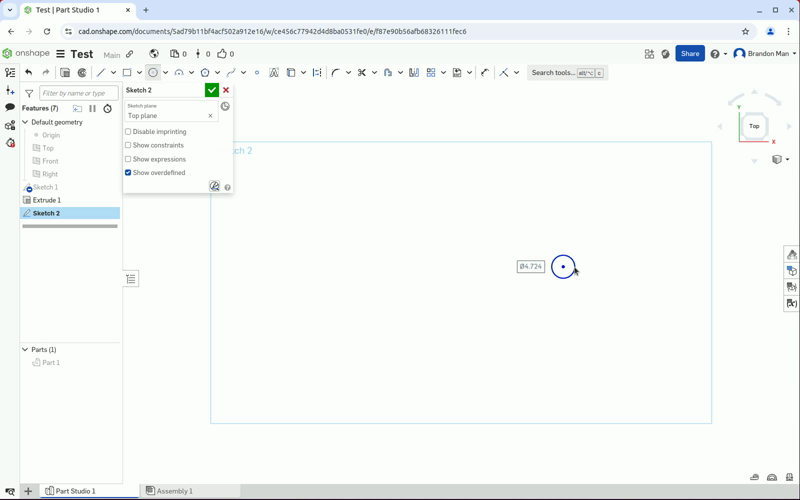
key(c)
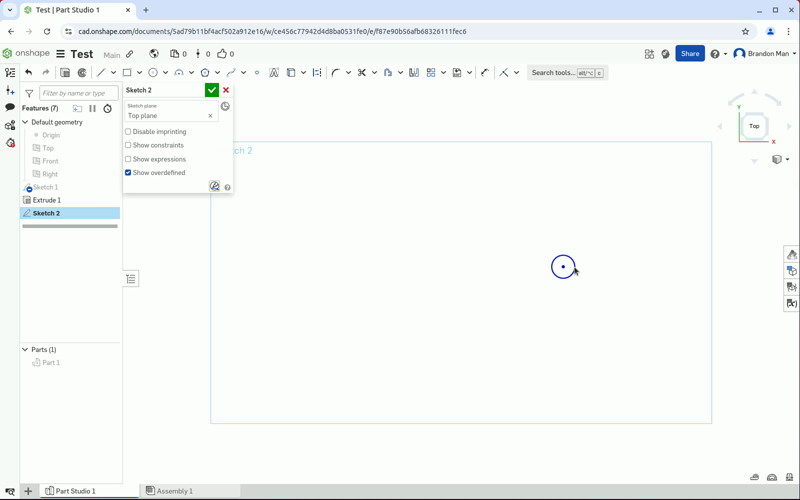
key_down(shift)
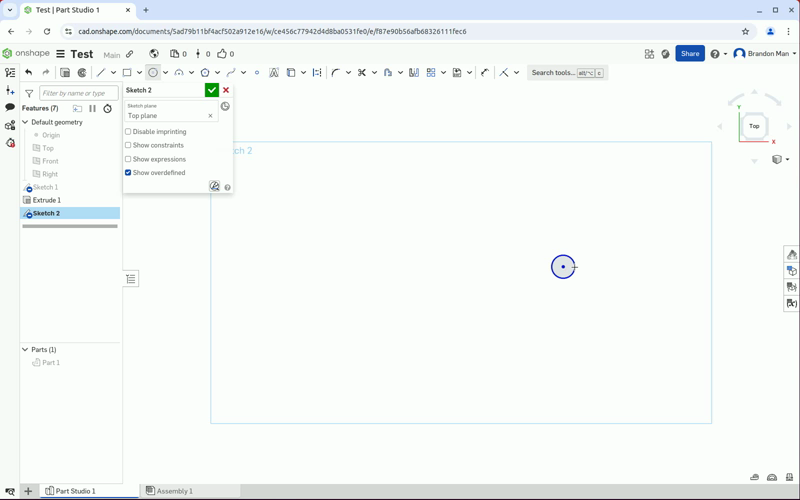
mouse_move(563, 266)
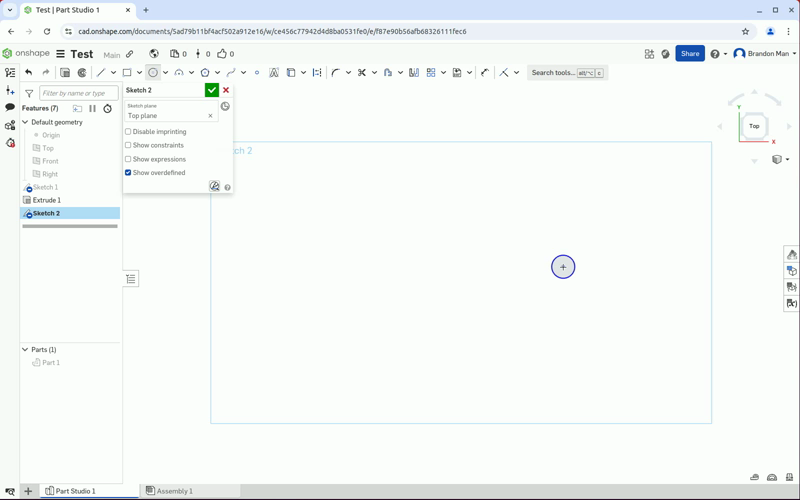
click(563, 266)
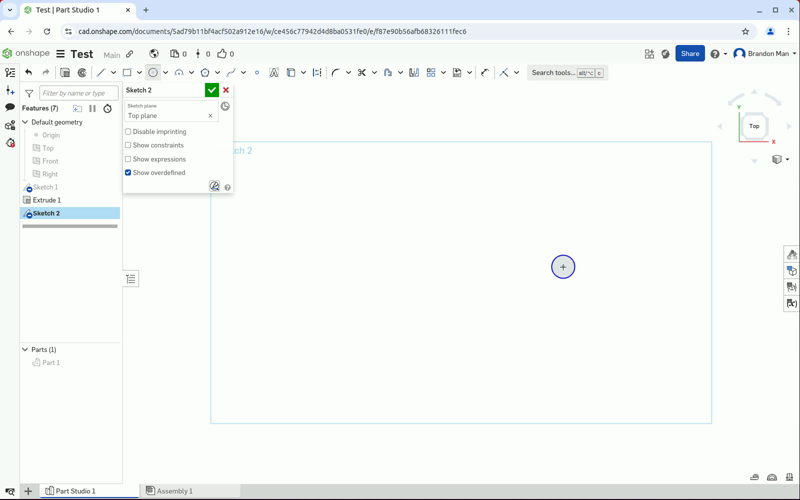
key_up(shift)
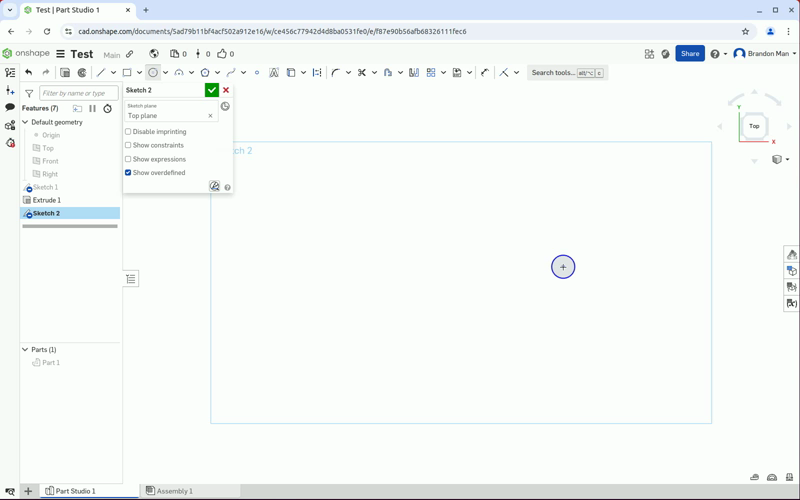
mouse_move(570, 266)
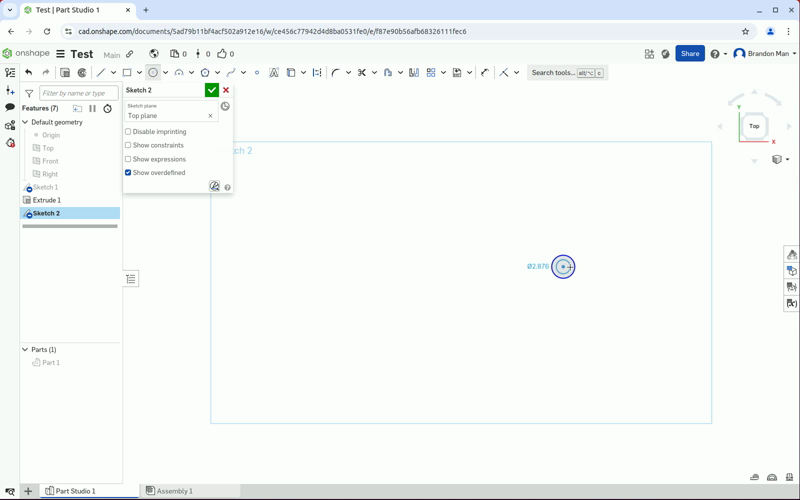
click(570, 266)
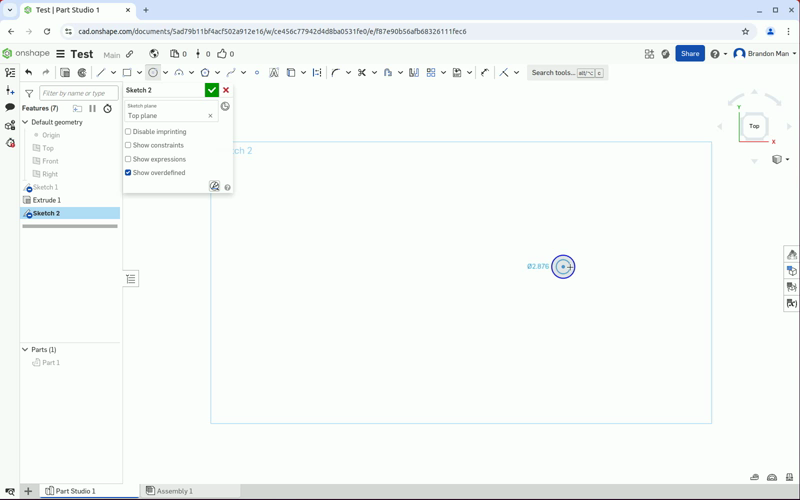
key(esc)
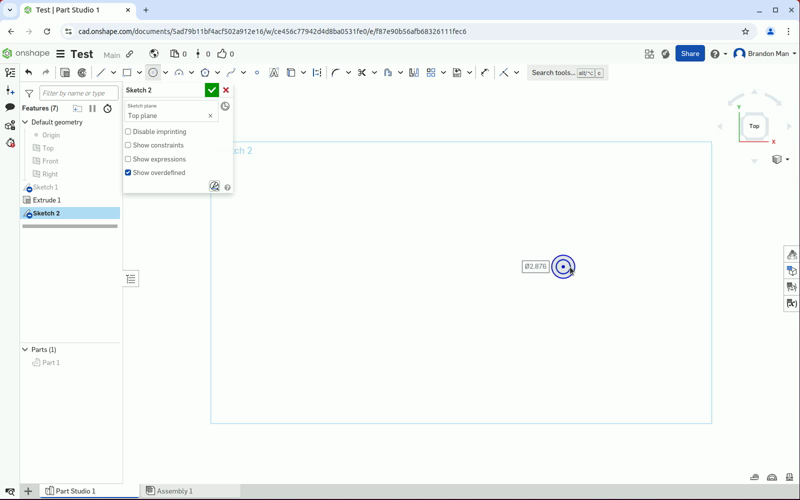
mouse_move(568, 274)
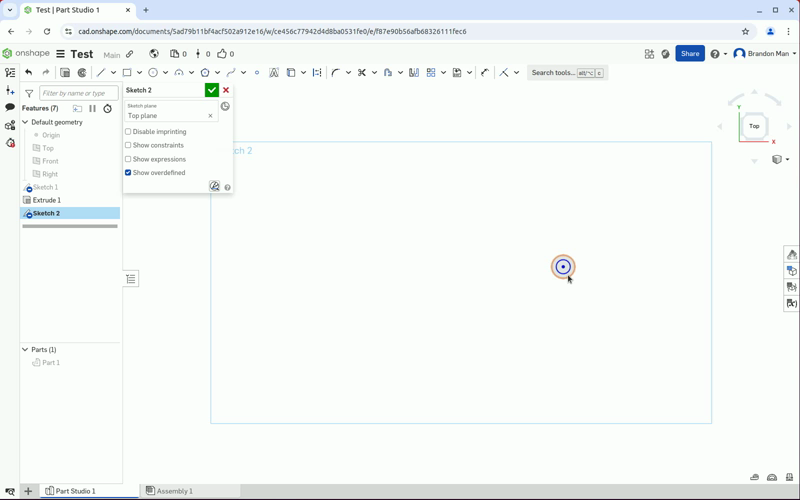
scroll(6)
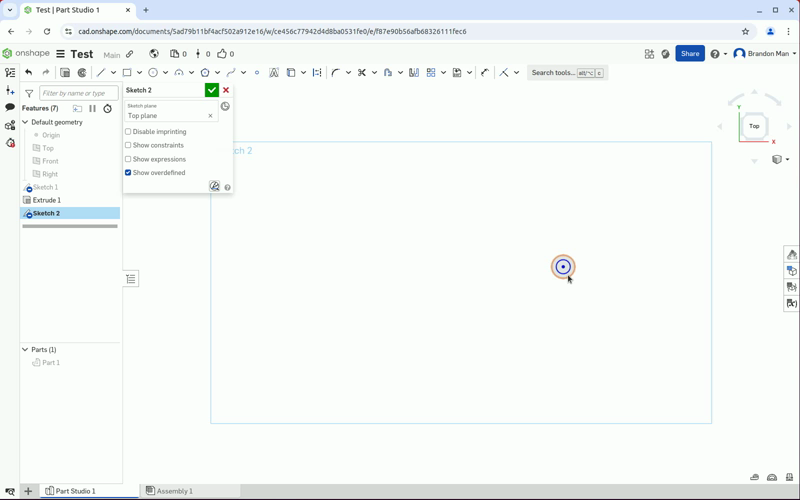
scroll(6)
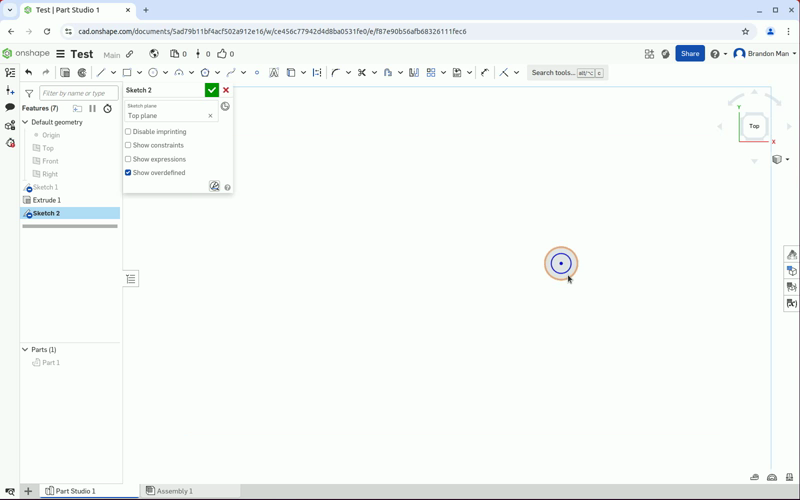
scroll(6)
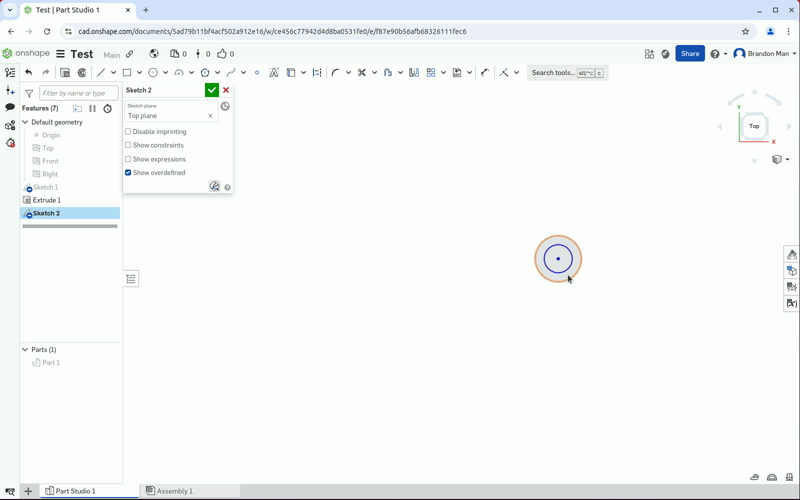
scroll(6)
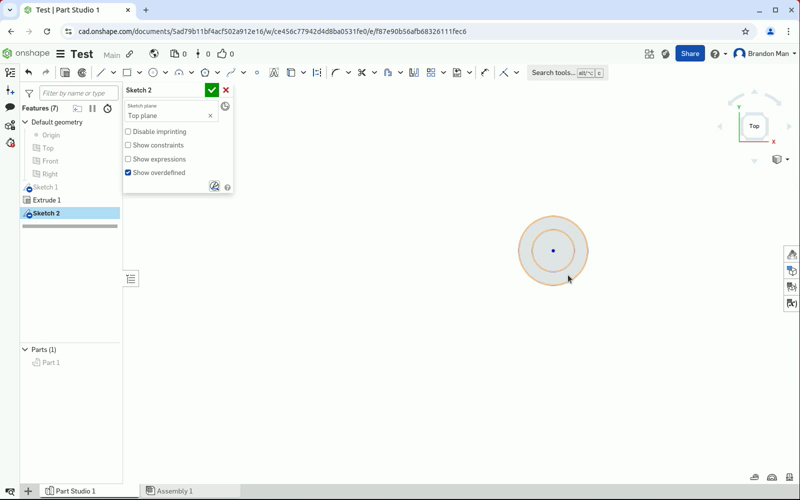
scroll(6)
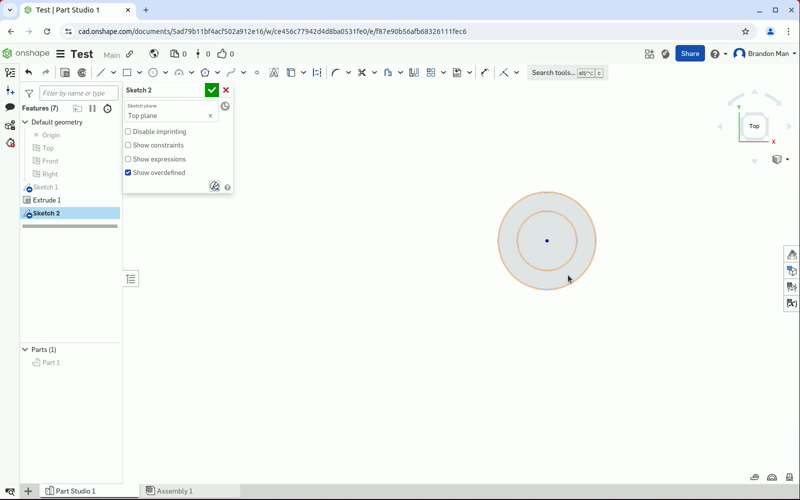
scroll(6)
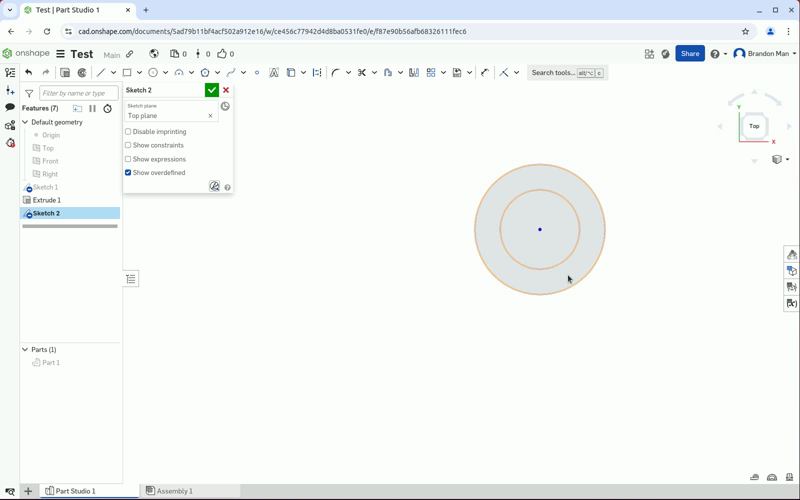
scroll(6)
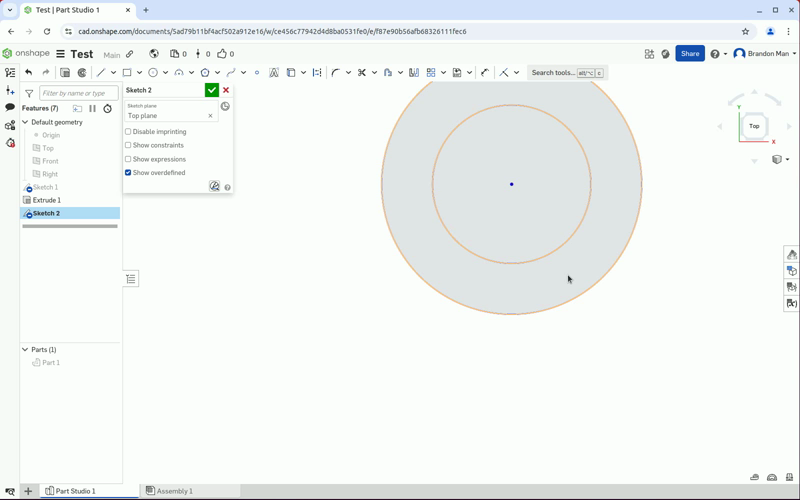
click(568, 274)
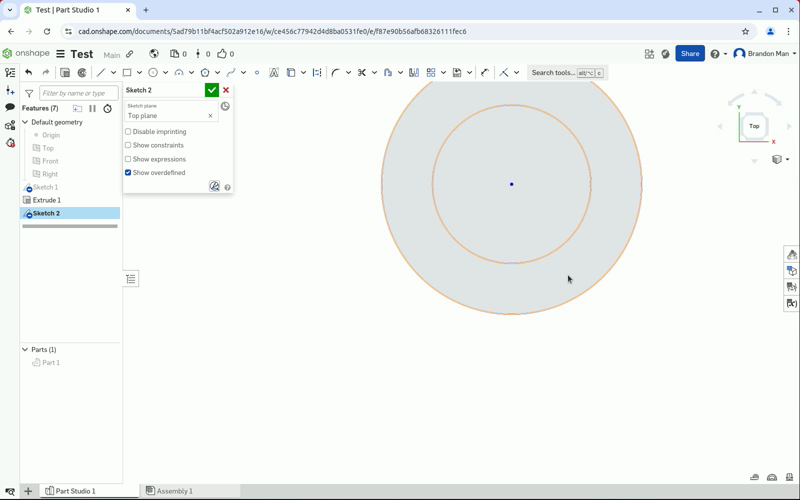
scroll(-6)
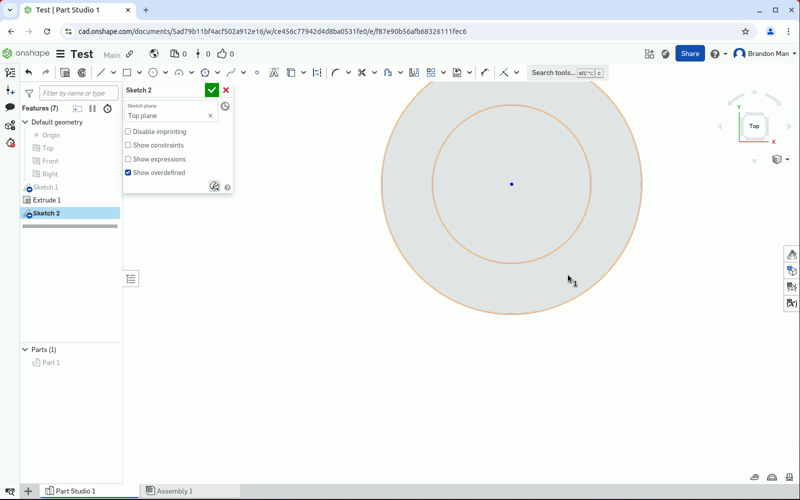
scroll(-6)
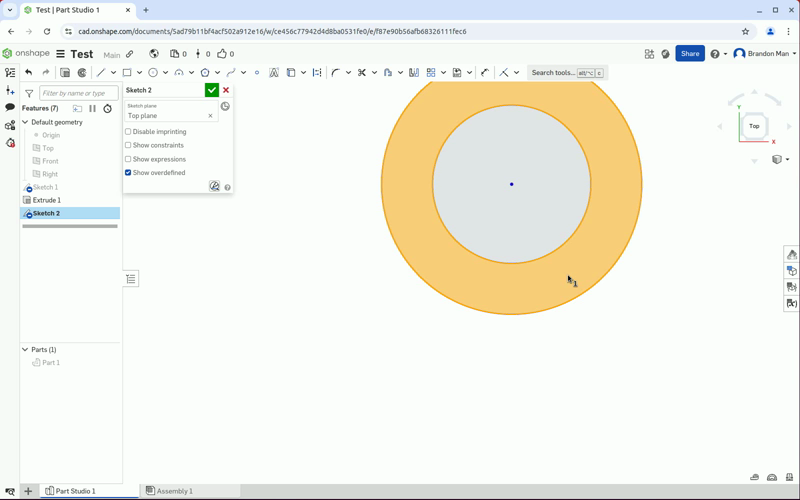
scroll(-6)
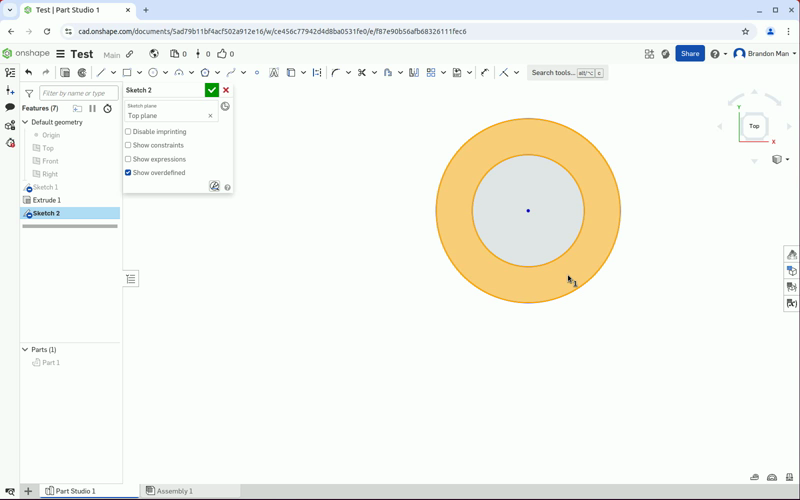
scroll(-6)
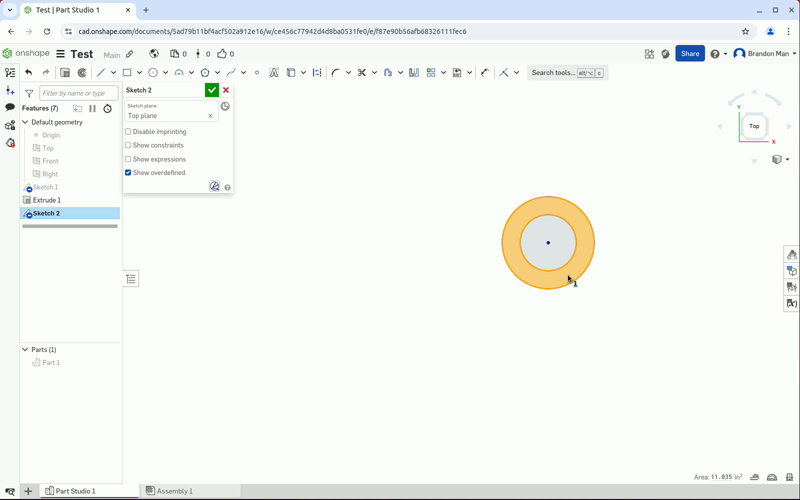
scroll(-6)
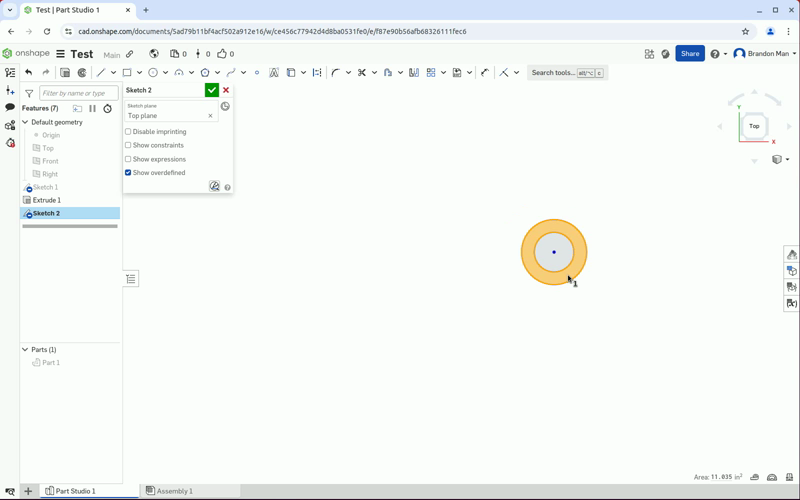
scroll(-6)
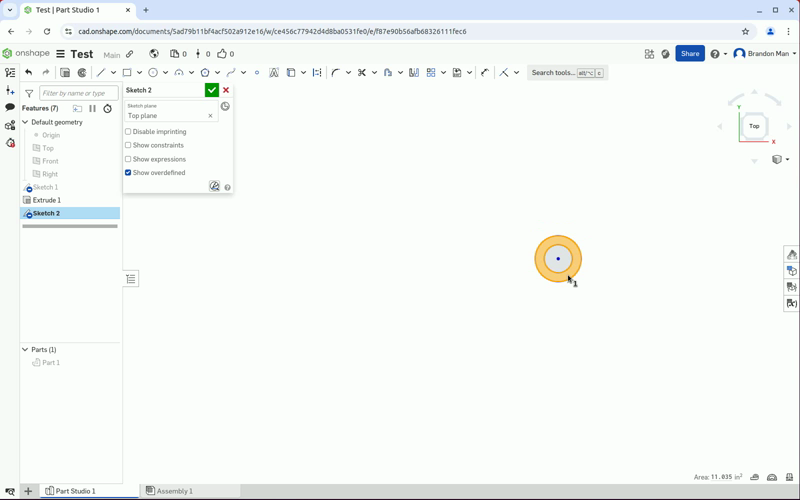
scroll(-6)
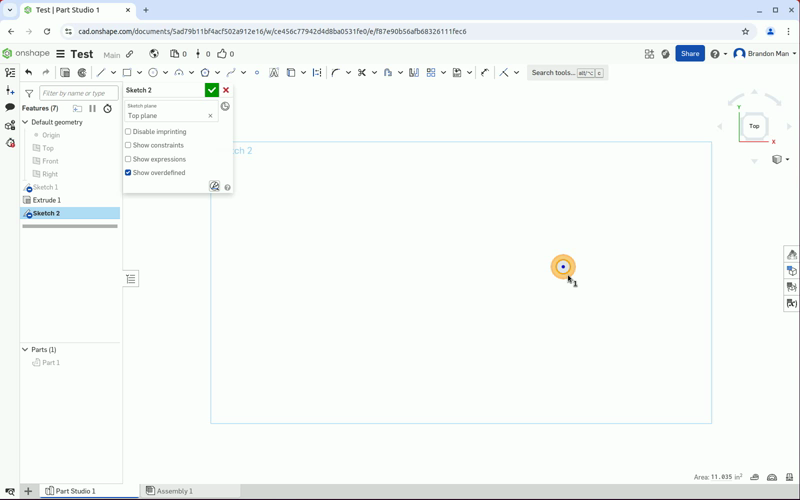
mouse_move(73, 352)
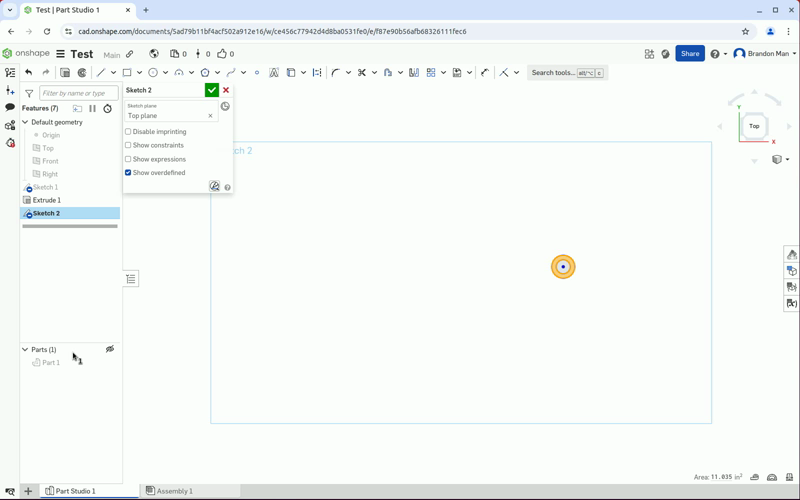
key(shift+y)
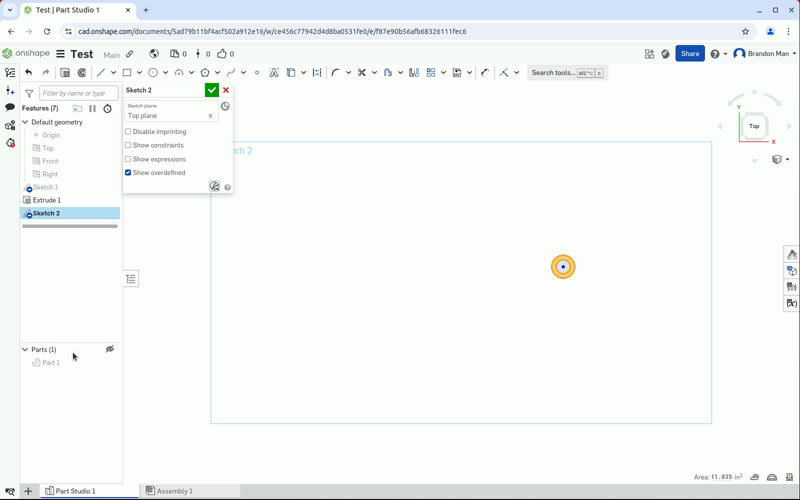
key(shift+e)
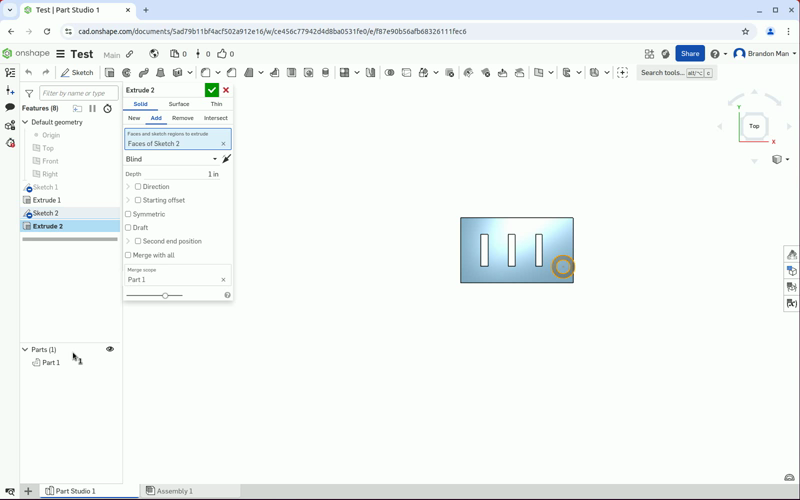
mouse_move(143, 106)
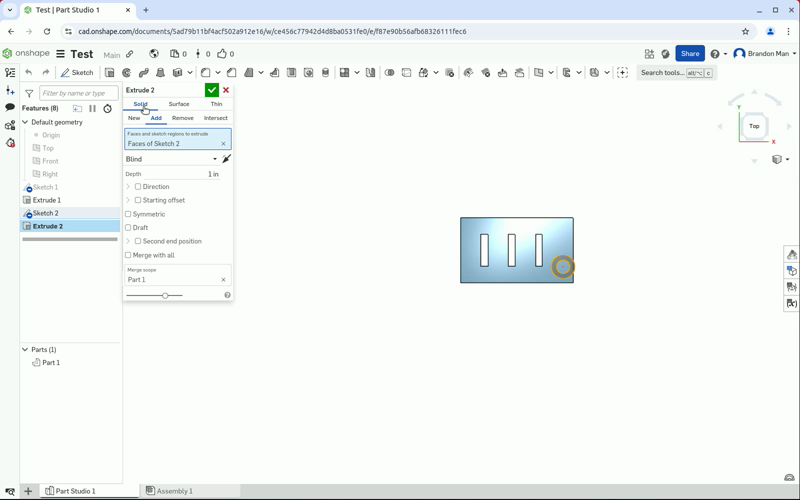
click(143, 106)
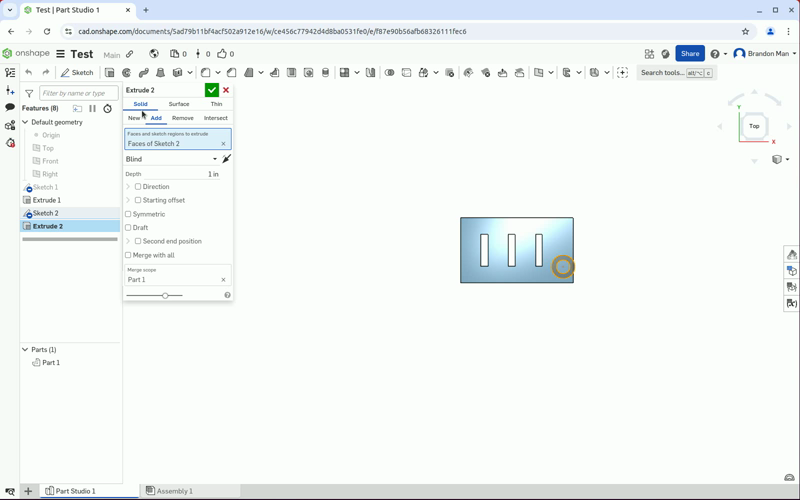
mouse_move(137, 120)
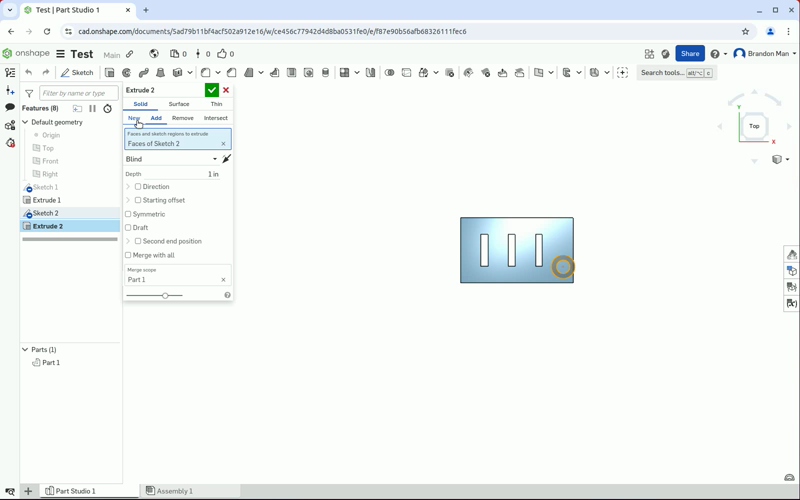
click(137, 120)
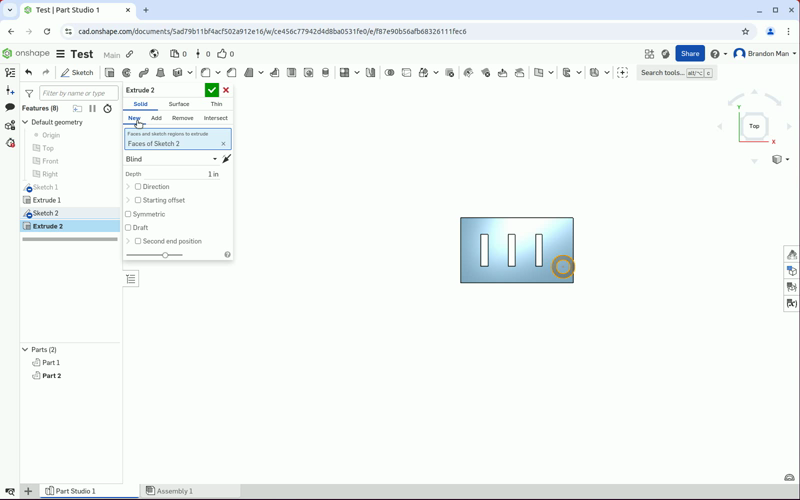
key(tab, 4)
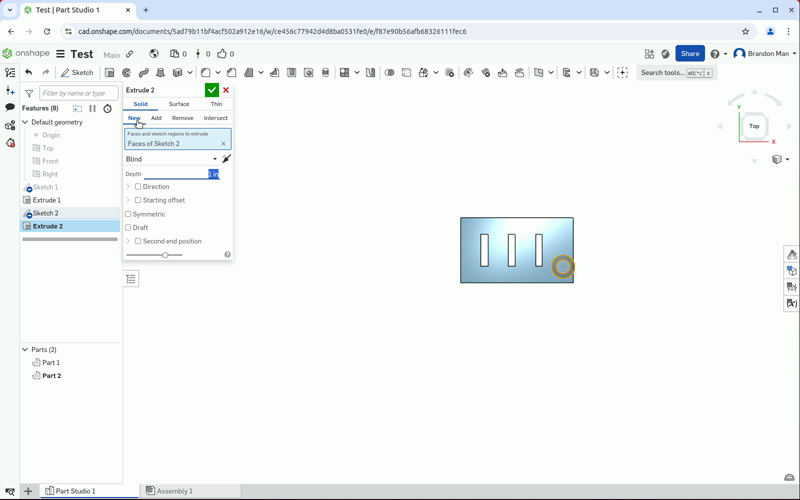
text(1.444)
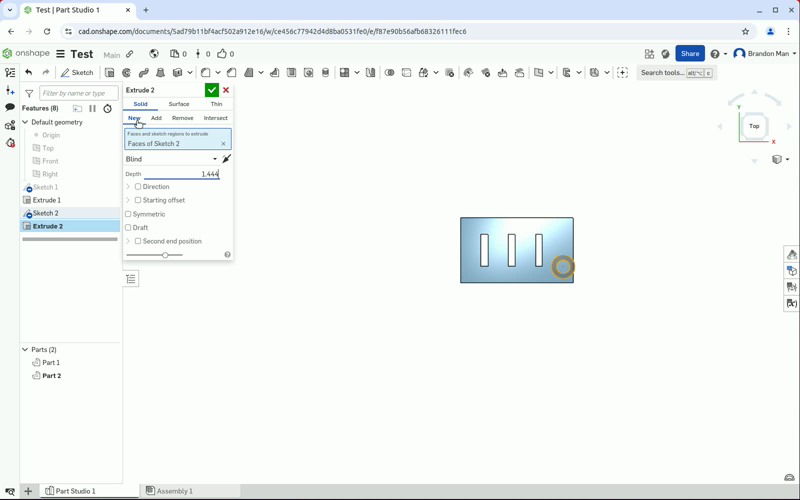
key(enter)
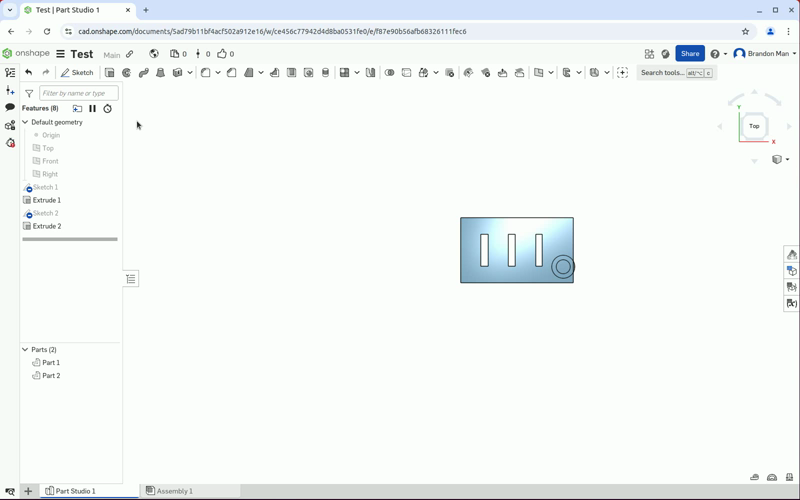
key(shift+h)
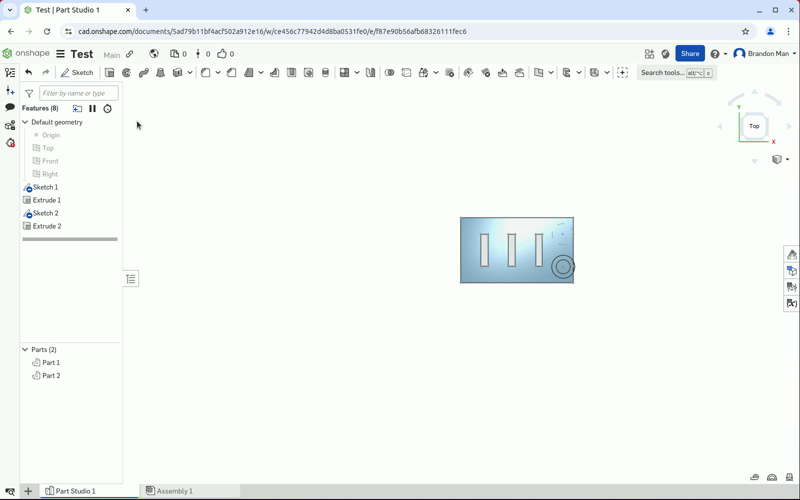
key(shift+h)
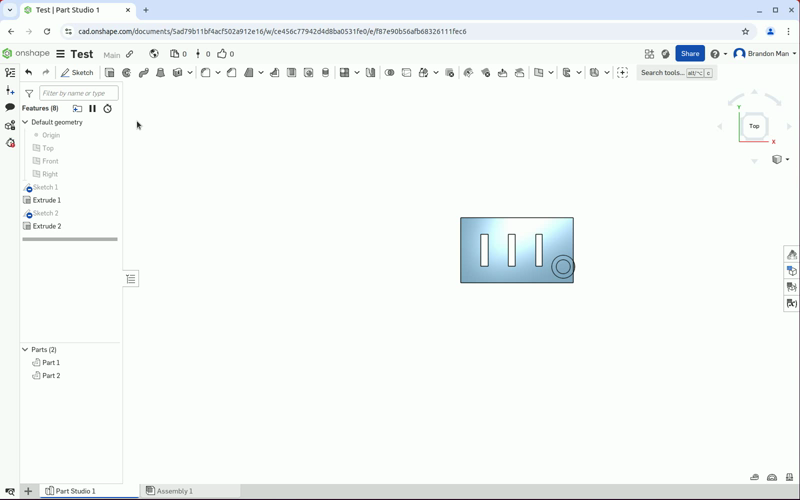
mouse_move(73, 189)
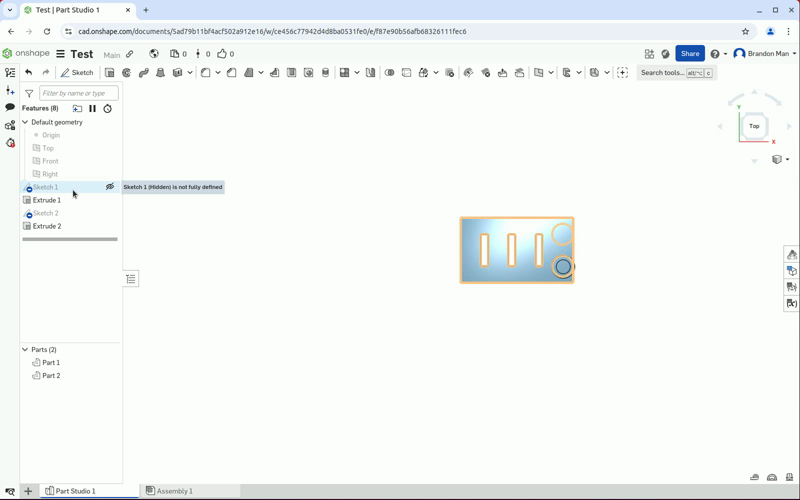
click(73, 189)
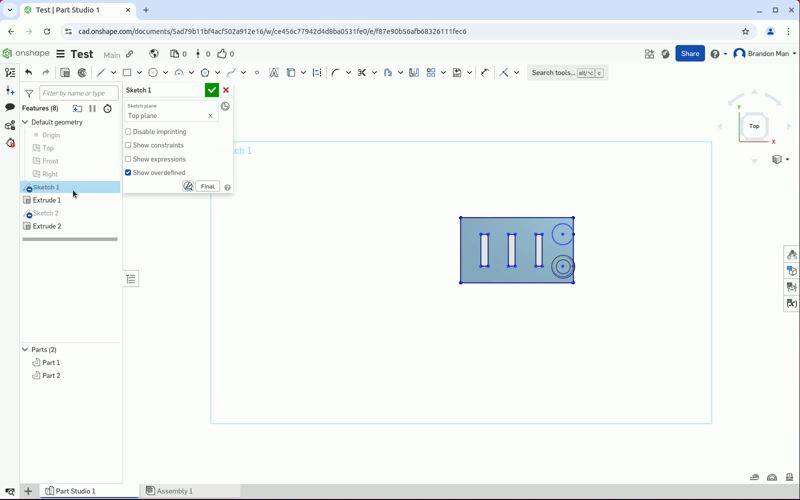
mouse_move(229, 92)
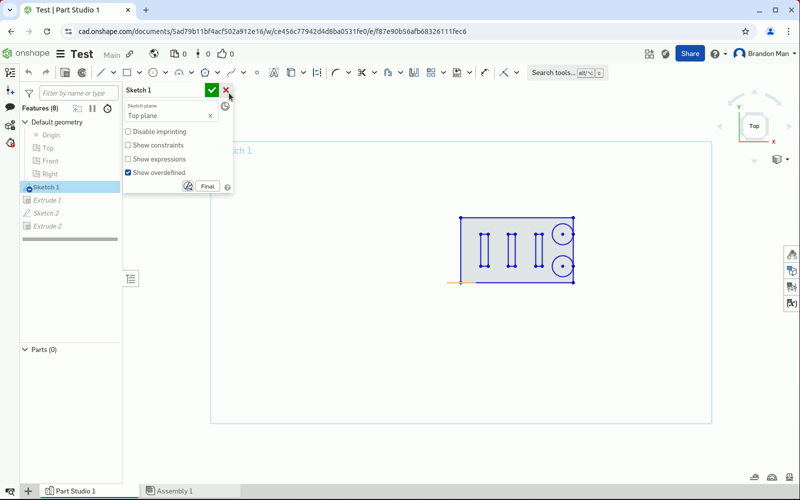
click(229, 92)
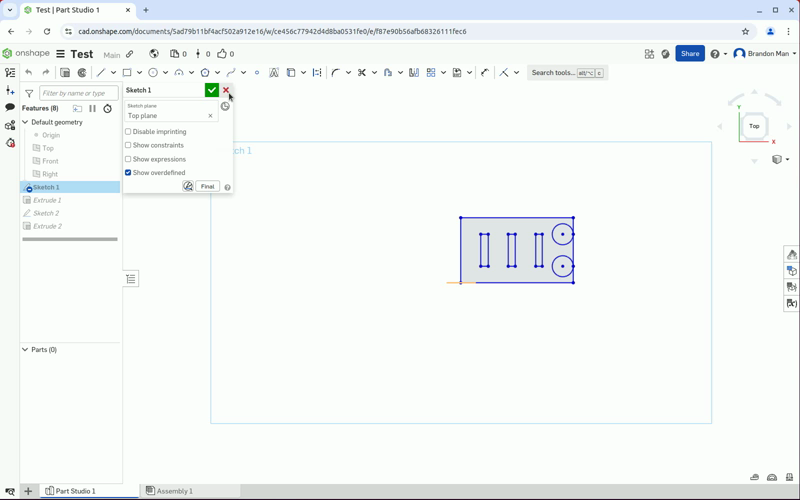
key(shift+s)
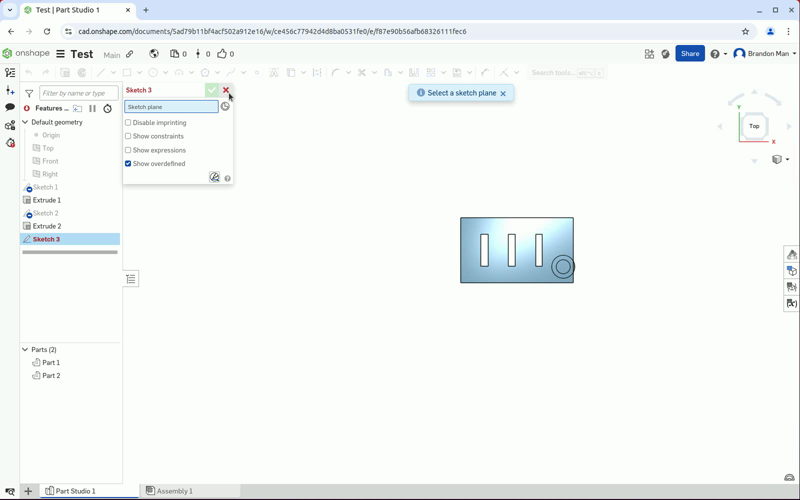
mouse_move(73, 150)
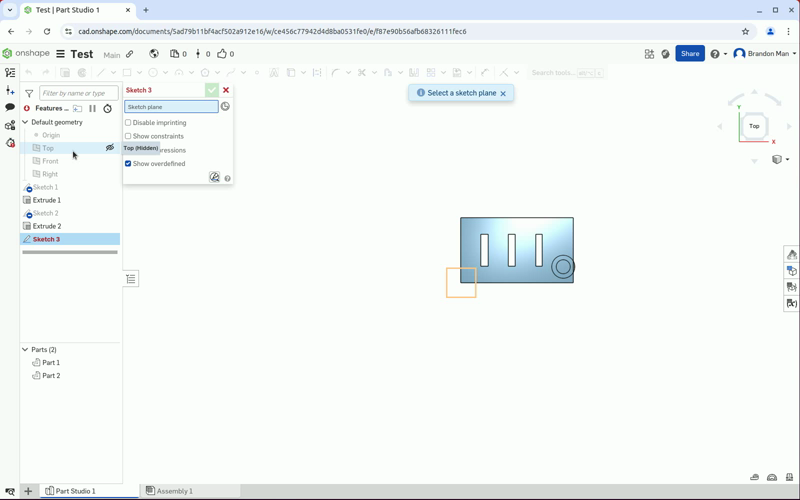
click(73, 150)
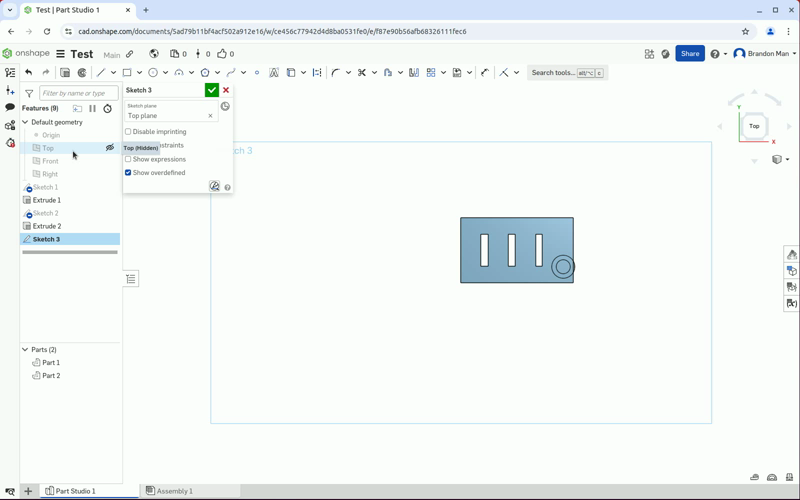
mouse_move(73, 352)
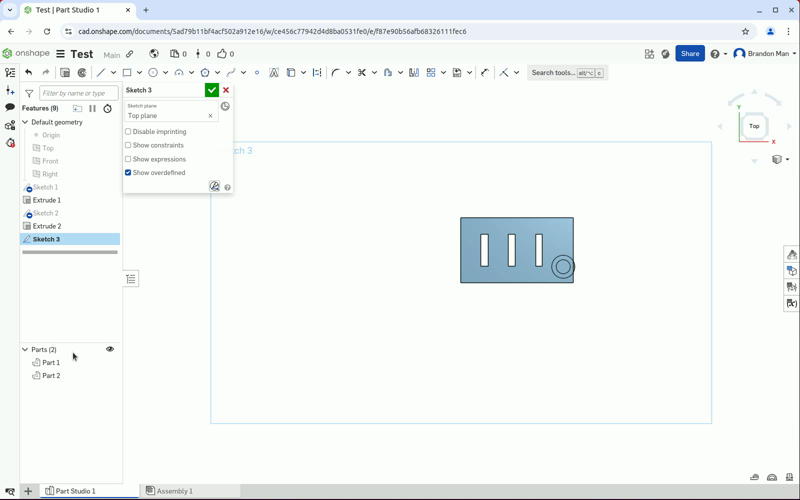
key(y)
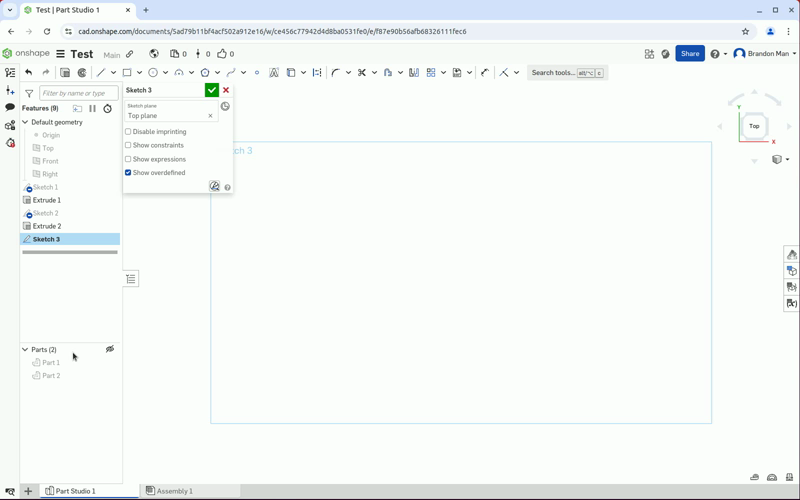
key(c)
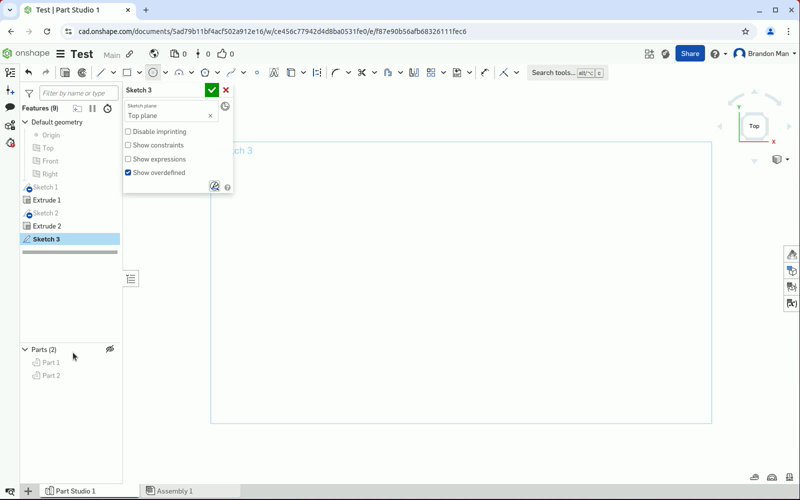
key_down(shift)
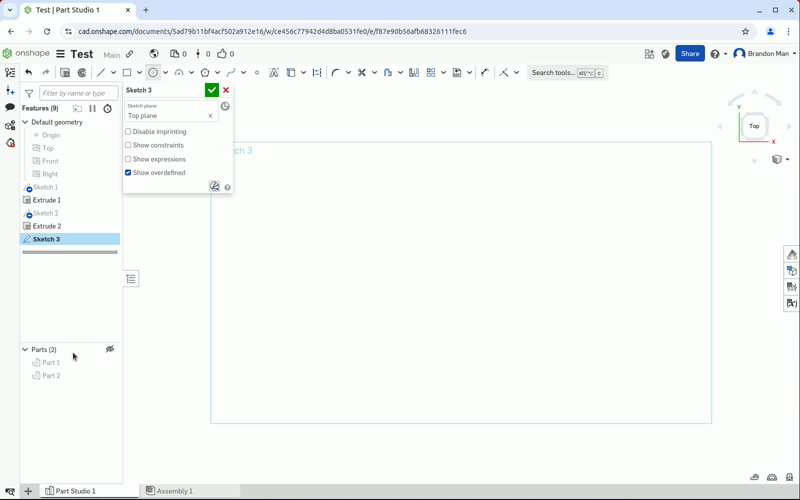
mouse_move(563, 233)
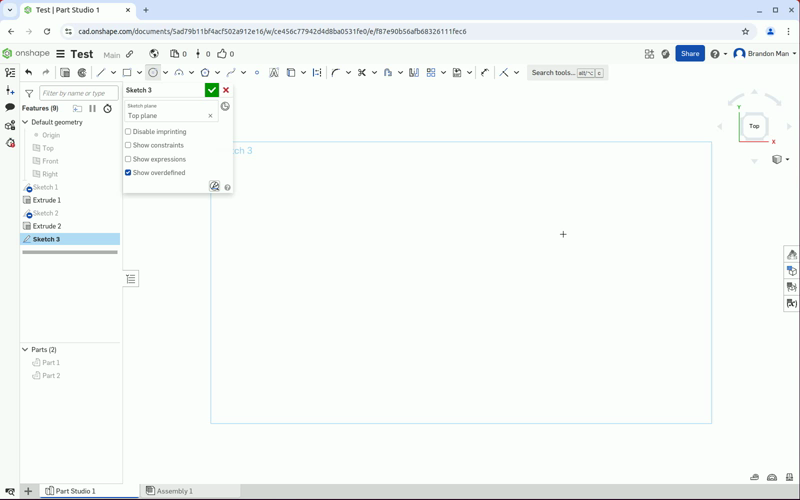
click(563, 233)
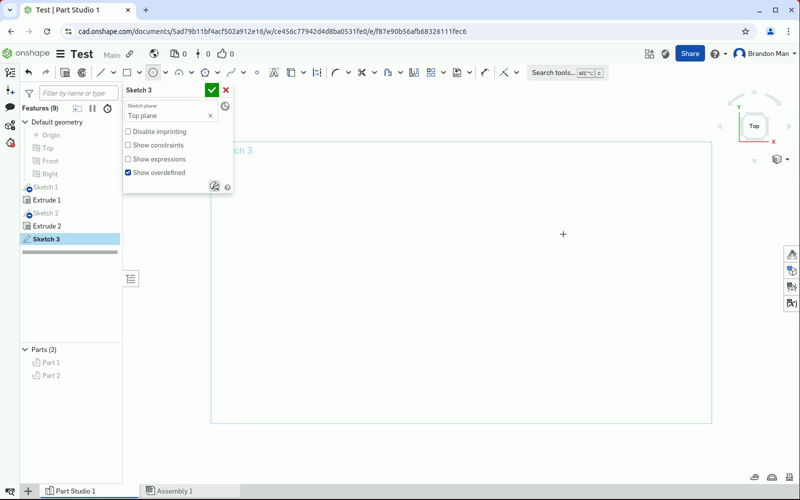
key_up(shift)
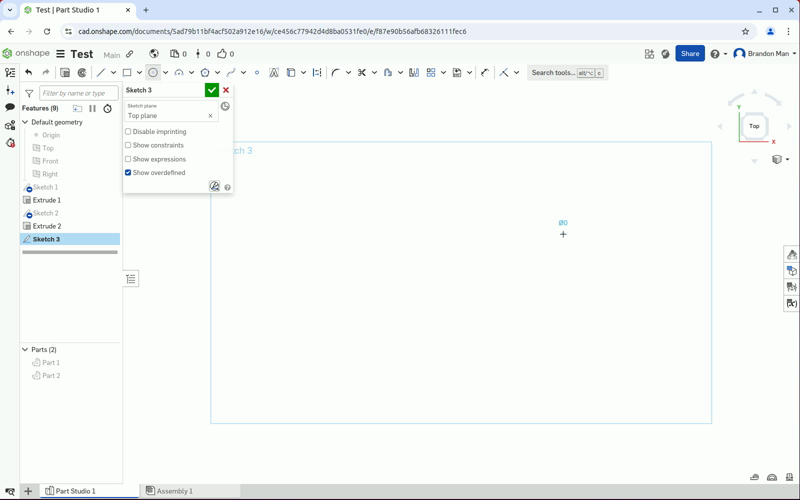
mouse_move(574, 233)
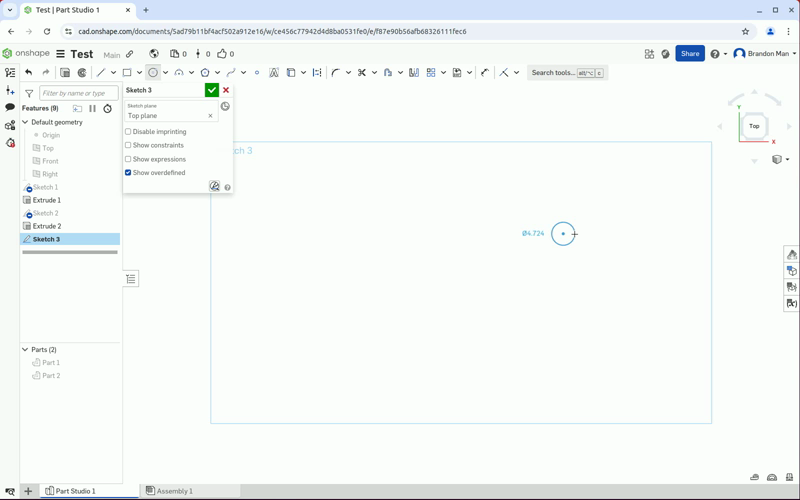
click(574, 233)
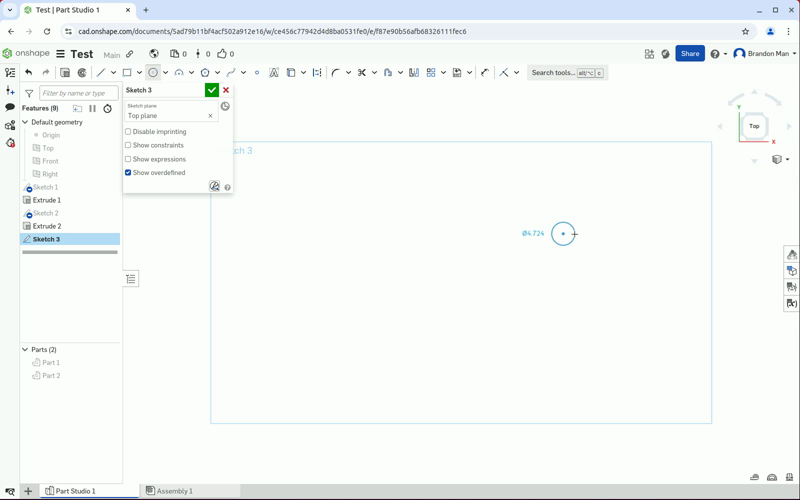
key(esc)
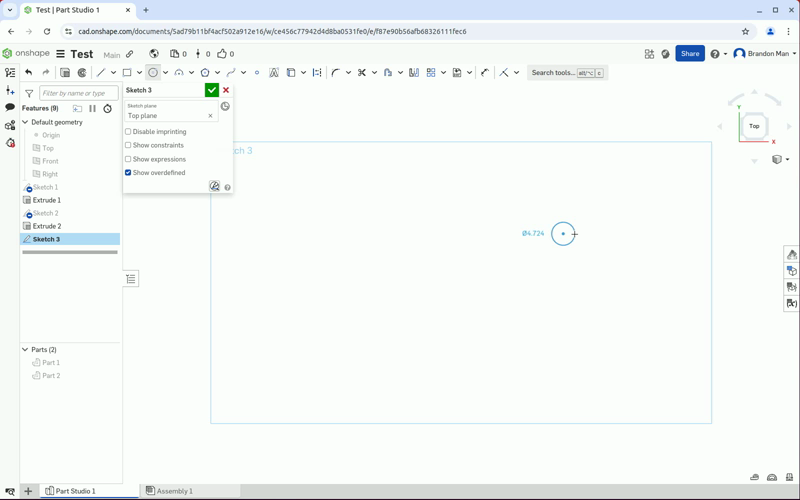
key(c)
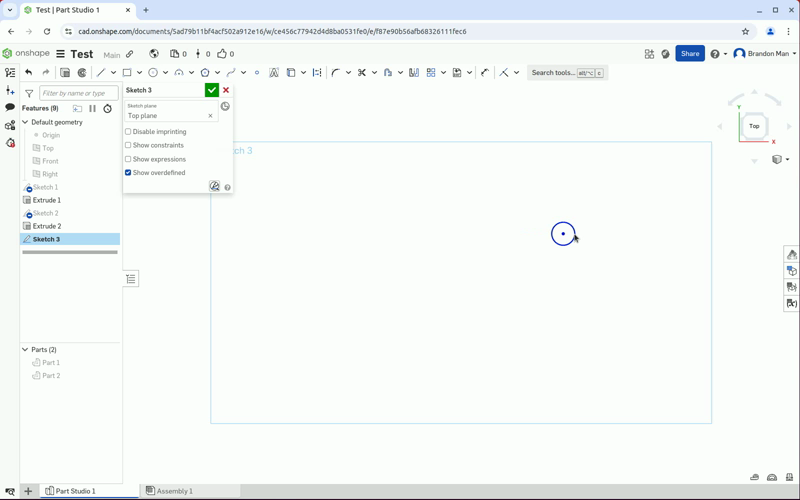
key_down(shift)
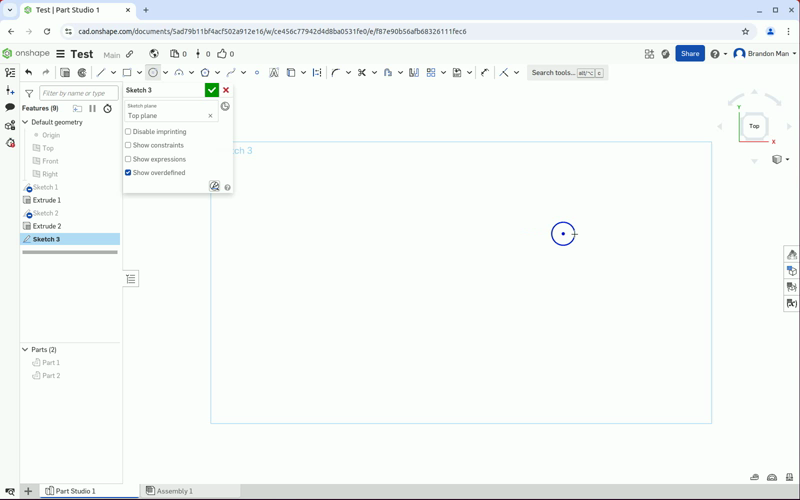
mouse_move(563, 233)
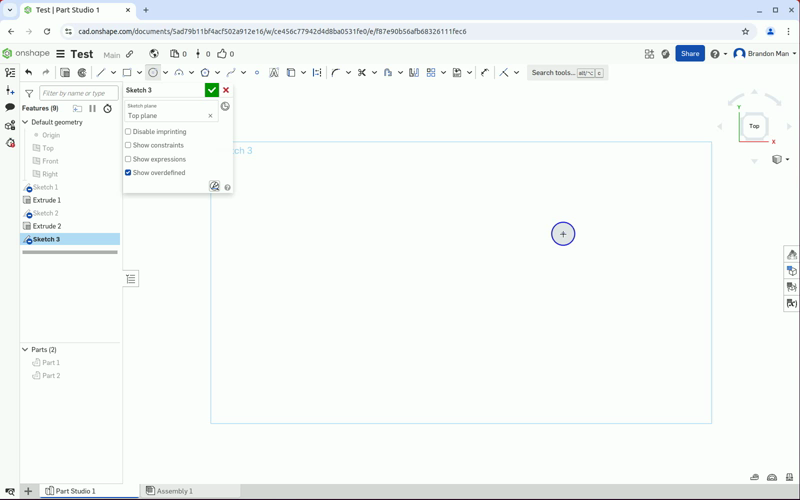
click(563, 233)
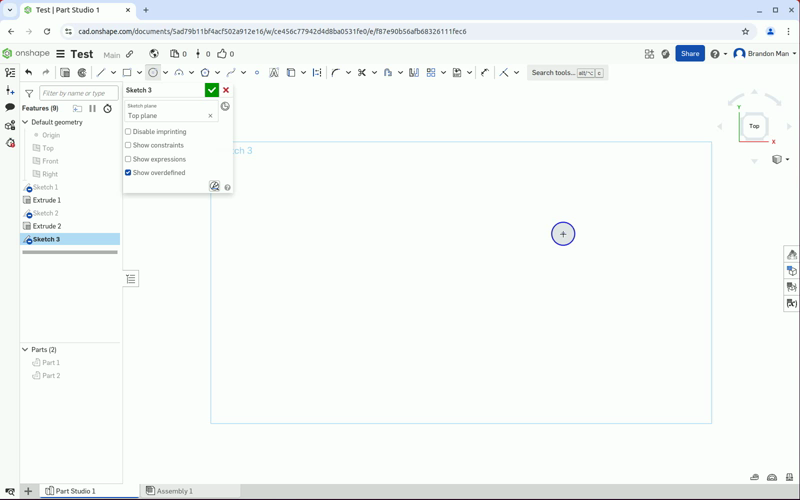
key_up(shift)
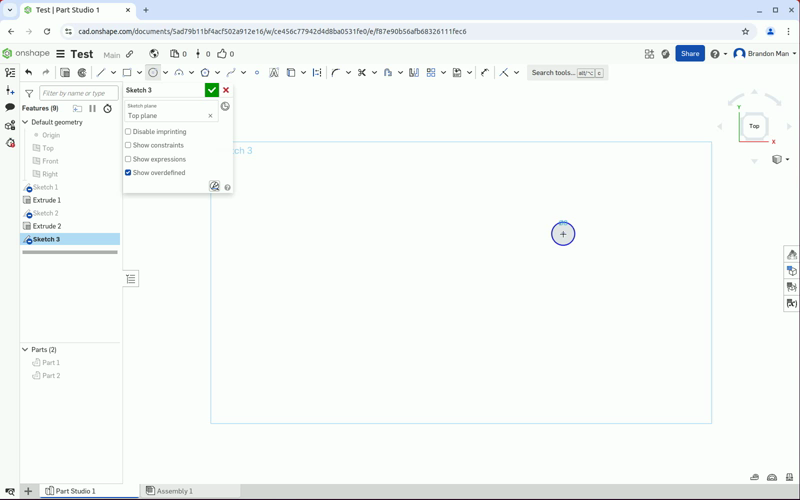
mouse_move(570, 233)
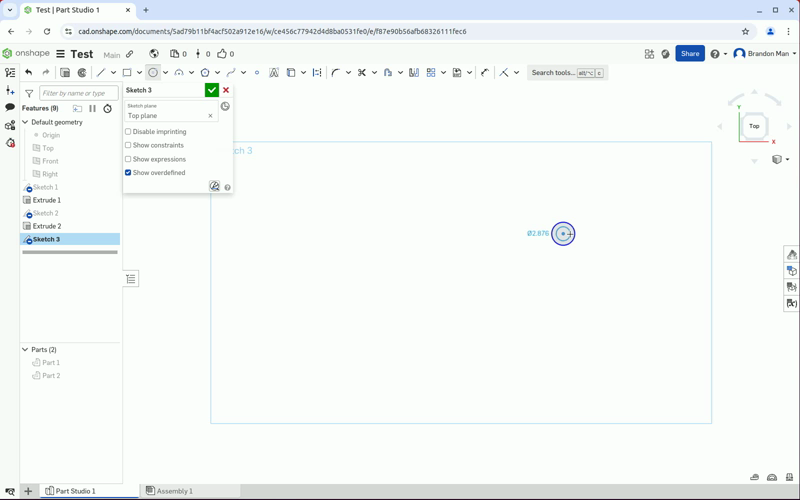
click(570, 233)
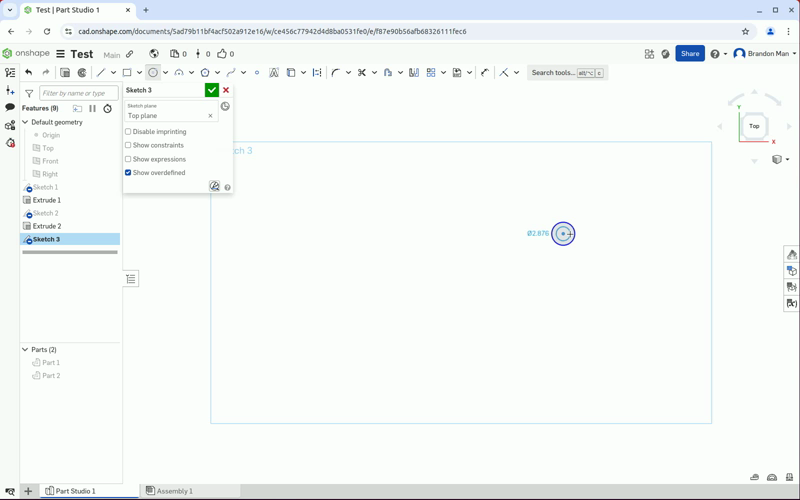
key(esc)
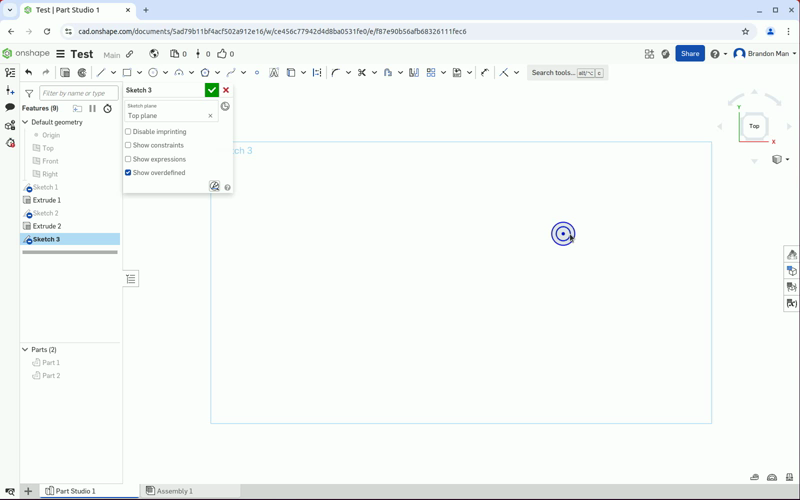
mouse_move(555, 229)
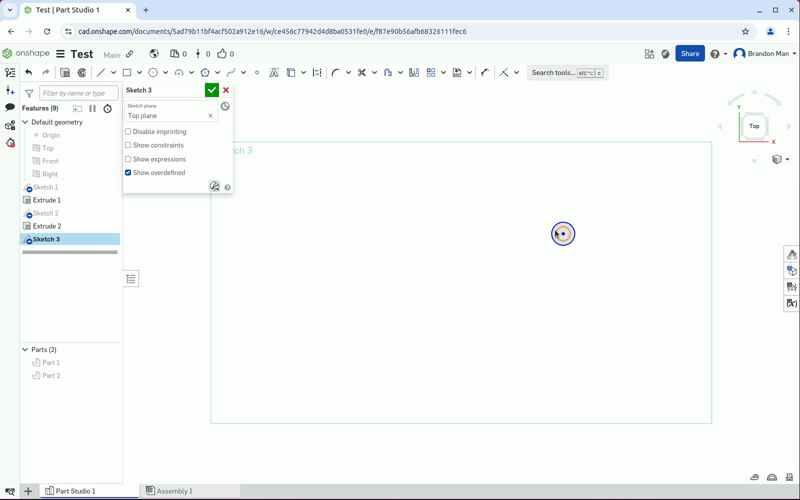
scroll(6)
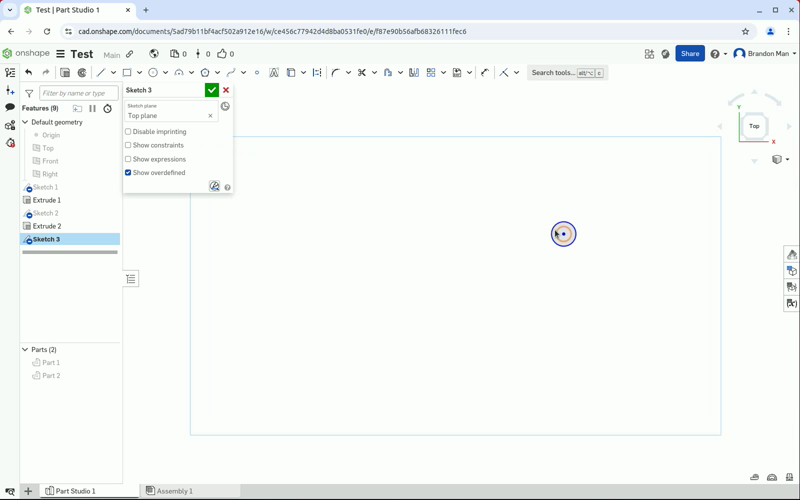
scroll(6)
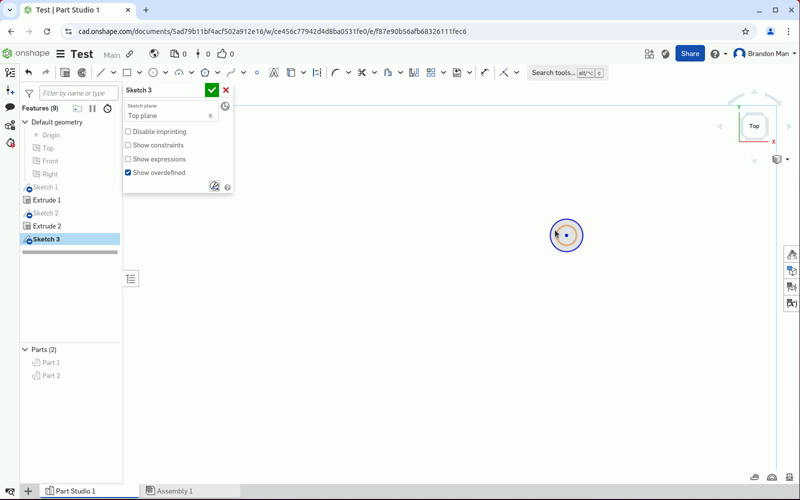
scroll(6)
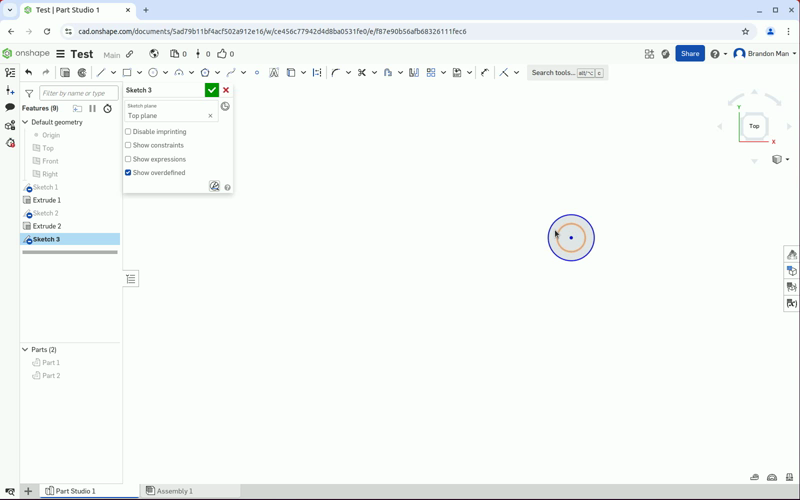
scroll(6)
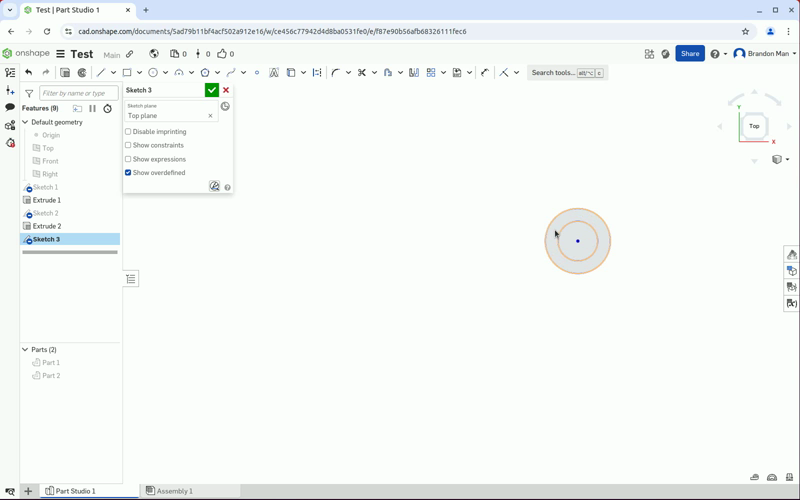
scroll(6)
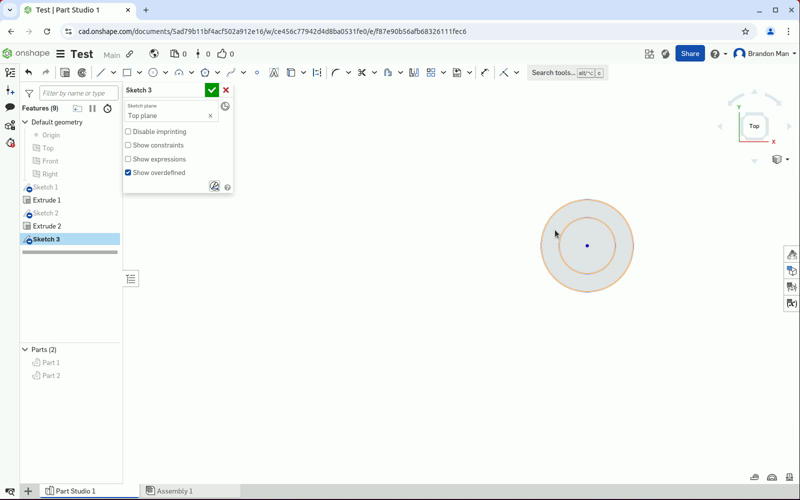
scroll(6)
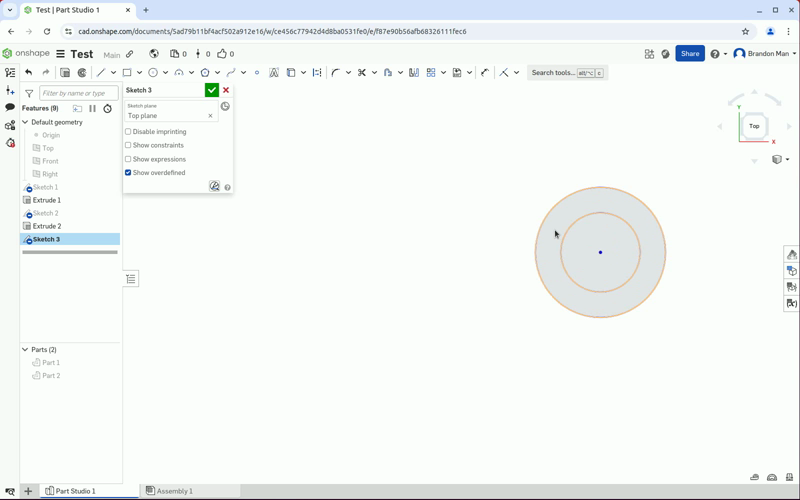
scroll(6)
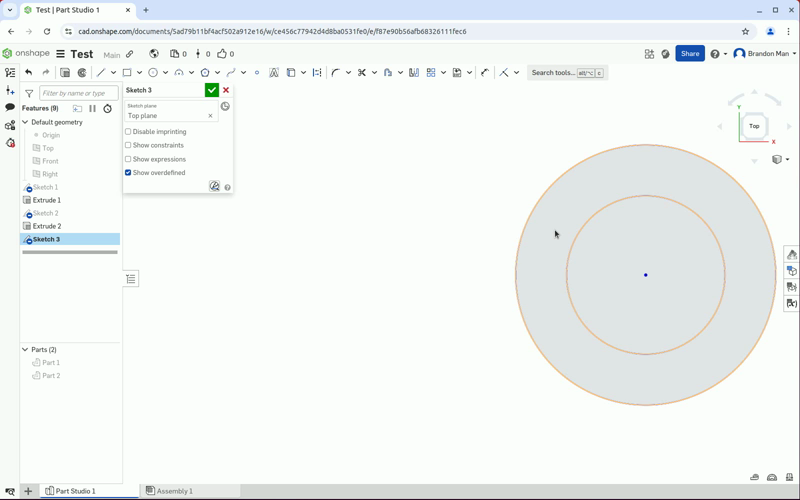
click(555, 229)
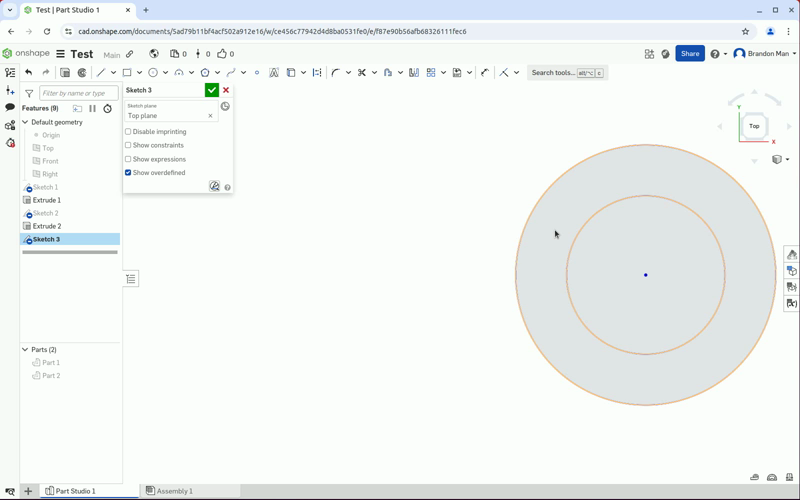
scroll(-6)
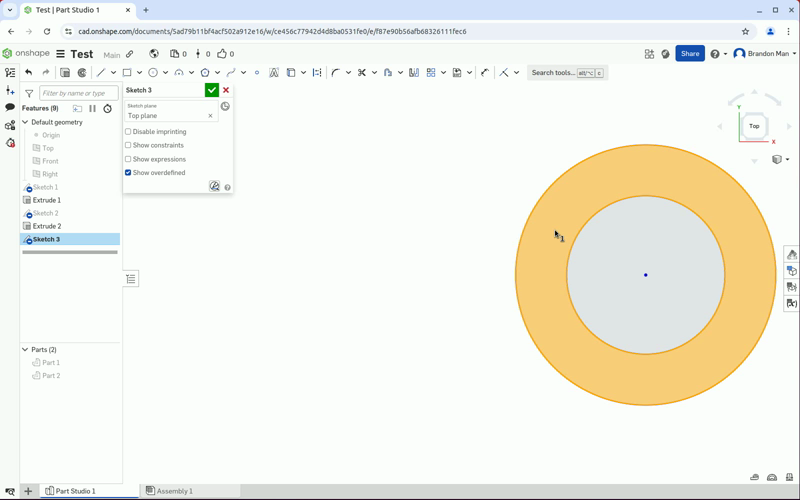
scroll(-6)
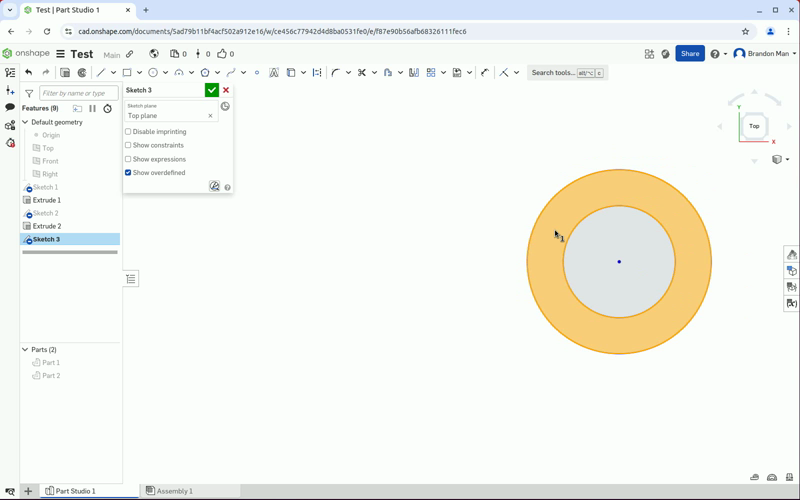
scroll(-6)
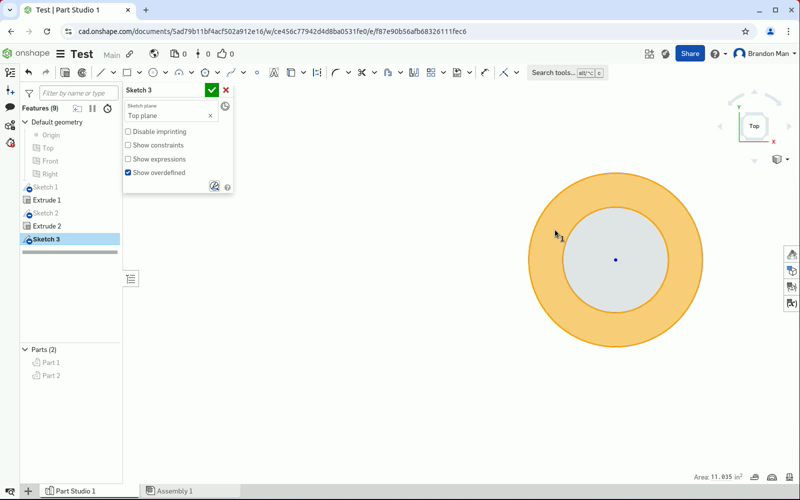
scroll(-6)
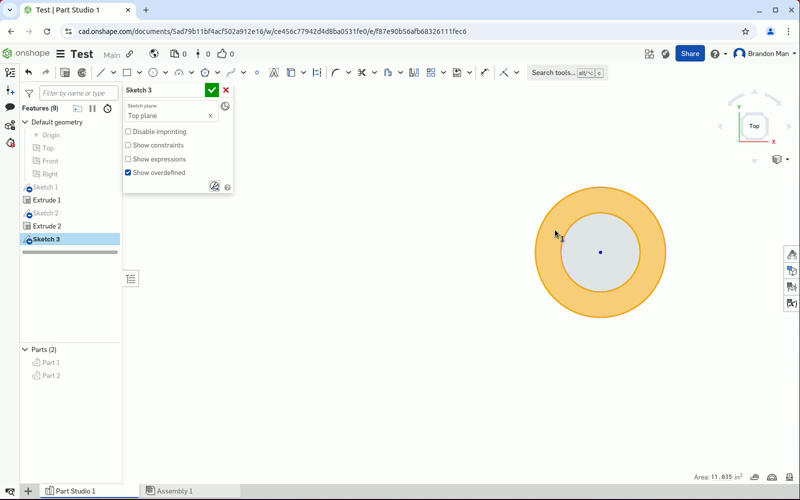
scroll(-6)
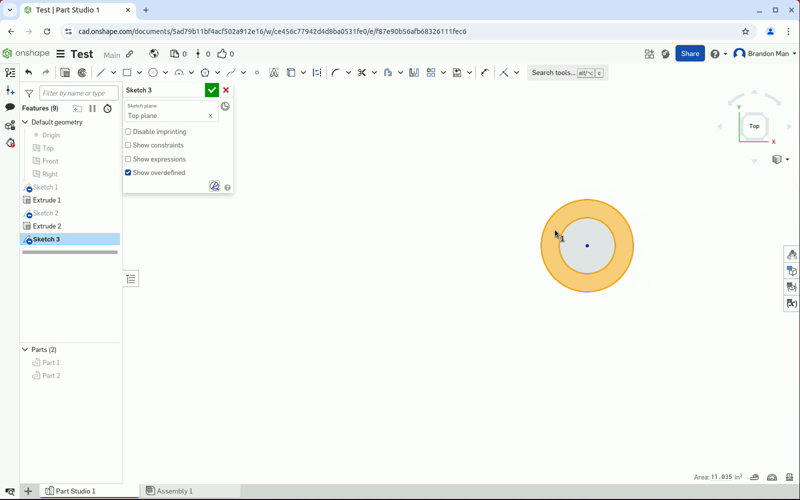
scroll(-6)
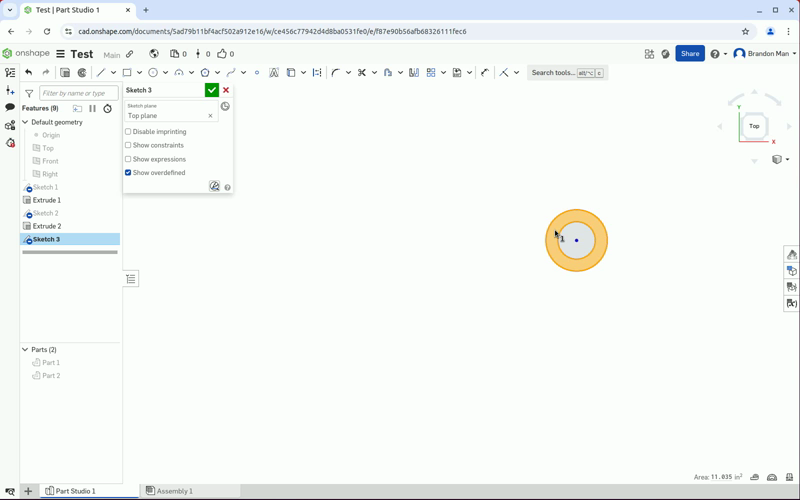
scroll(-6)
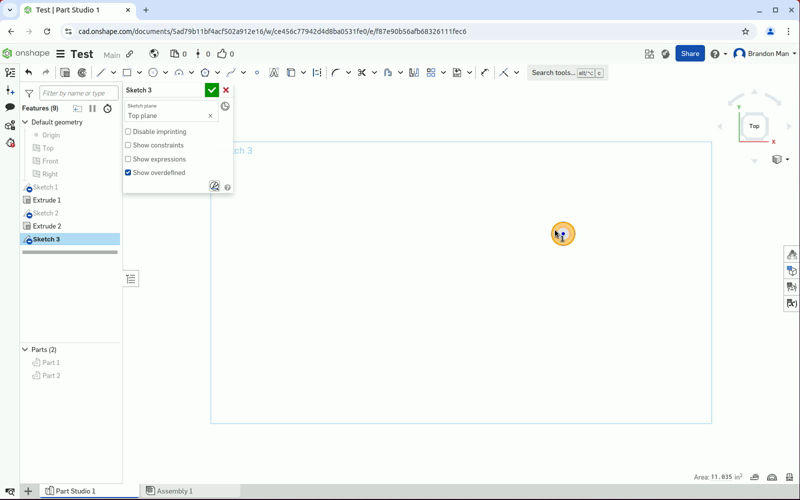
mouse_move(73, 352)
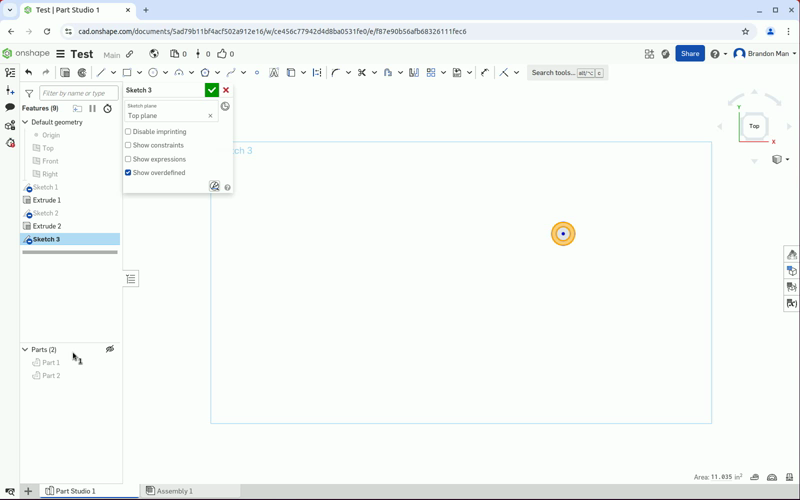
key(shift+y)
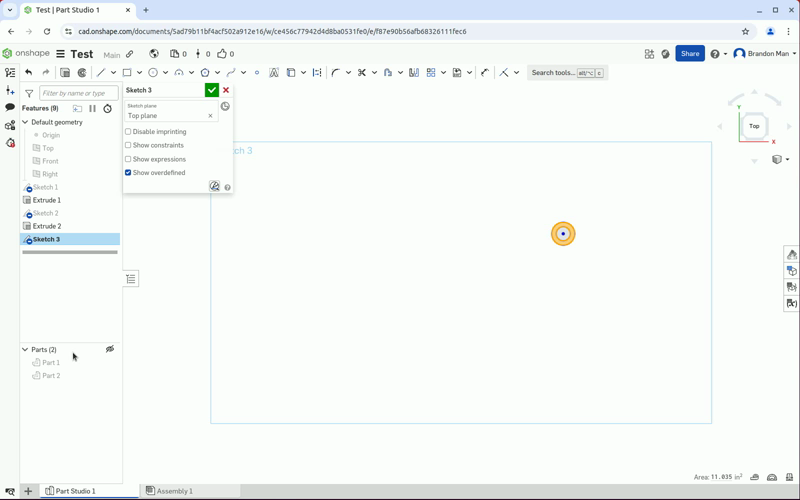
key(shift+e)
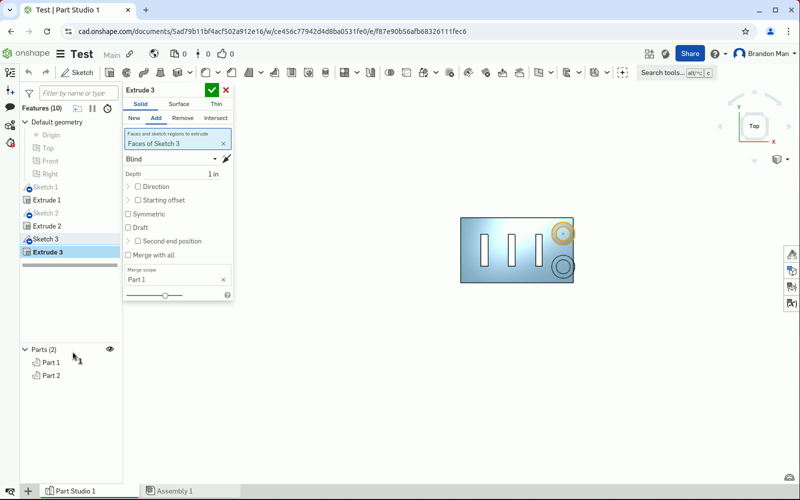
mouse_move(143, 106)
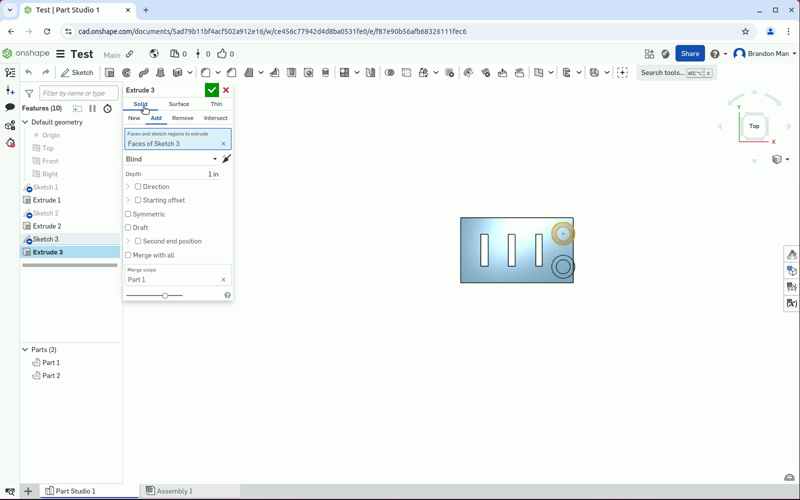
click(143, 106)
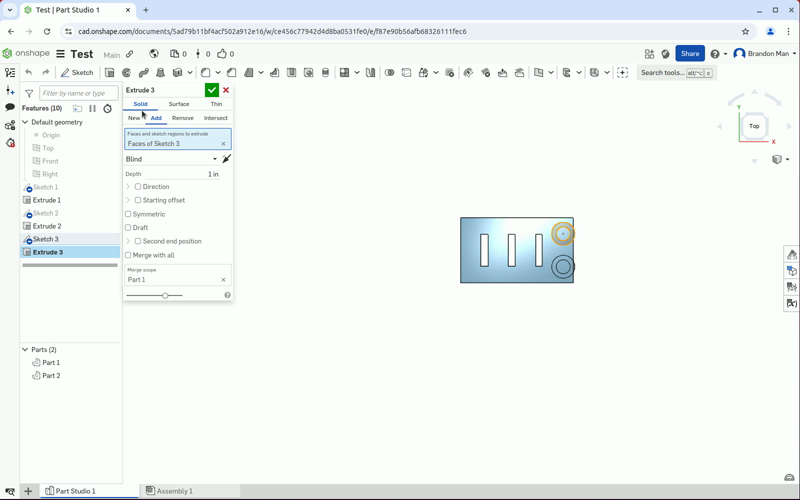
mouse_move(137, 120)
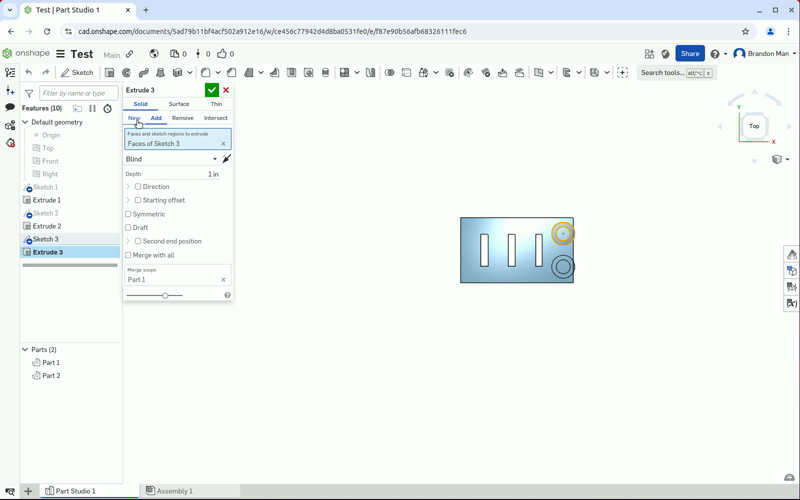
click(137, 120)
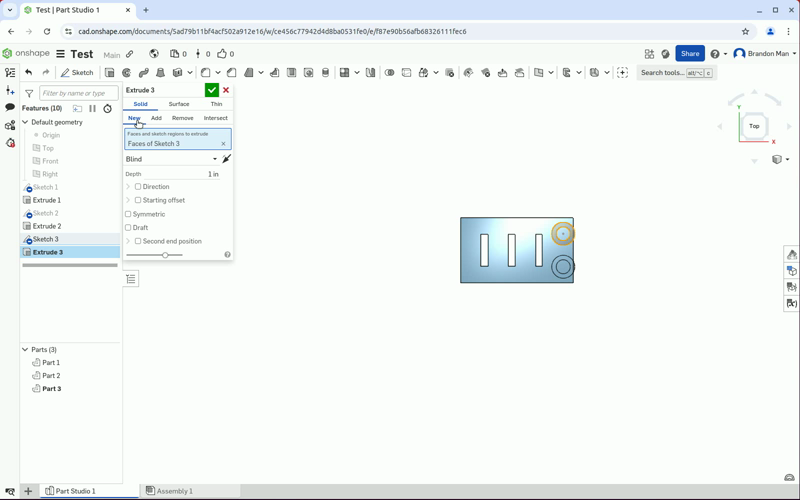
key(tab, 4)
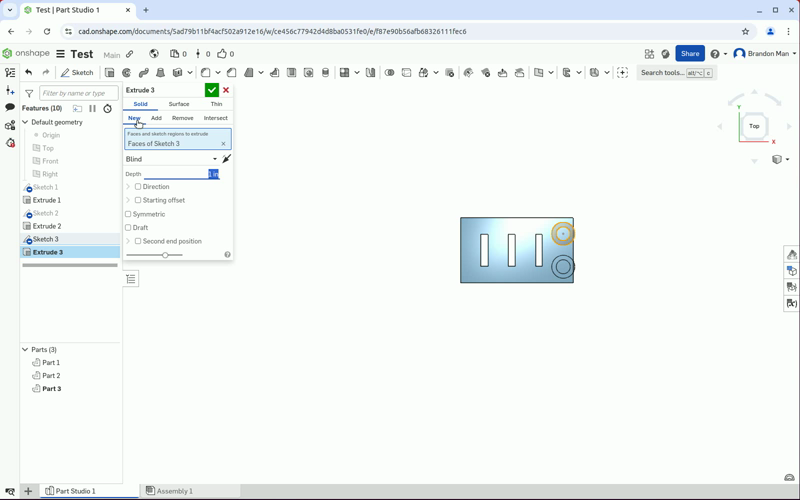
text(1.444)
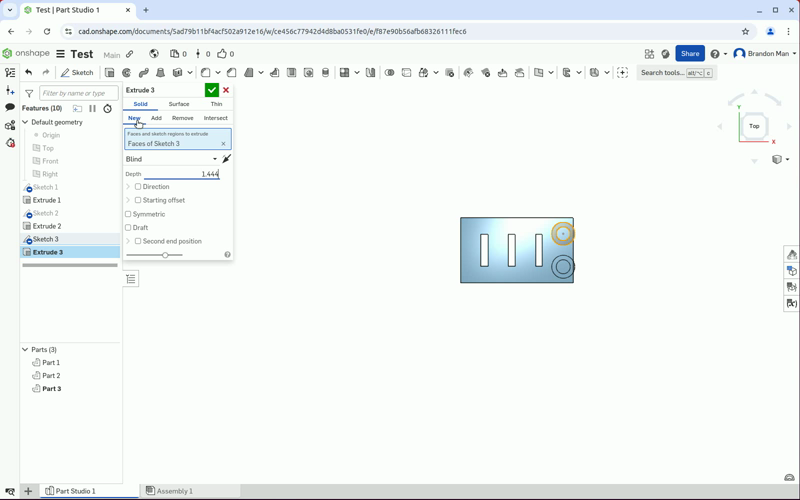
key(enter)
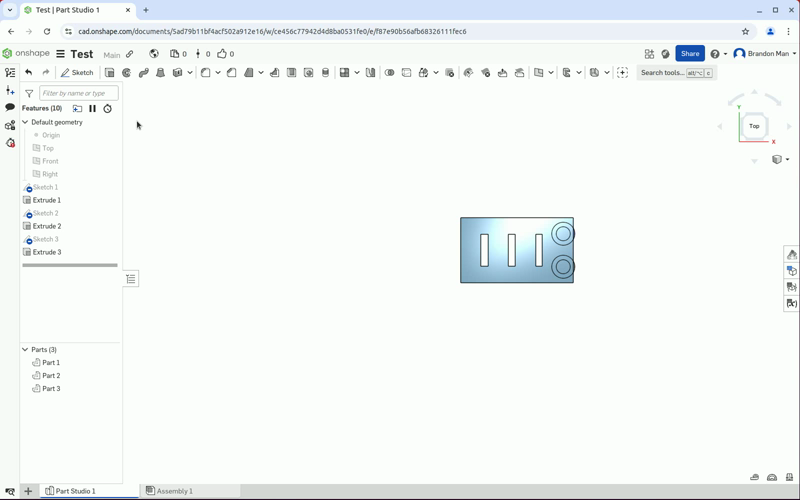
key(shift+h)
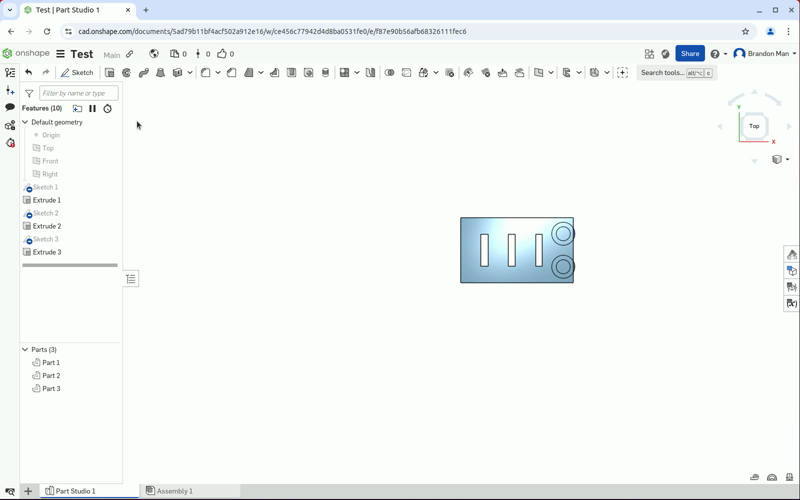
key(shift+h)
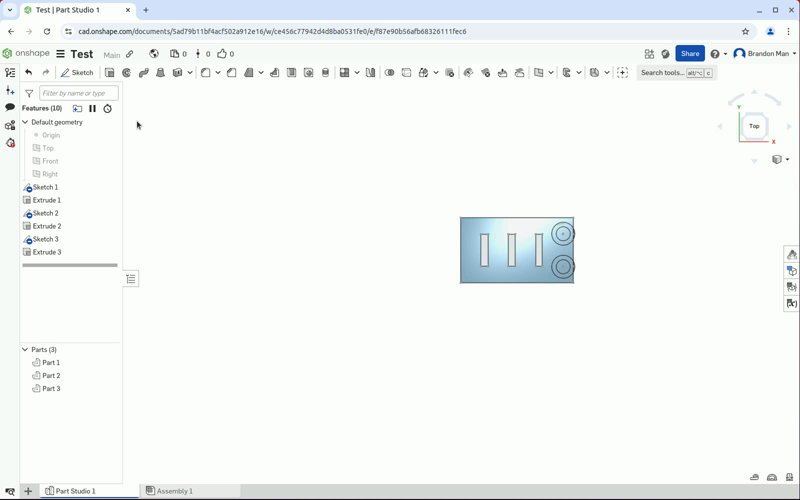
key(shift+7)
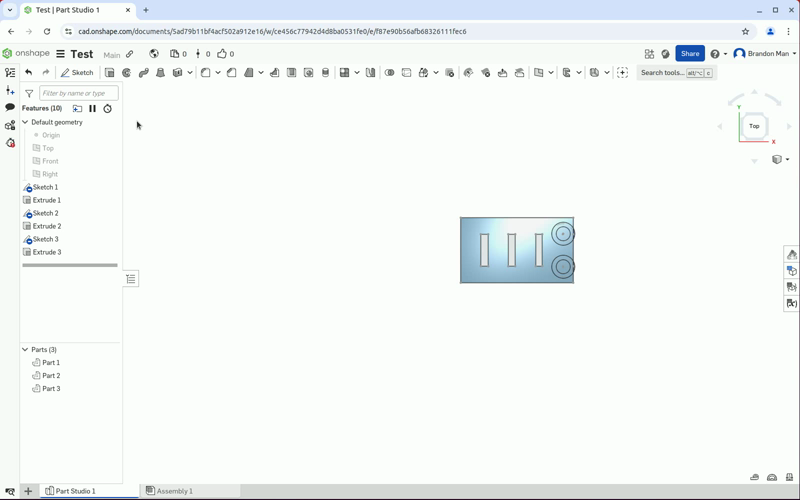
key(up, 3)
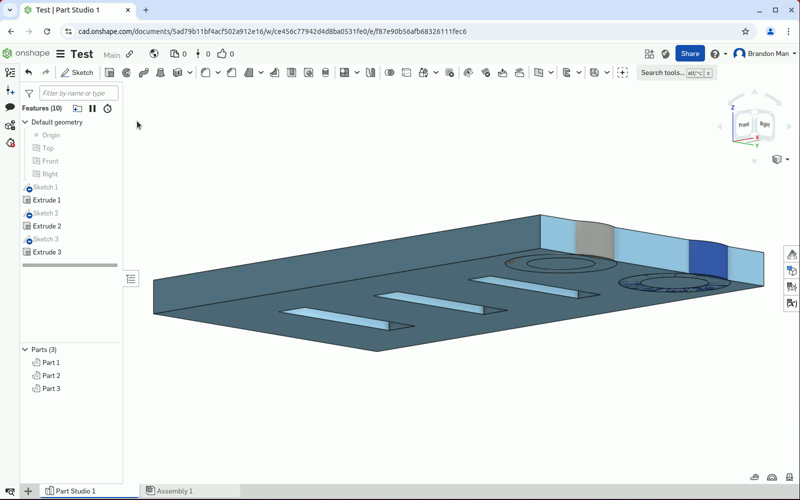
key(left, 3)
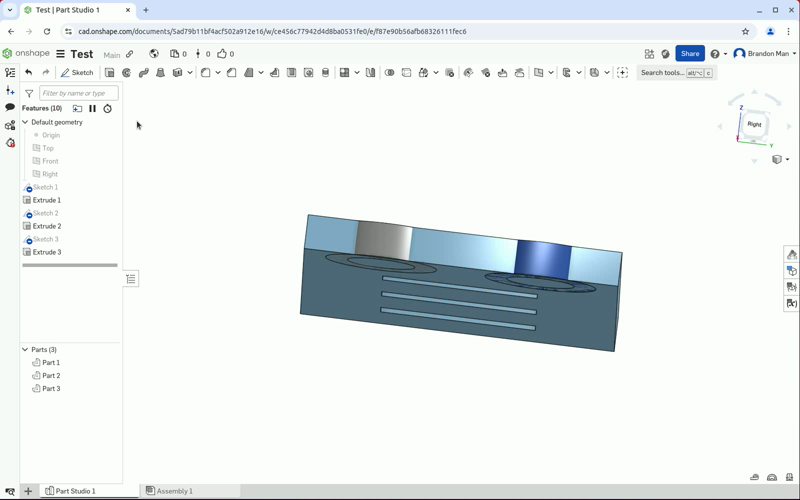
key(right, 3)
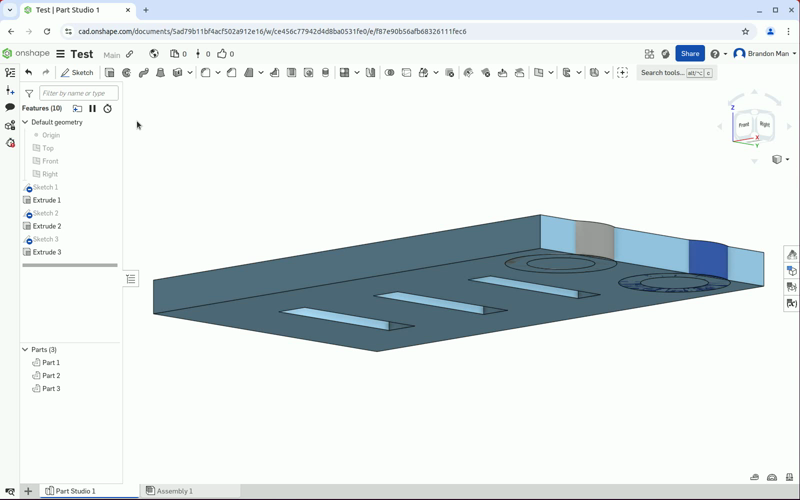
key(down, 3)
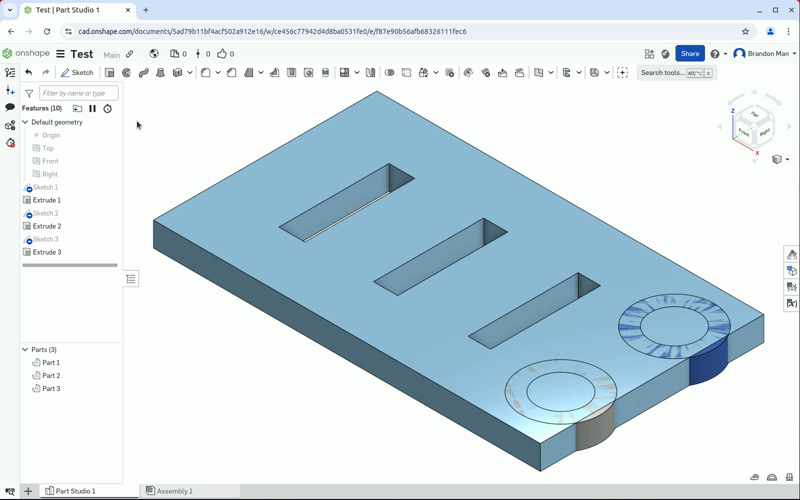
mouse_move(73, 189)
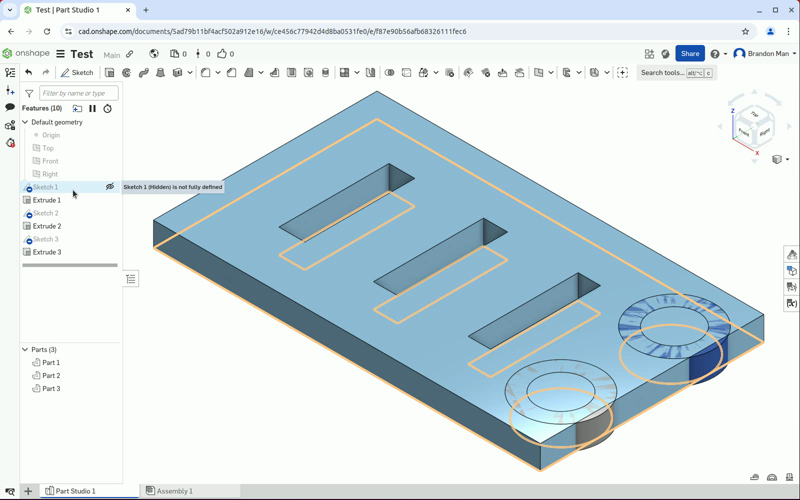
click(73, 189)